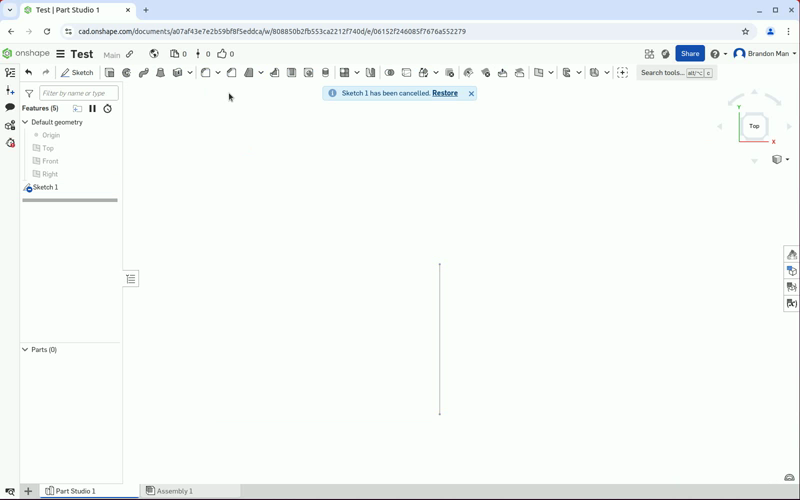
key(shift+h)
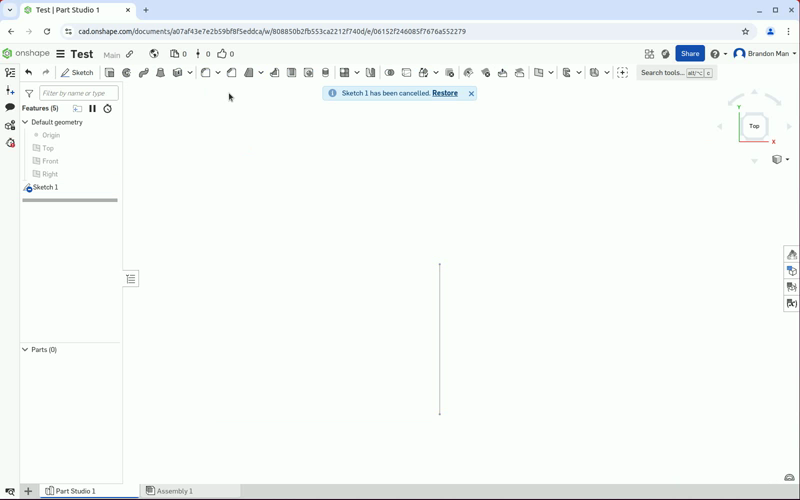
key(shift+s)
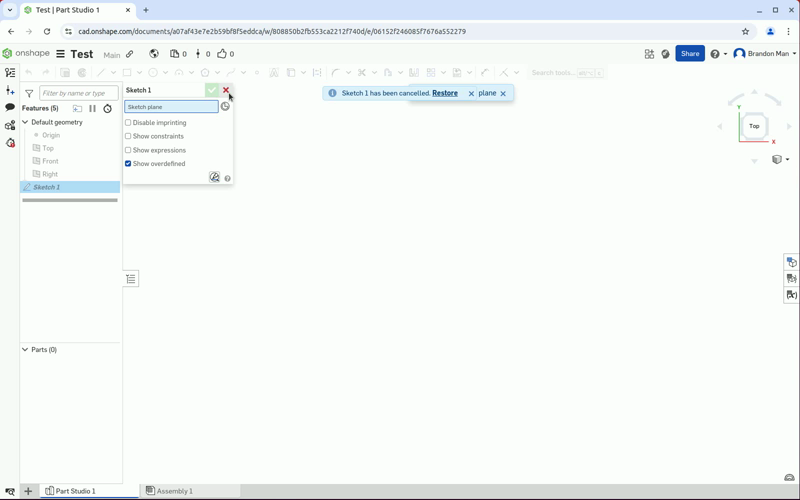
mouse_move(73, 150)
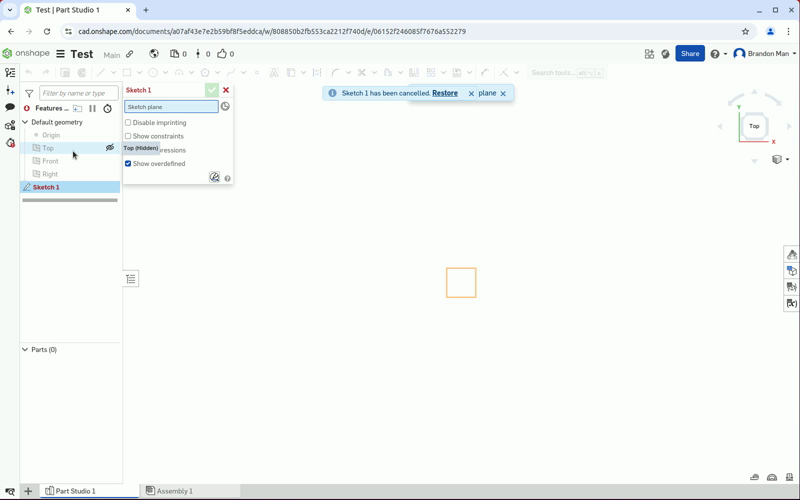
click(73, 150)
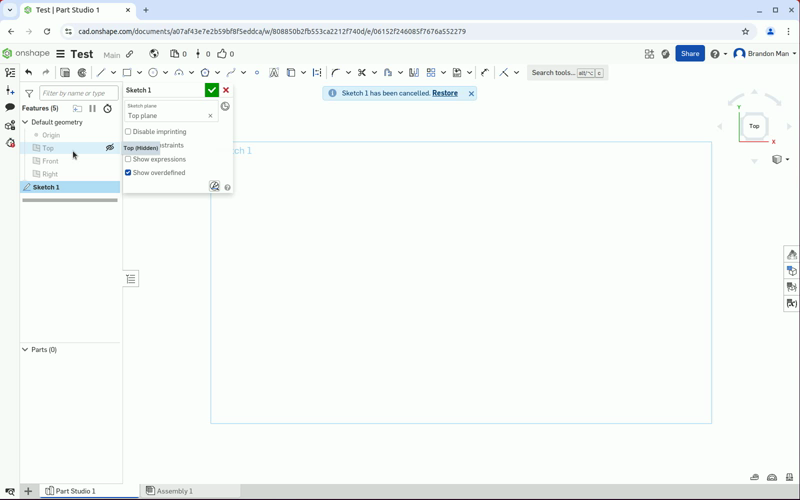
mouse_move(73, 352)
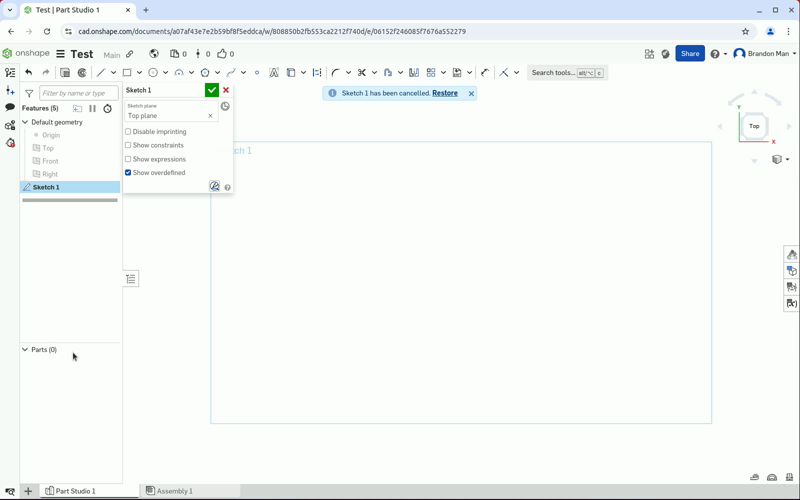
key(y)
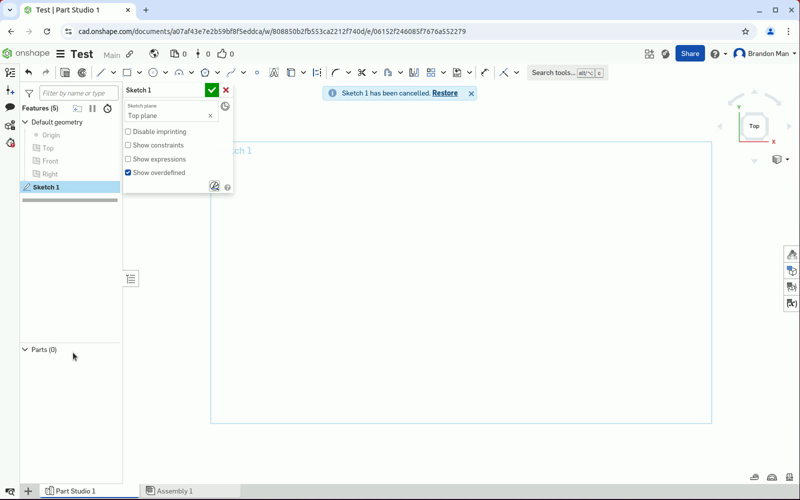
key(l)
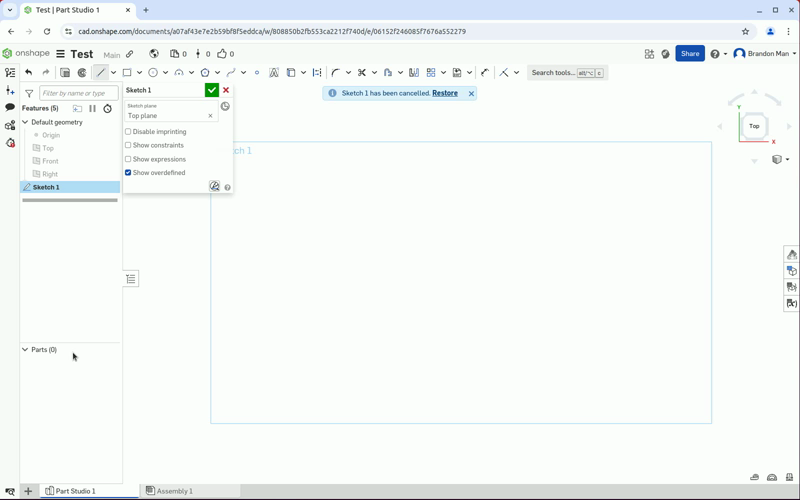
key_down(shift)
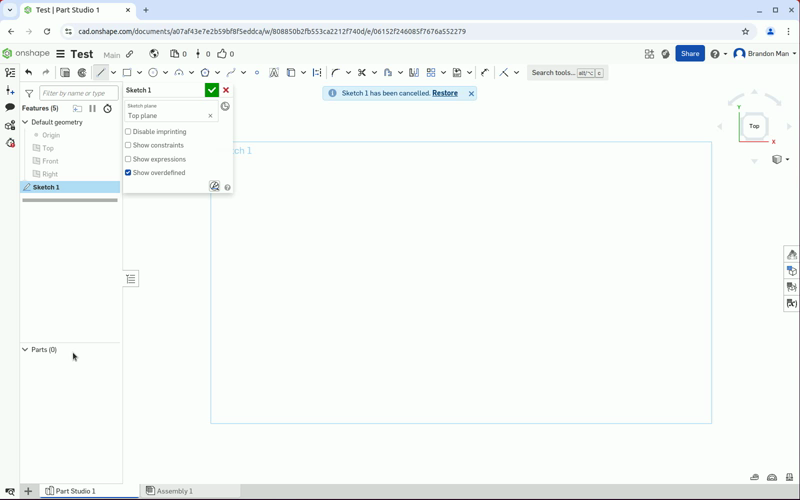
mouse_move(382, 395)
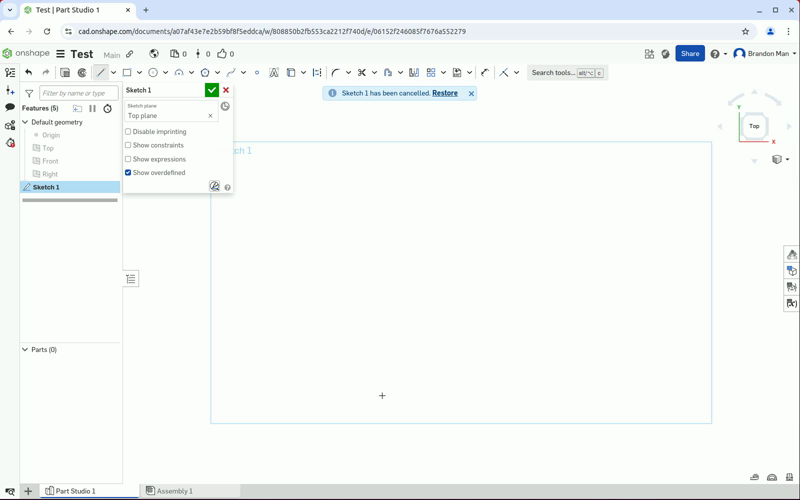
click(382, 395)
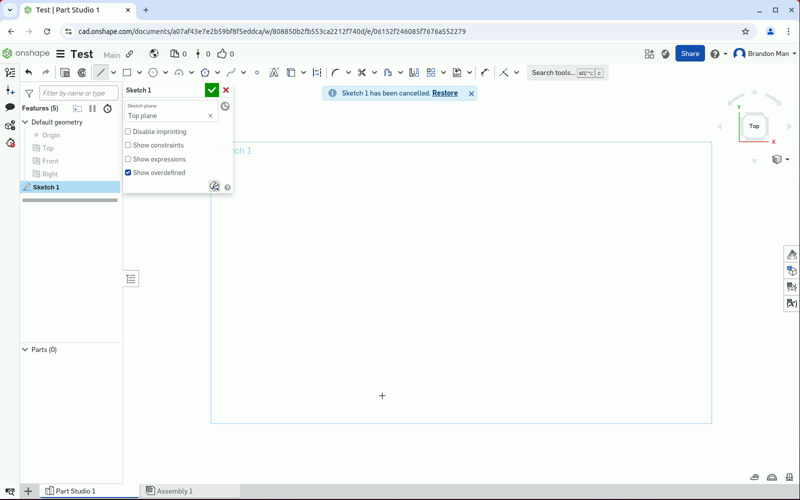
key_up(shift)
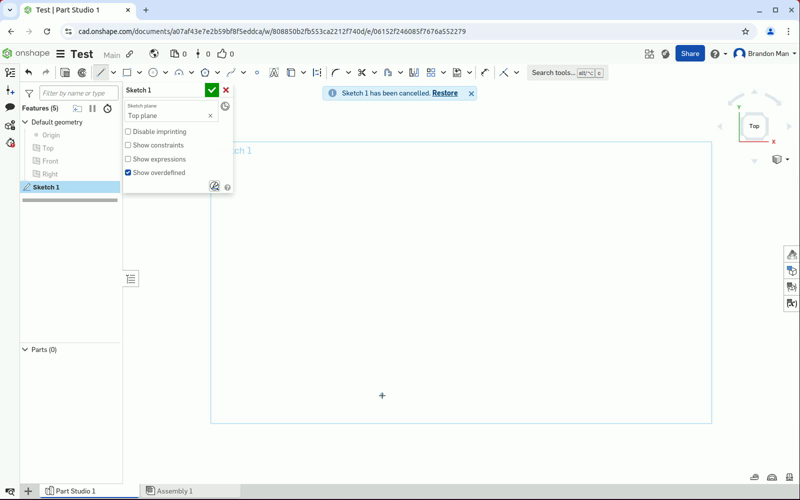
key_down(shift)
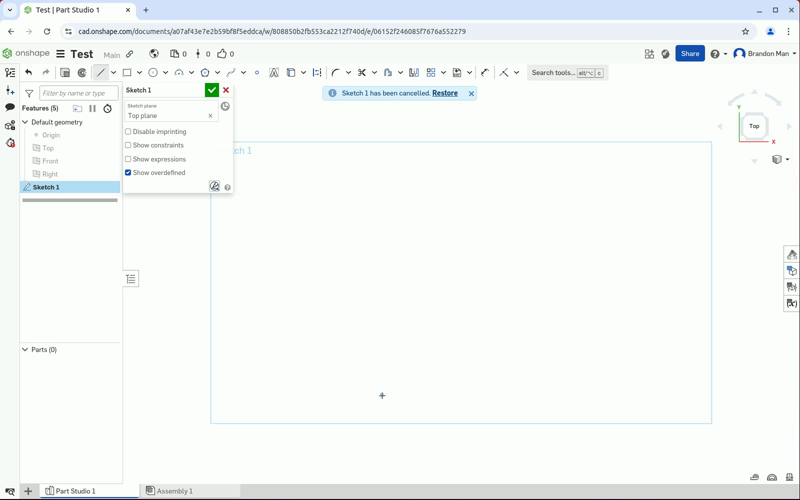
mouse_move(537, 395)
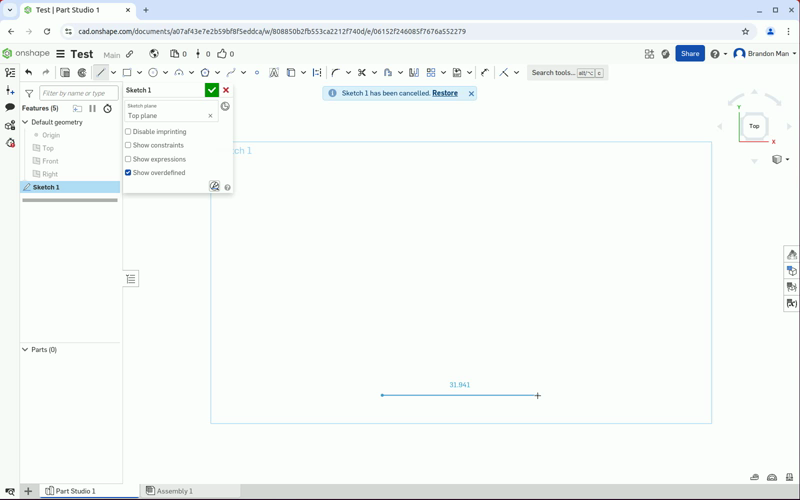
click(537, 395)
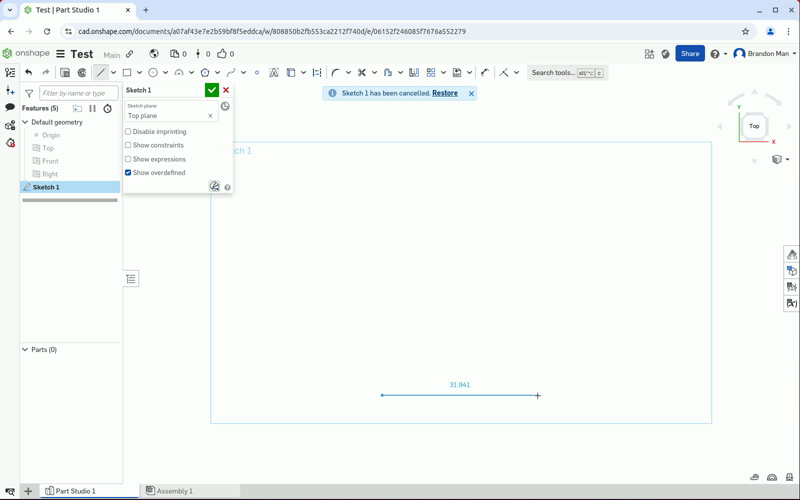
key_up(shift)
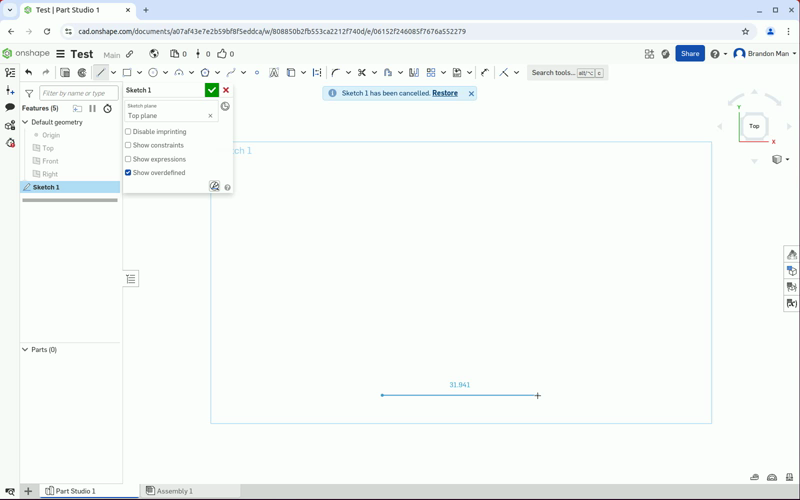
key_down(shift)
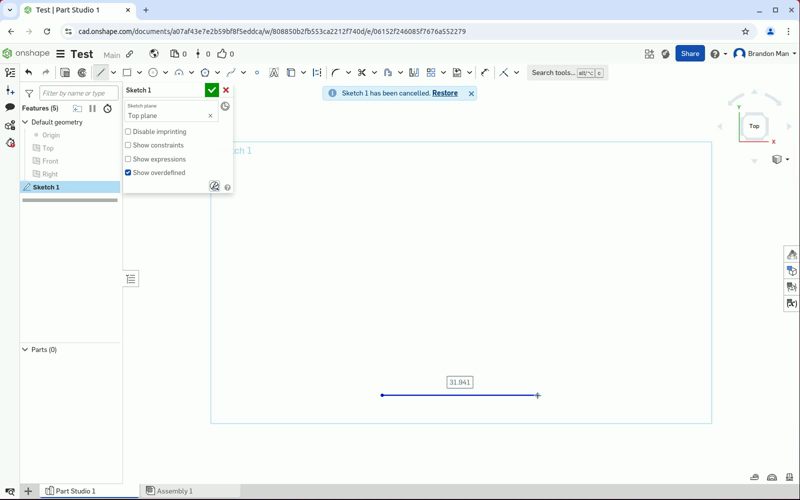
mouse_move(537, 171)
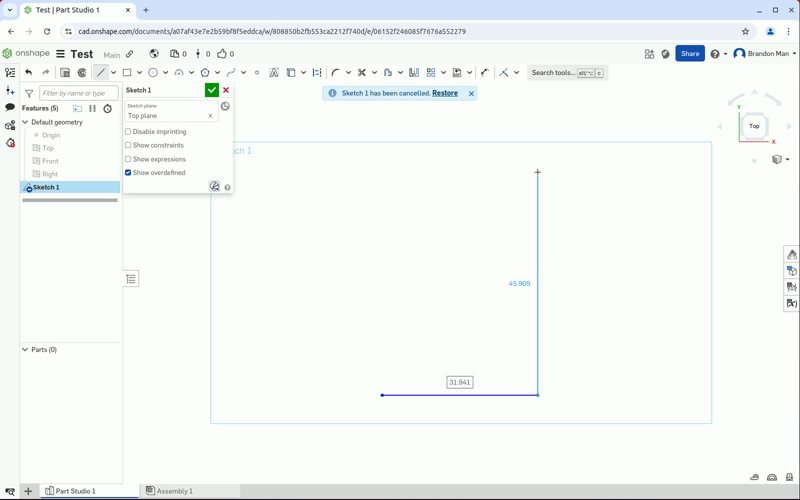
click(537, 171)
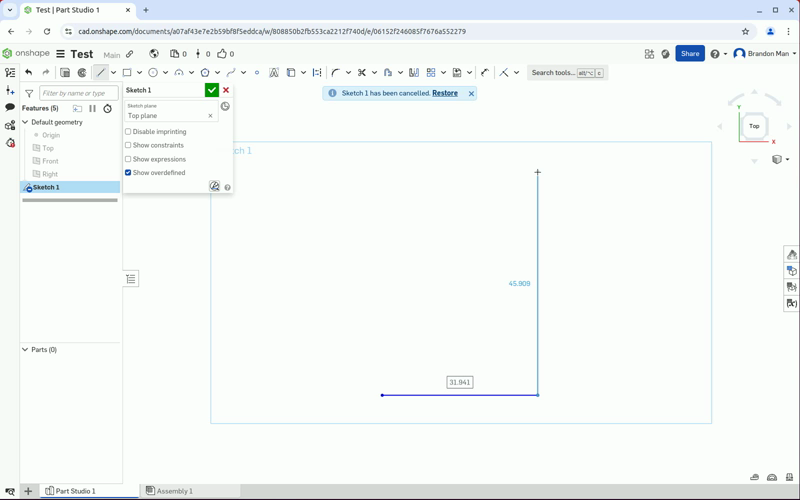
key_up(shift)
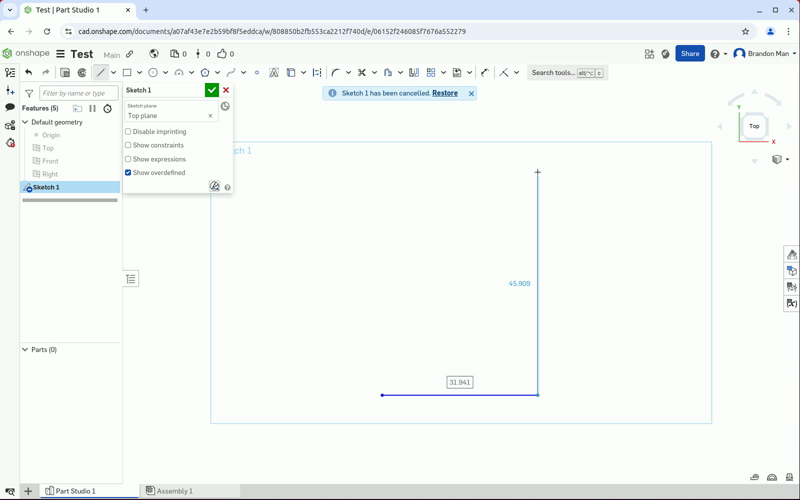
key_down(shift)
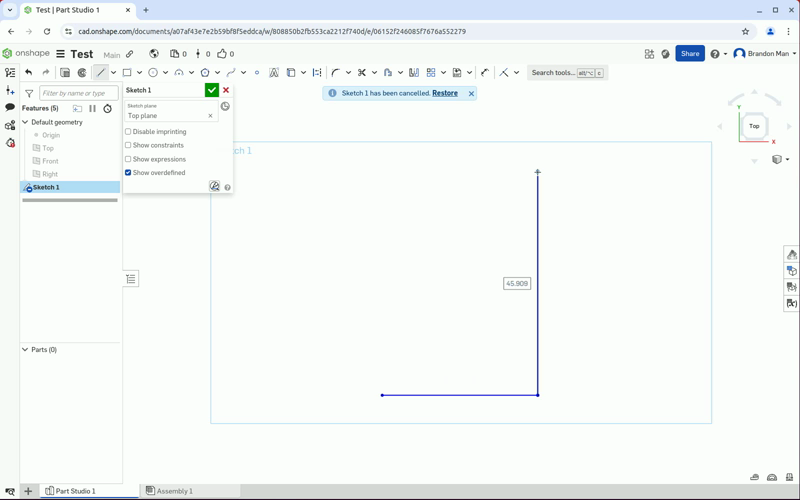
mouse_move(382, 171)
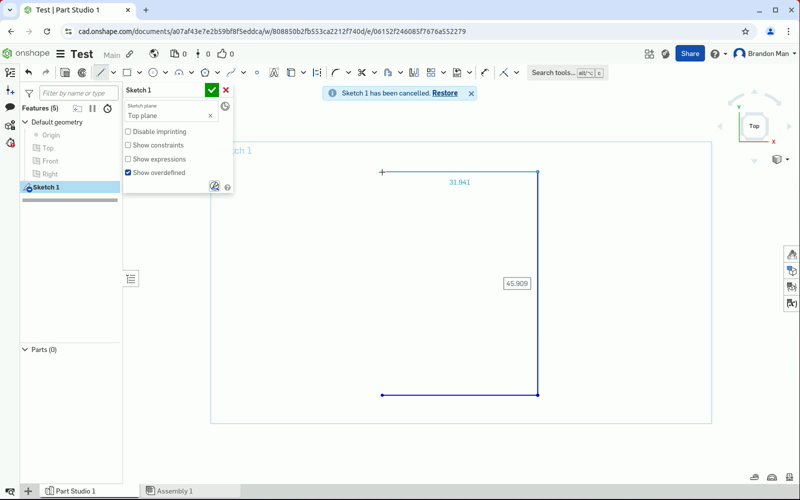
click(382, 171)
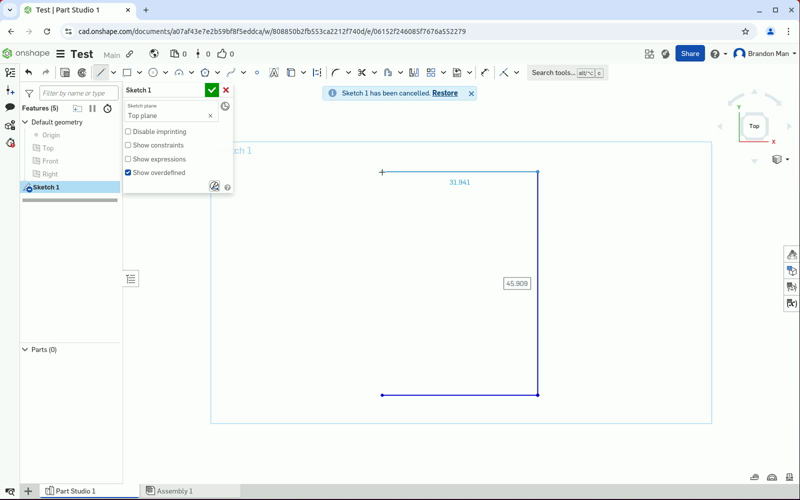
key_up(shift)
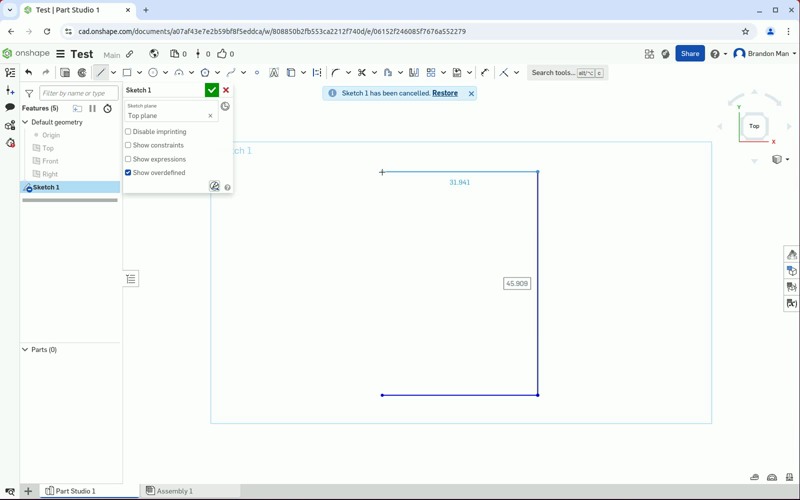
key_down(shift)
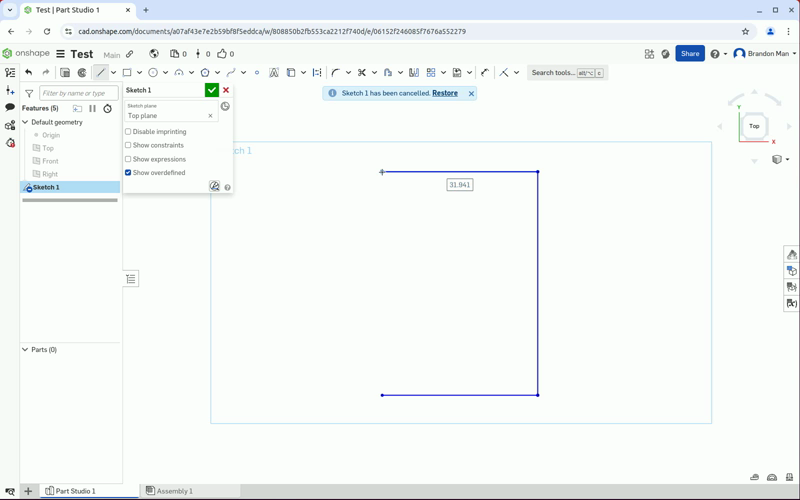
mouse_move(382, 395)
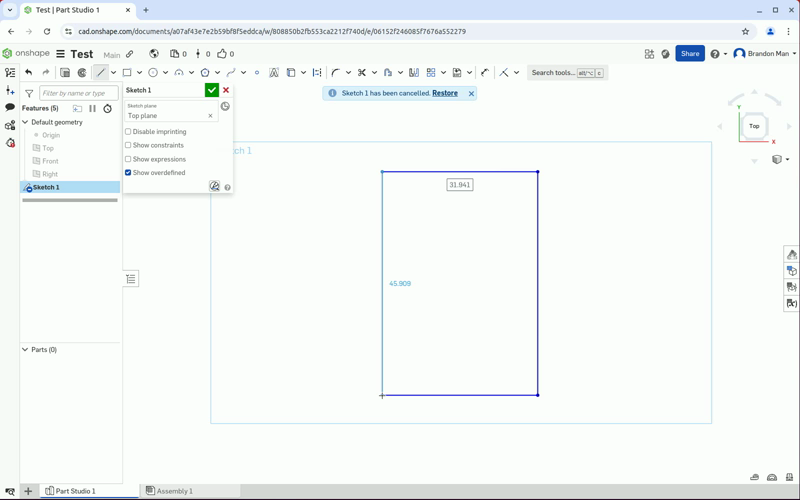
key_up(shift)
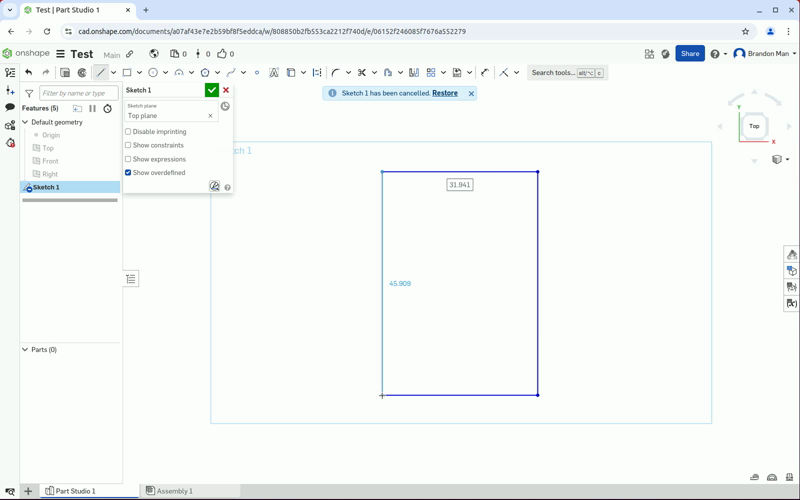
click(382, 395)
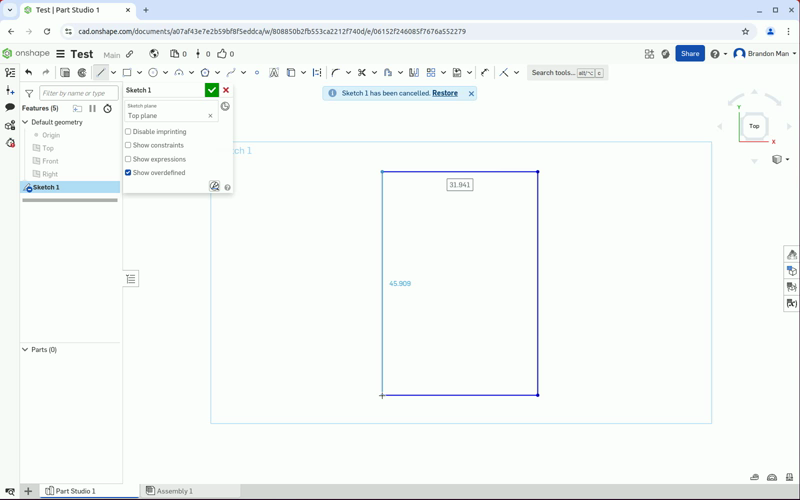
key(esc)
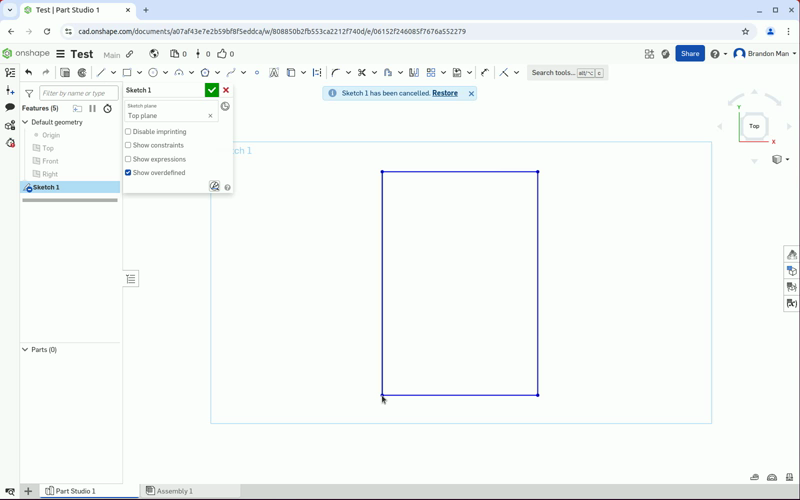
key(l)
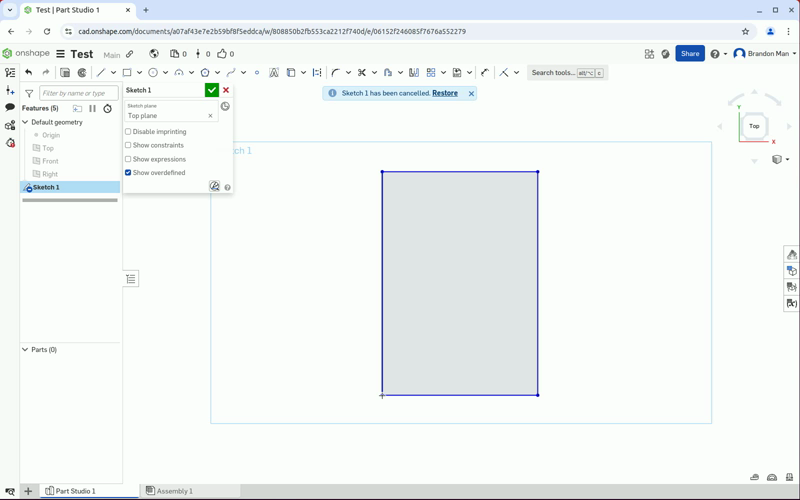
key_down(shift)
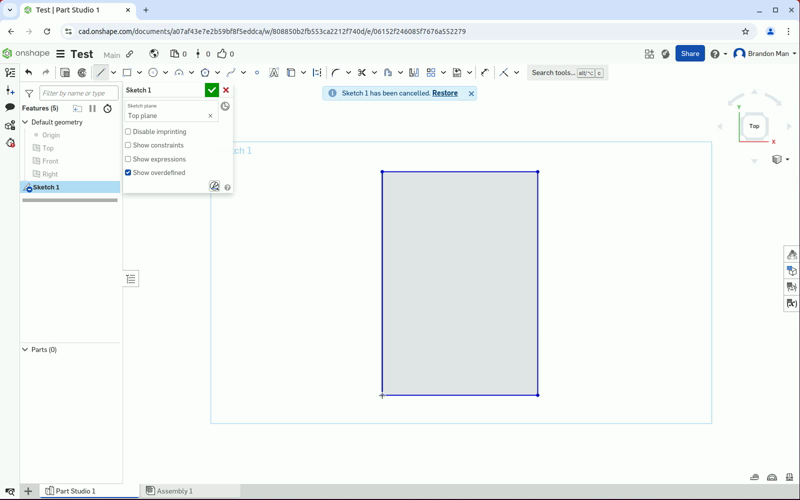
mouse_move(500, 306)
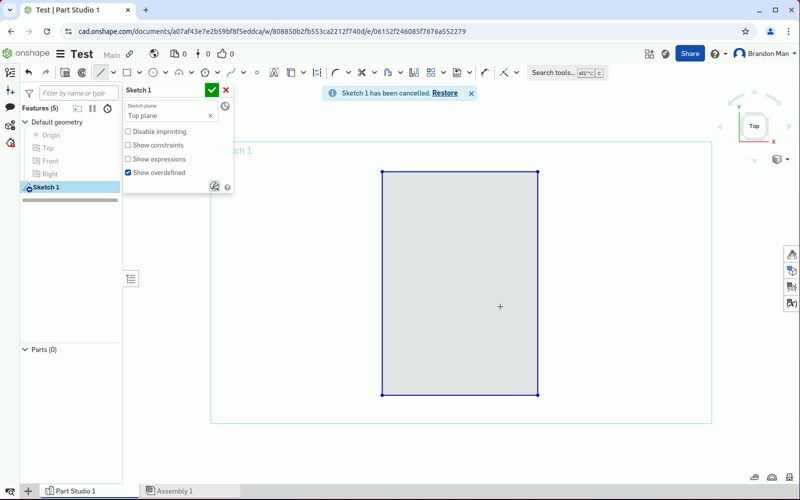
click(500, 306)
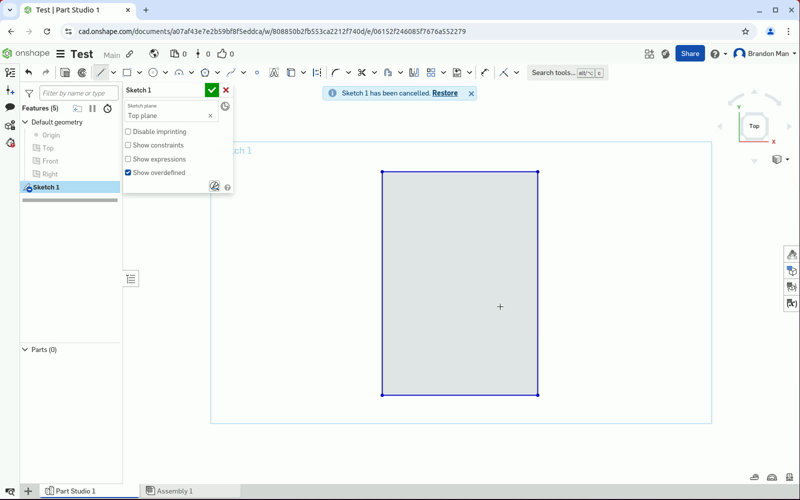
key_up(shift)
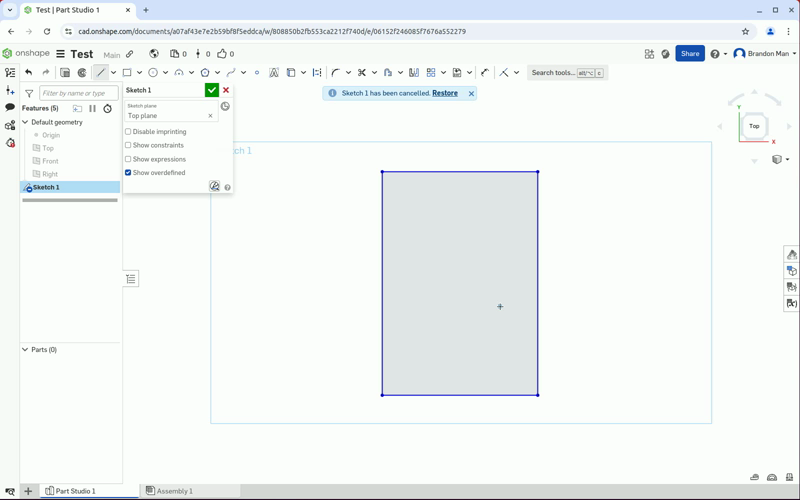
key_down(shift)
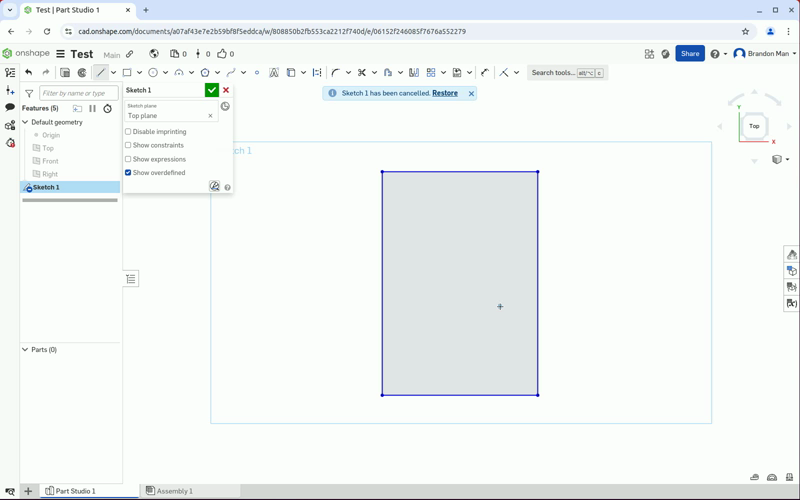
mouse_move(530, 306)
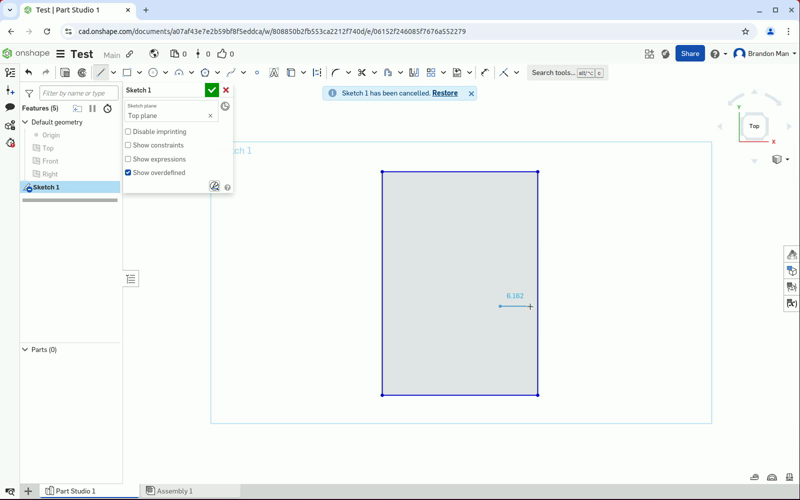
mouse_move(511, 306)
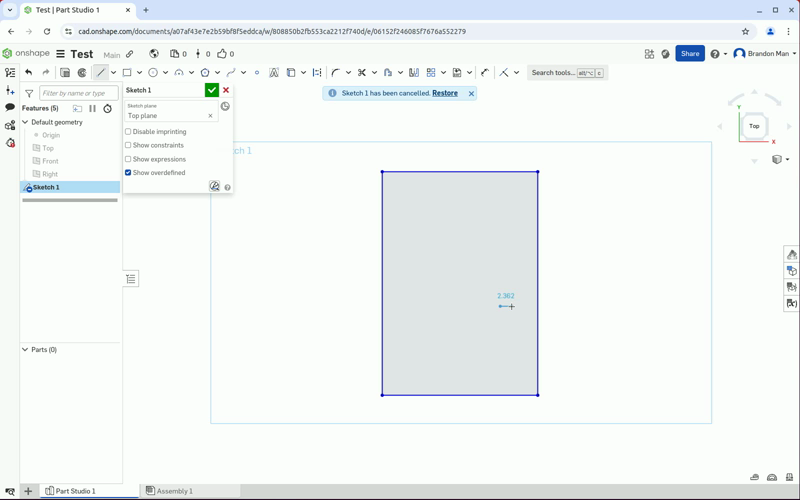
click(511, 306)
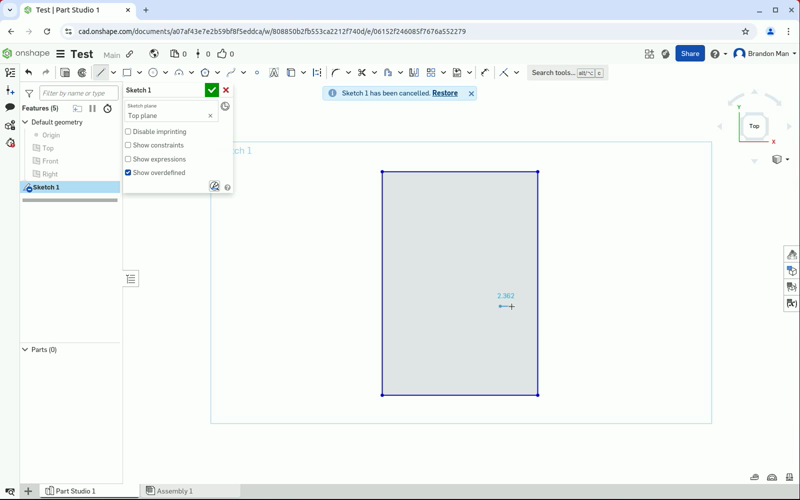
key_up(shift)
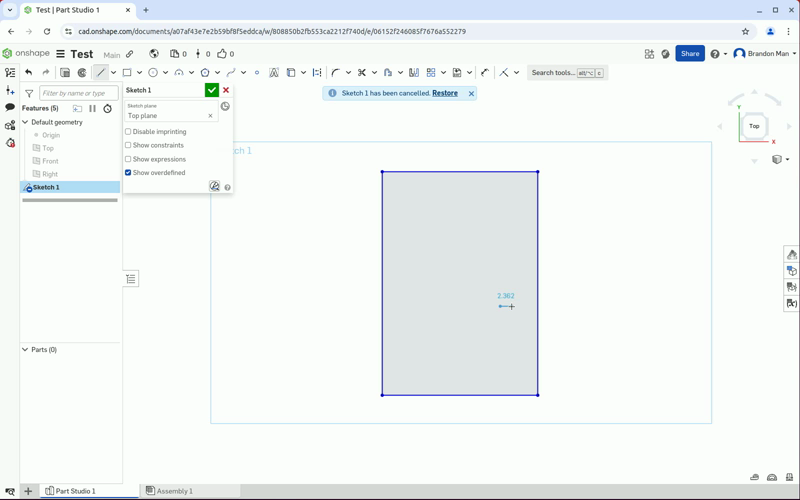
key_down(shift)
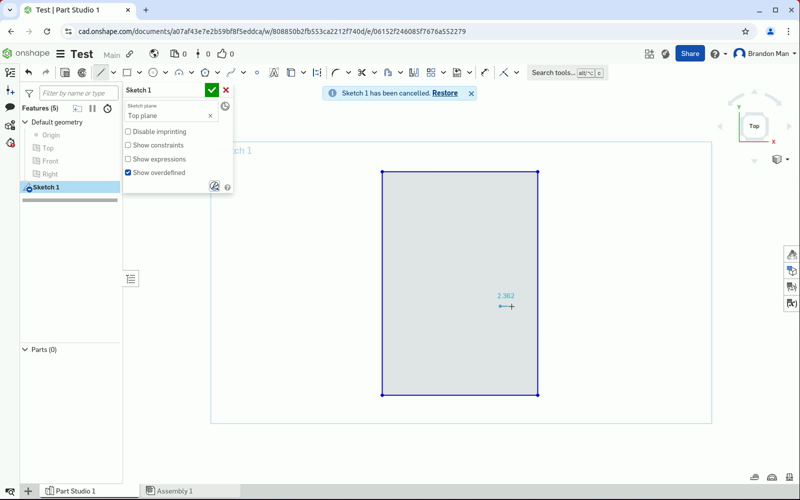
mouse_move(541, 306)
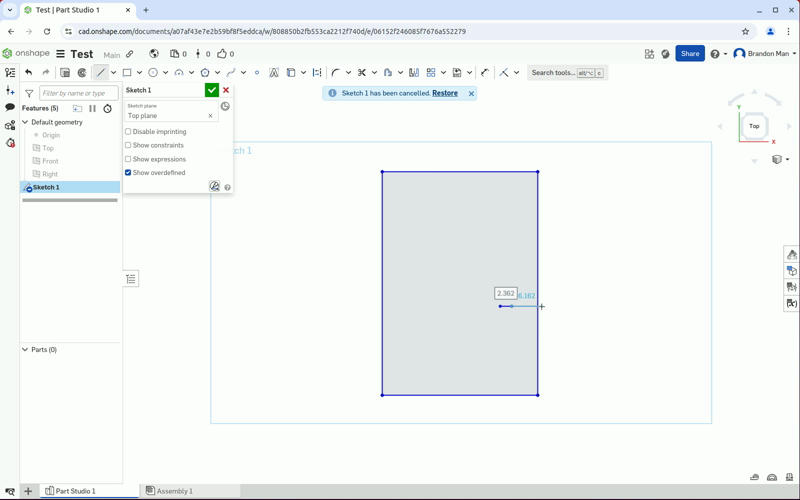
mouse_move(511, 261)
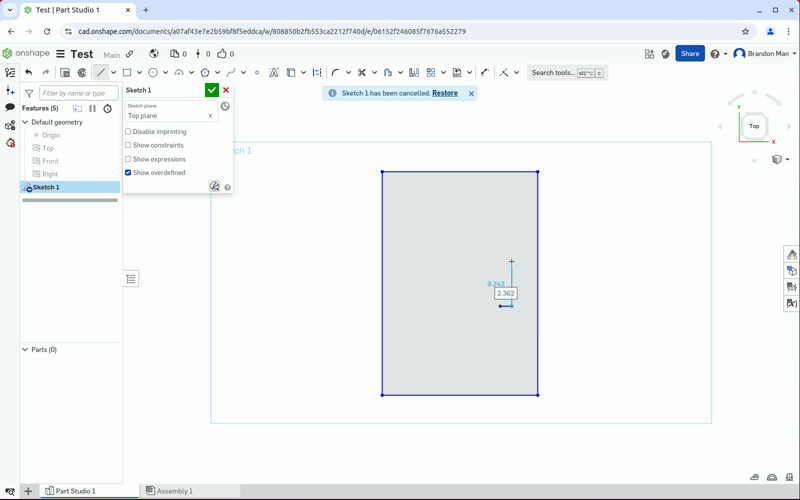
click(511, 261)
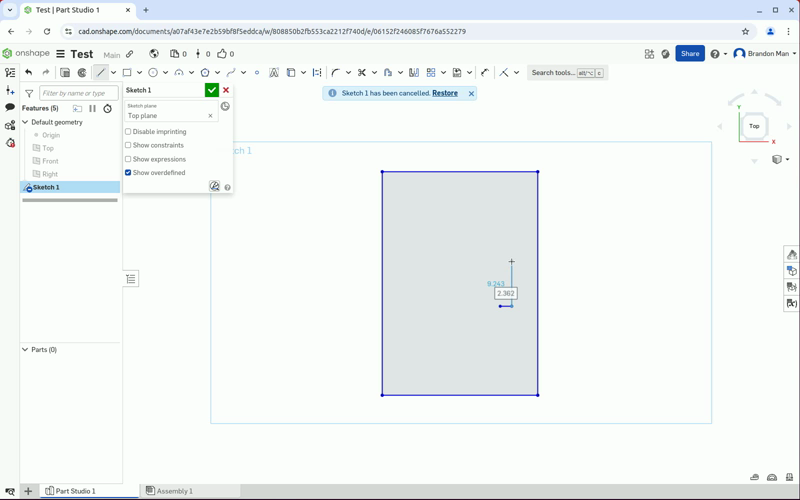
key_up(shift)
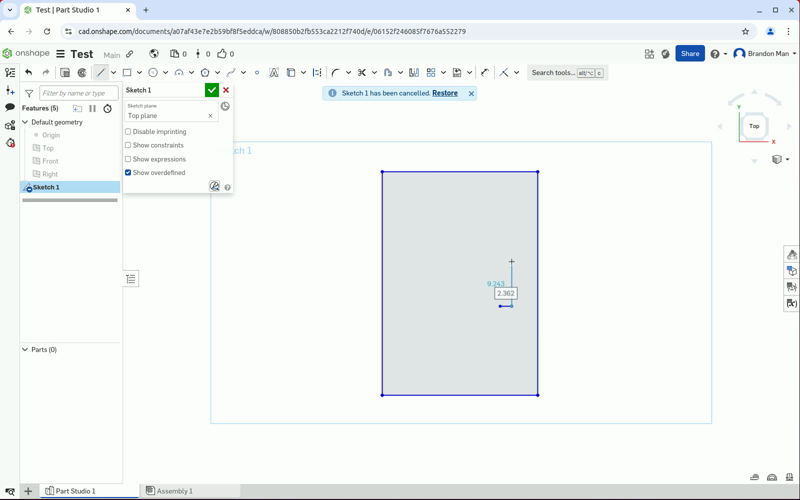
key_down(shift)
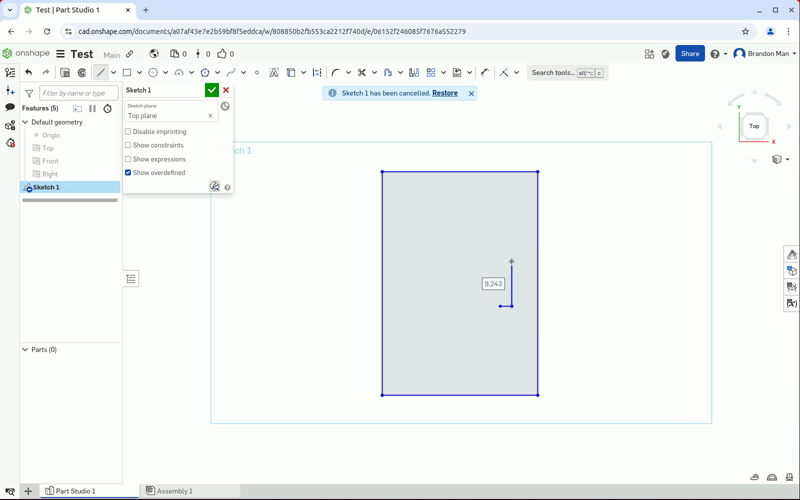
mouse_move(541, 261)
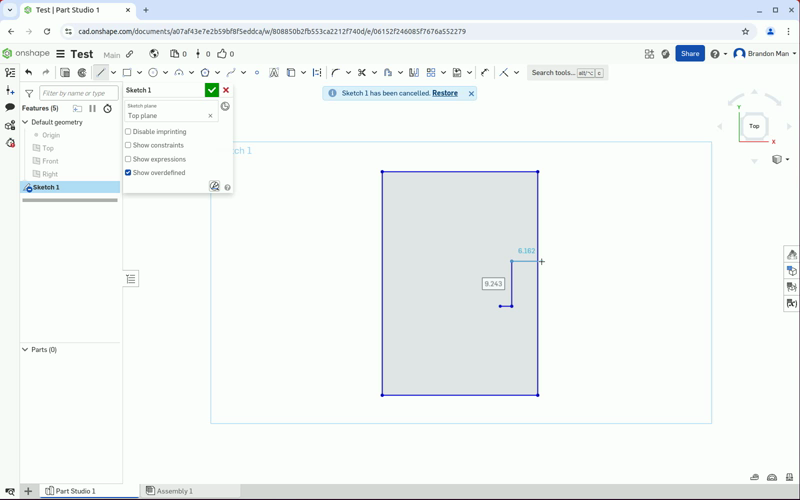
mouse_move(500, 261)
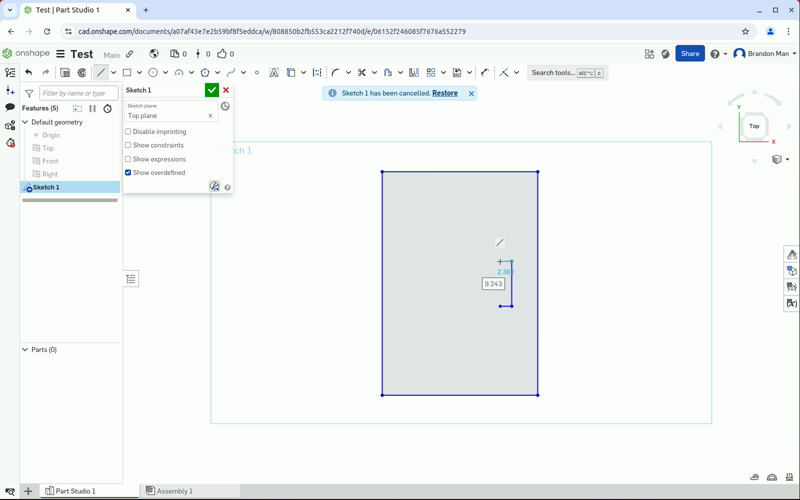
click(500, 261)
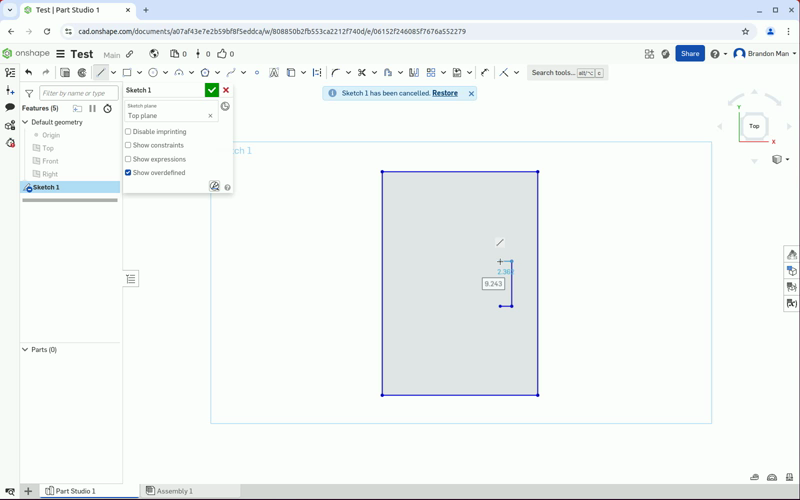
key_up(shift)
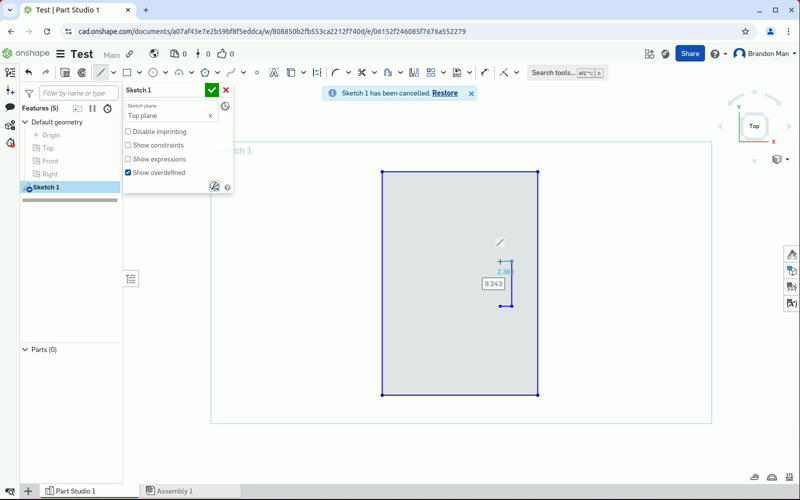
key_down(shift)
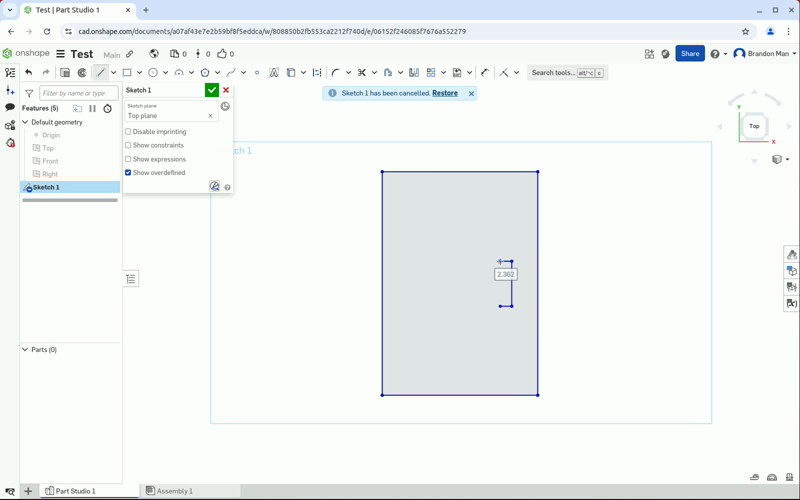
mouse_move(530, 261)
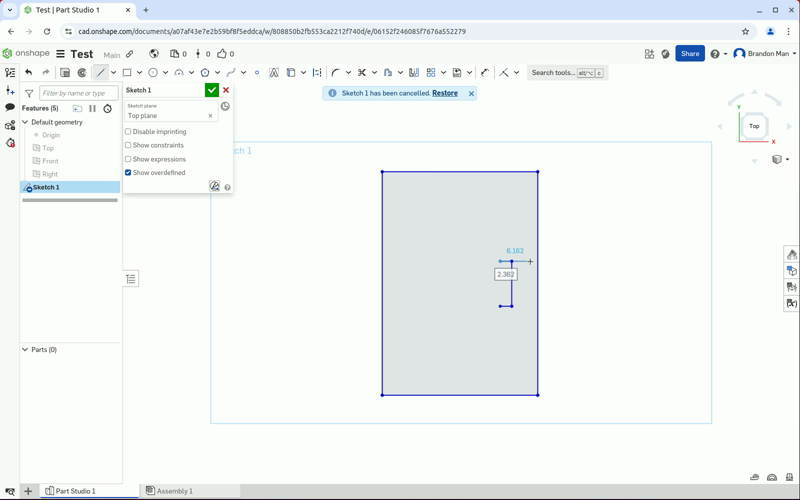
mouse_move(500, 282)
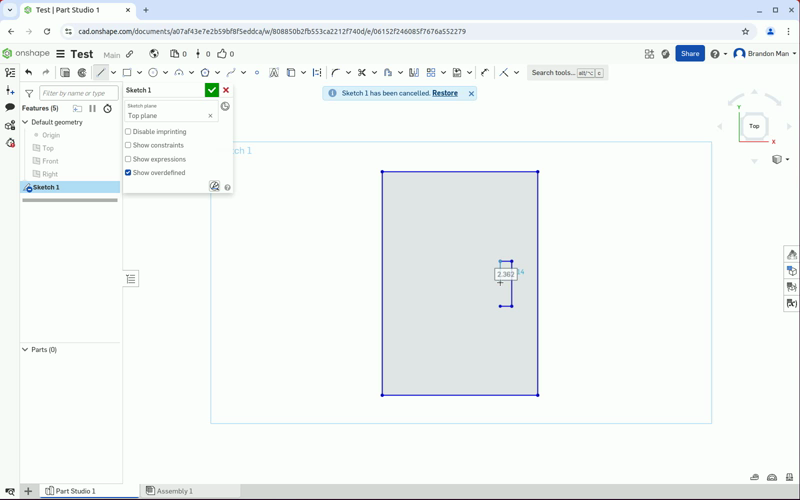
click(500, 282)
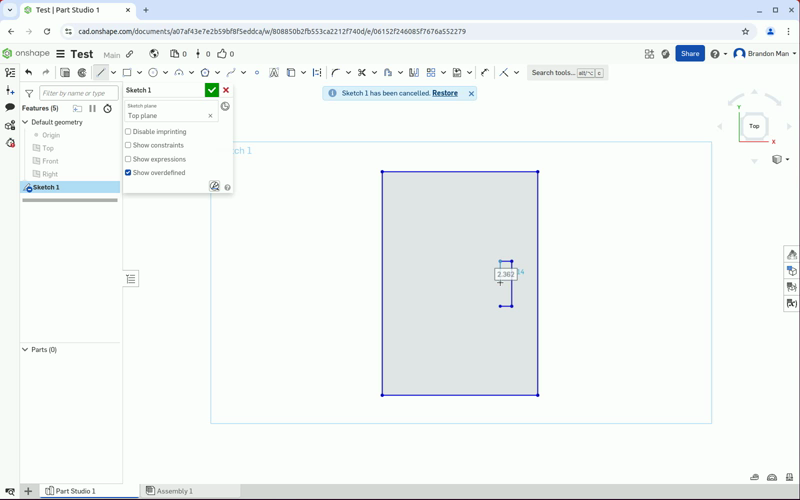
key_up(shift)
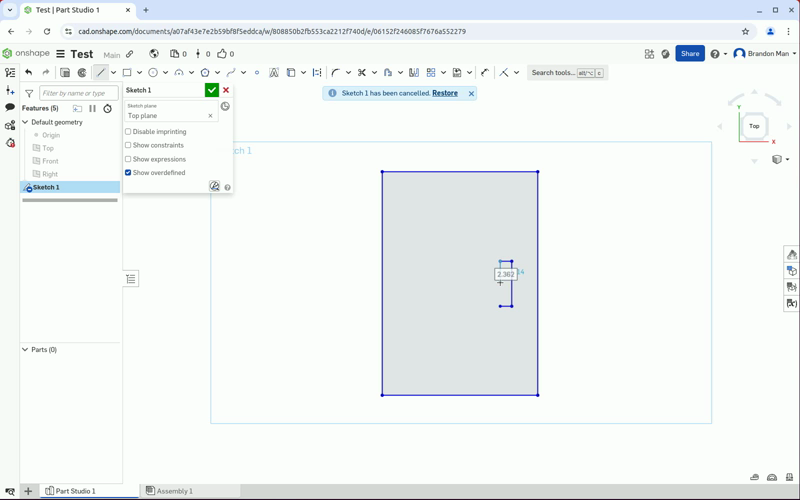
mouse_move(530, 282)
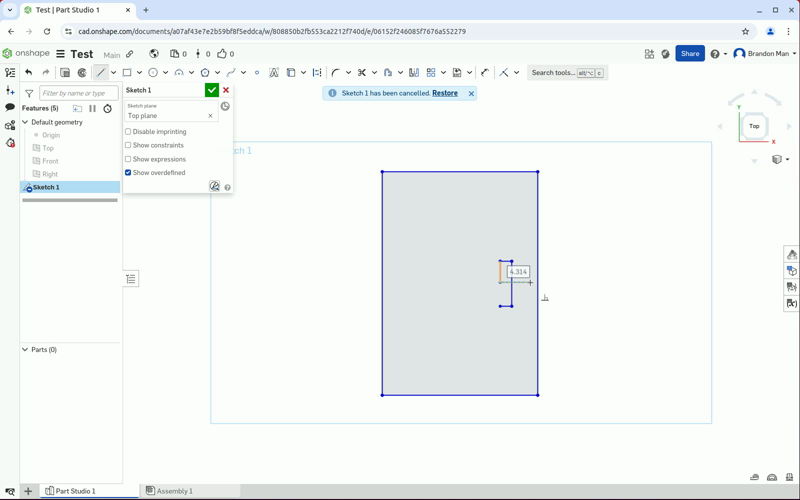
key_down(shift)
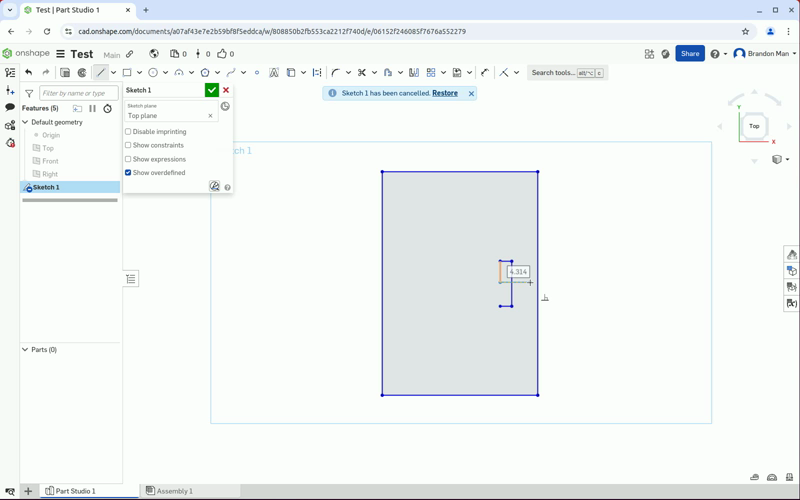
mouse_move(500, 306)
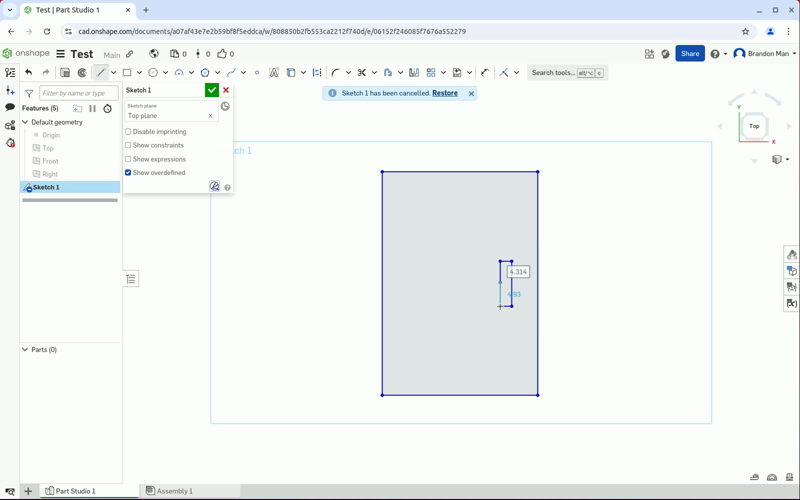
key_up(shift)
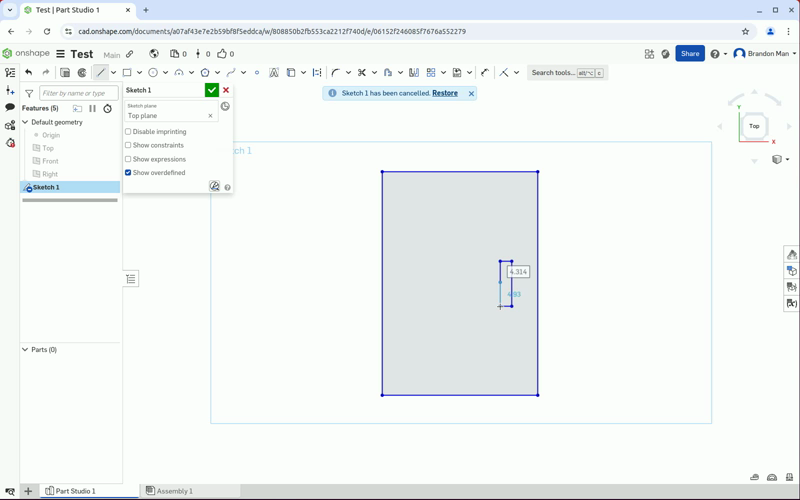
click(500, 306)
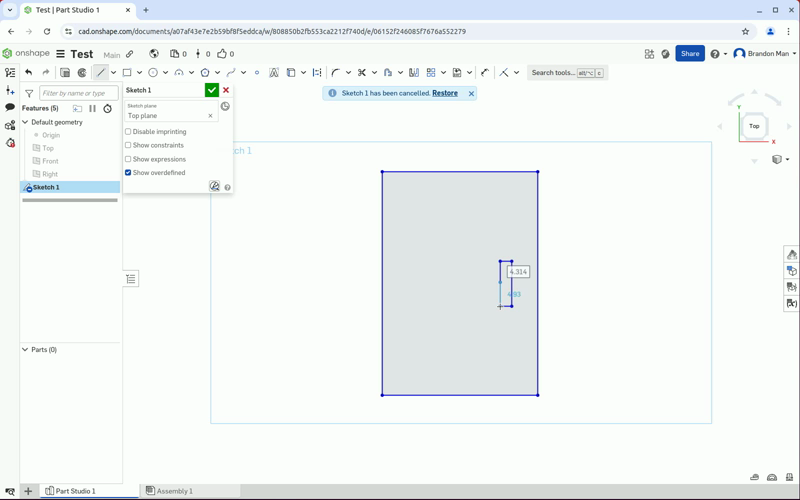
key(esc)
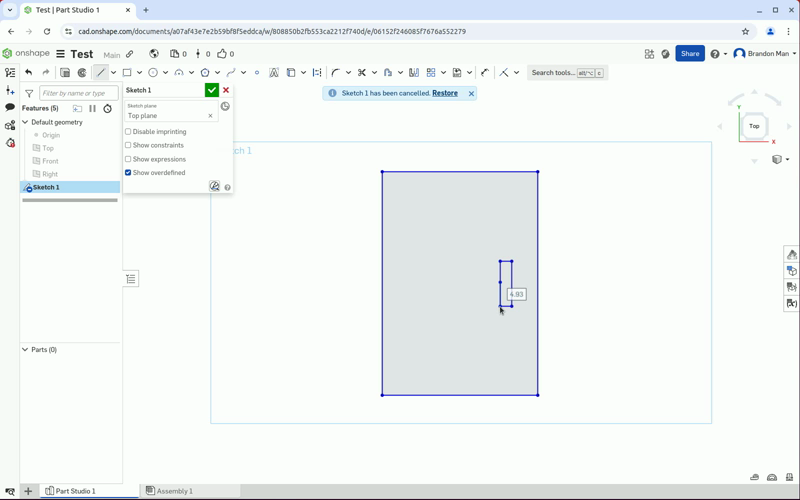
mouse_move(495, 355)
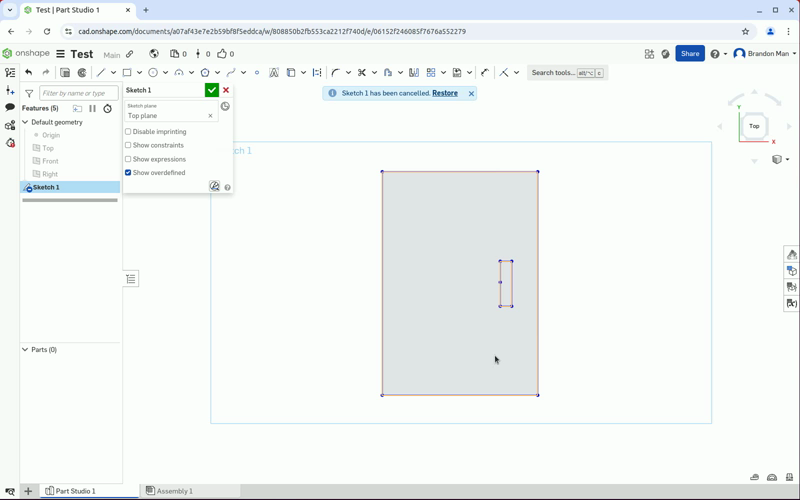
click(495, 355)
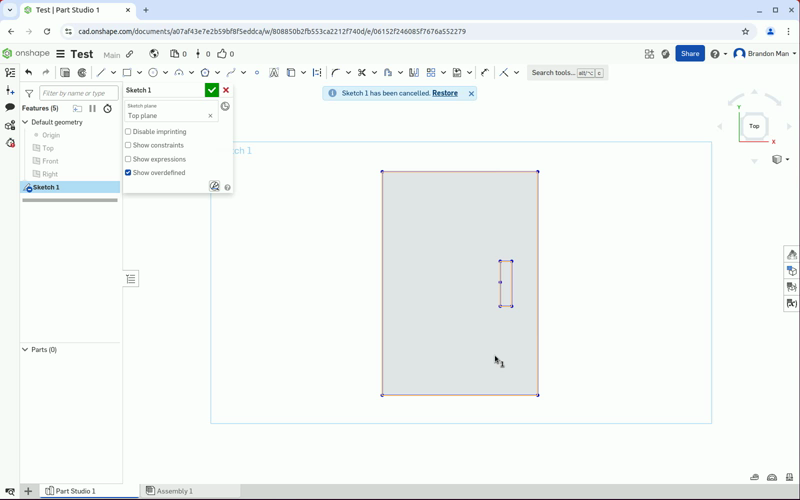
mouse_move(73, 352)
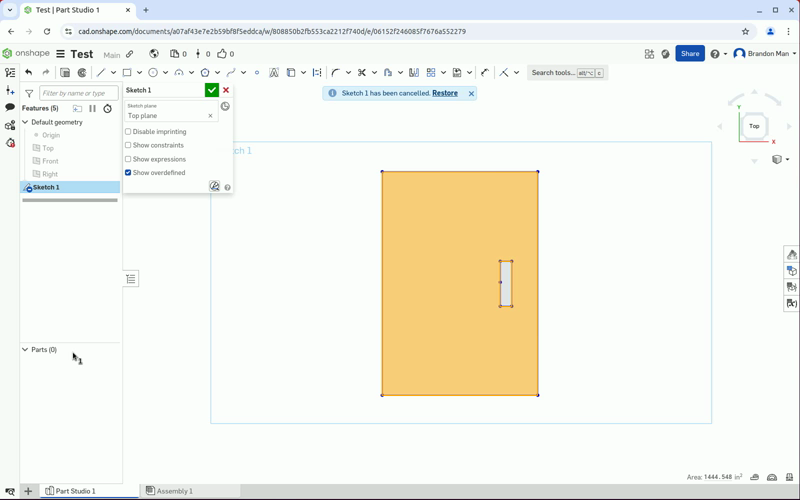
key(shift+y)
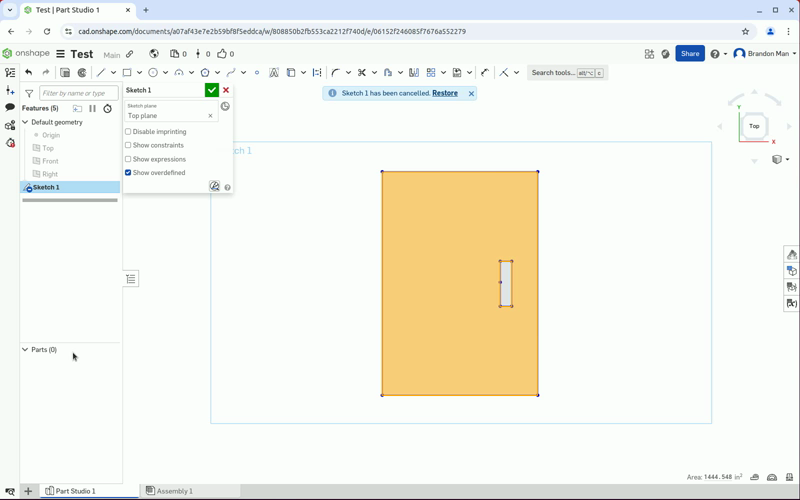
key(shift+e)
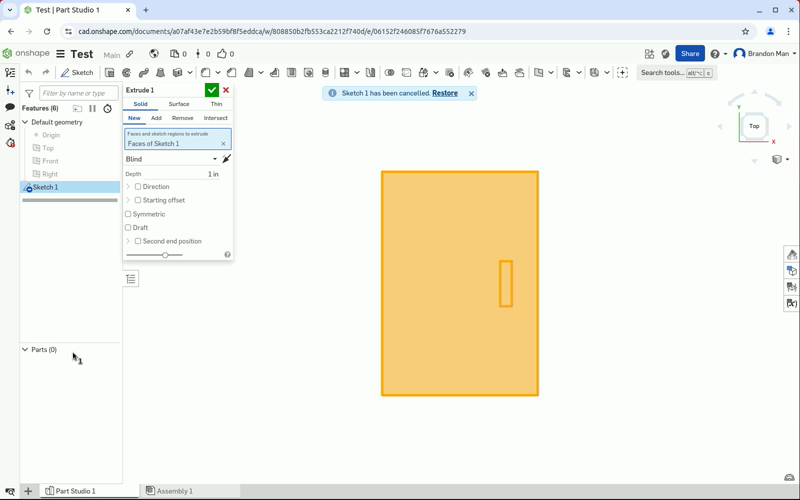
mouse_move(143, 106)
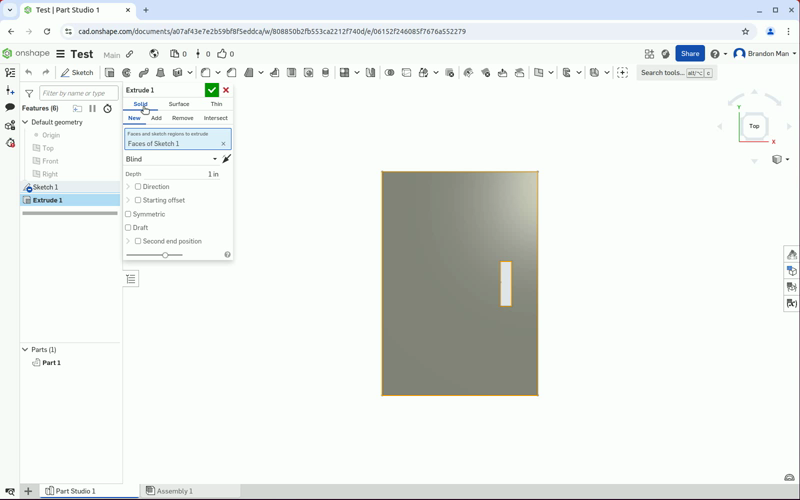
click(143, 106)
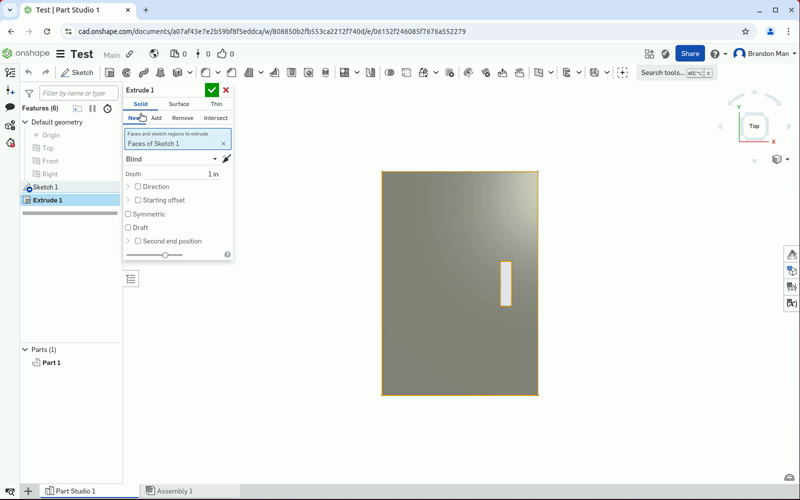
mouse_move(137, 120)
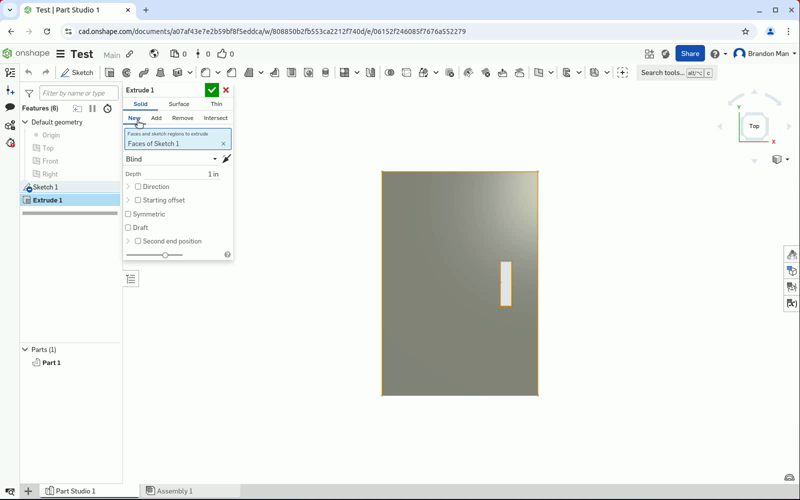
click(137, 120)
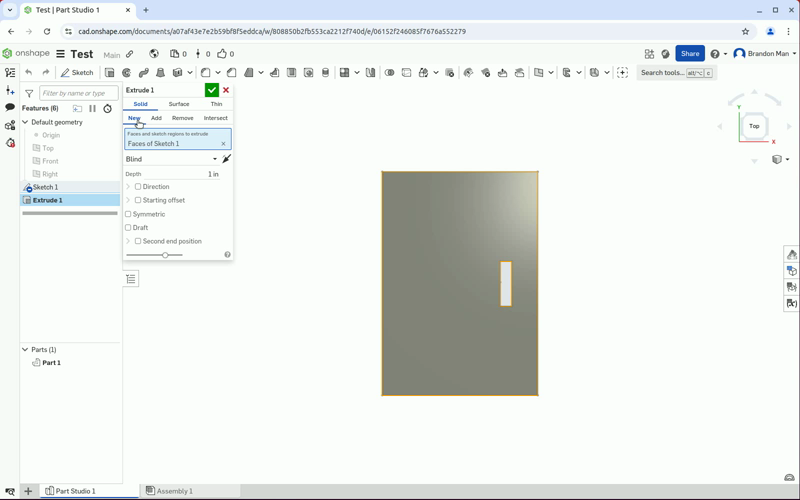
key(tab, 4)
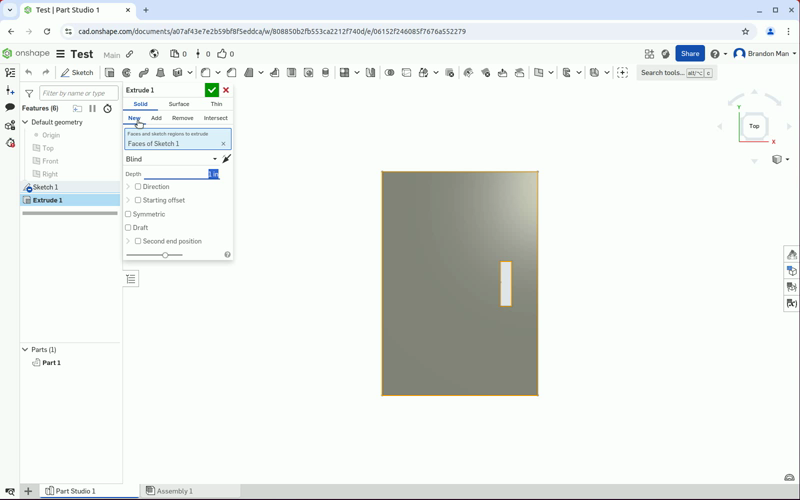
text(-4.574)
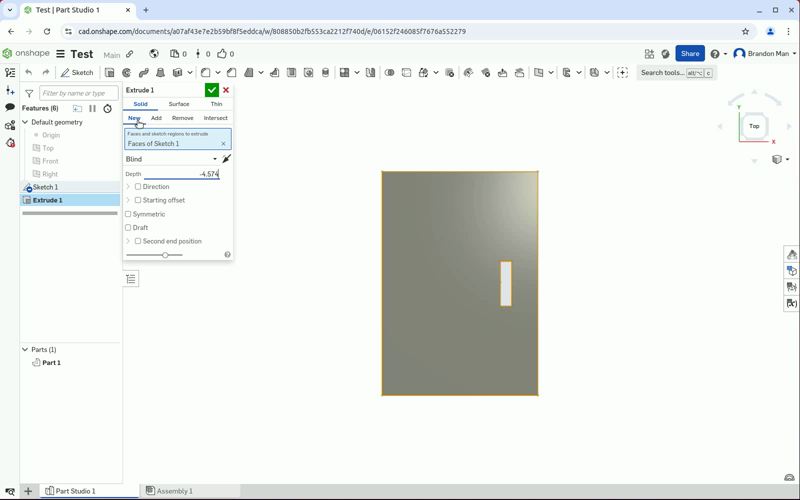
key(enter)
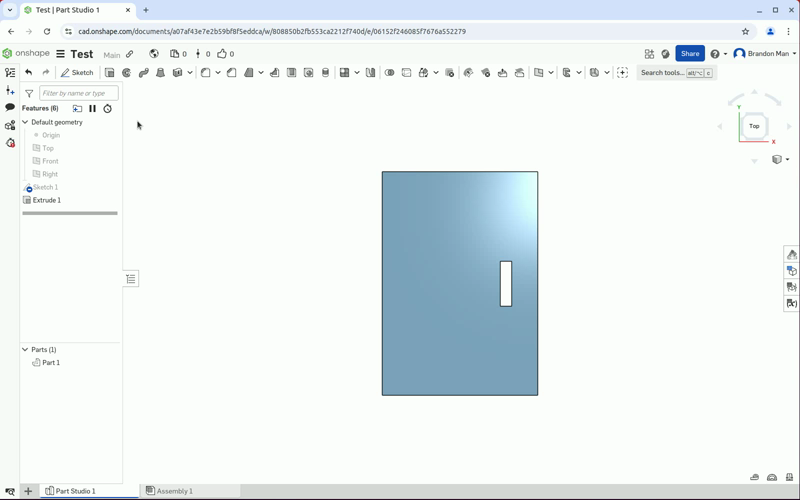
key(shift+h)
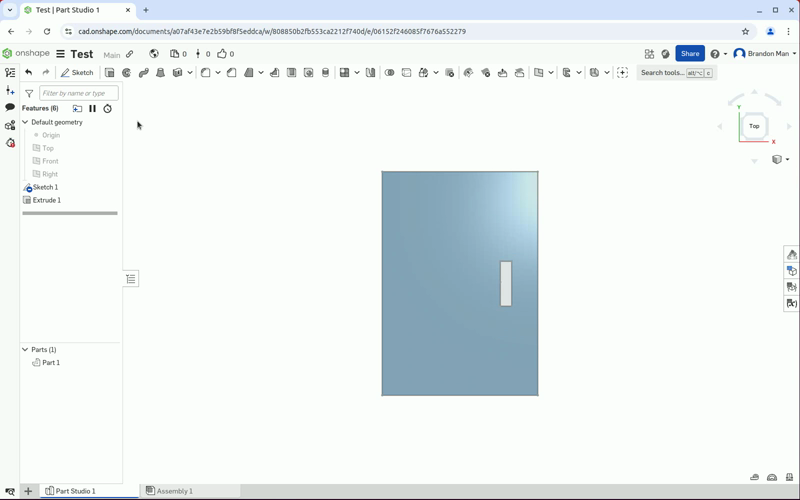
key(shift+h)
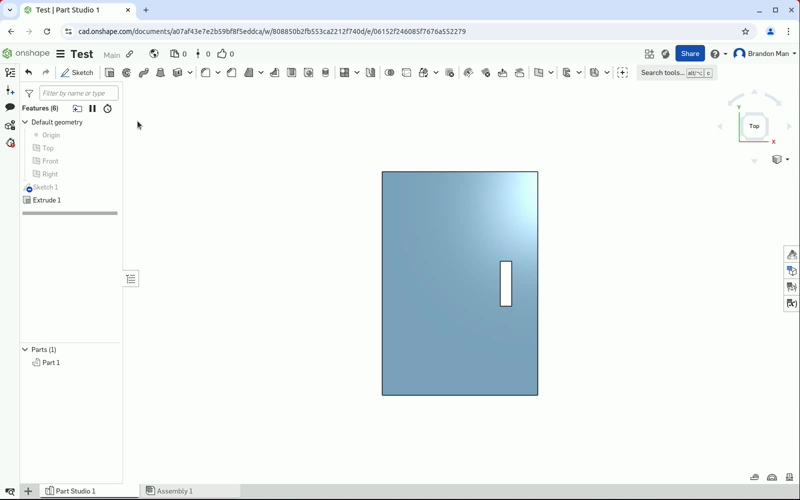
mouse_move(73, 189)
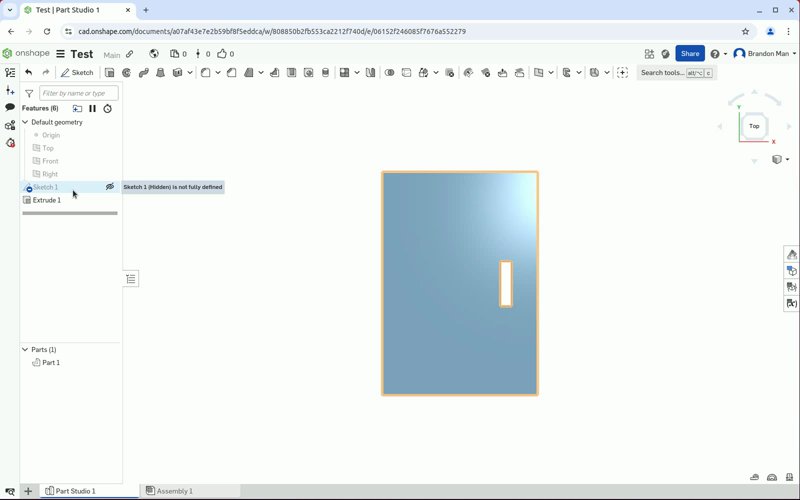
click(73, 189)
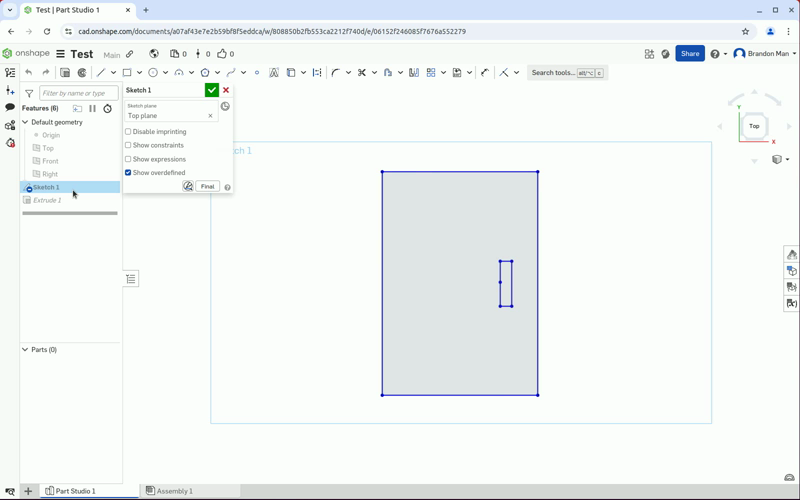
mouse_move(229, 92)
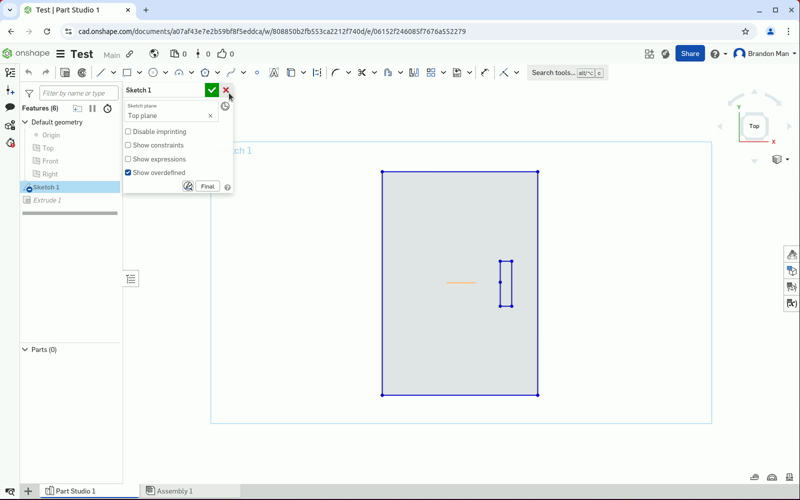
click(229, 92)
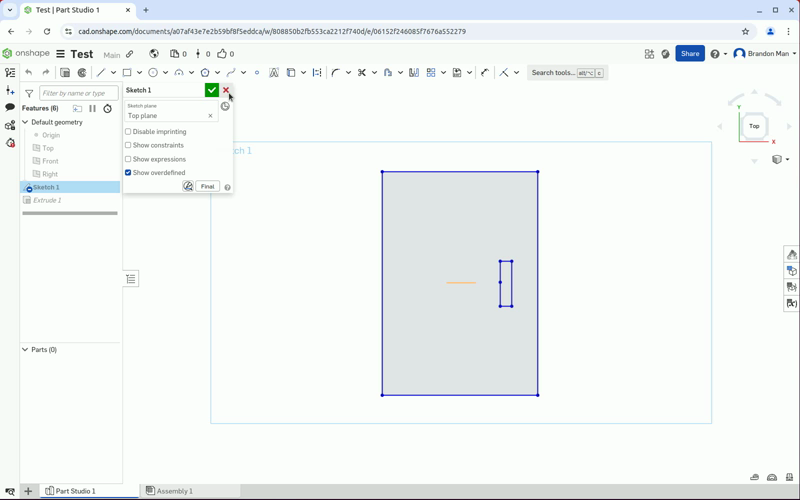
key(shift+s)
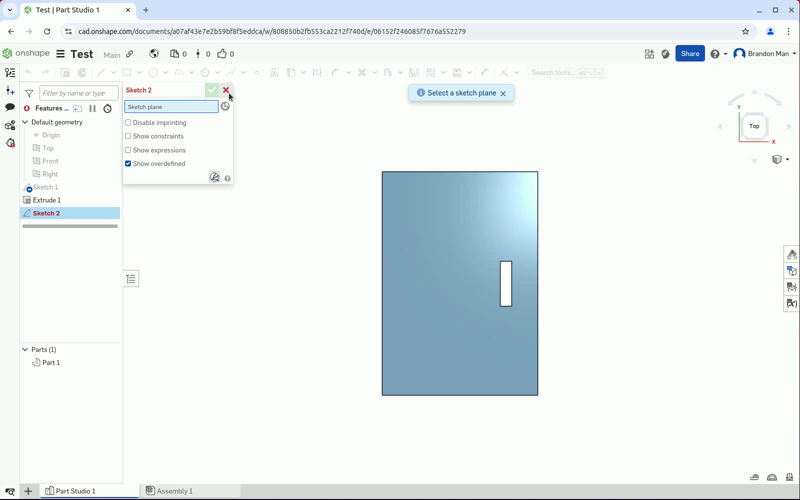
mouse_move(73, 150)
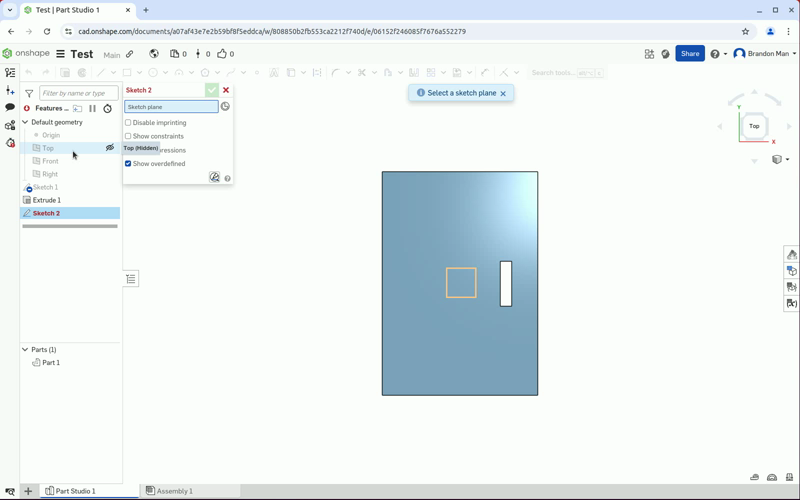
click(73, 150)
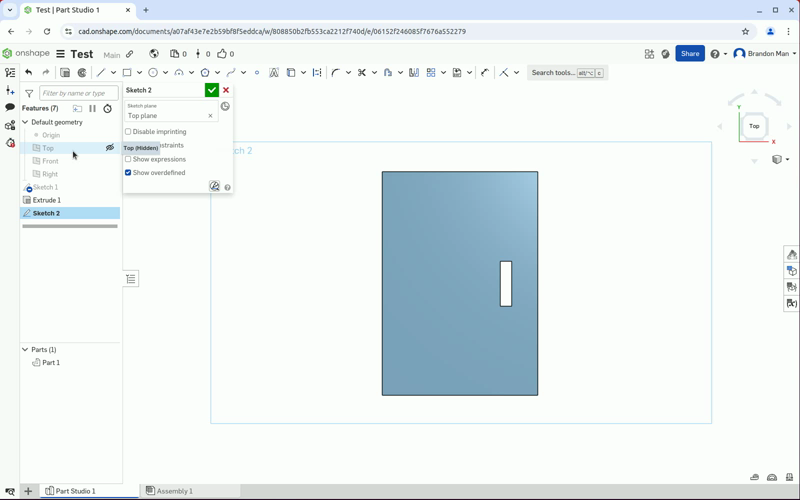
mouse_move(73, 352)
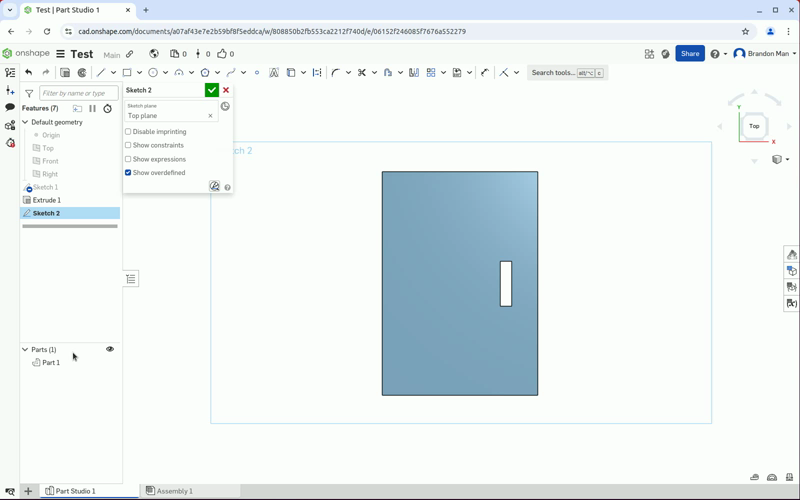
key(y)
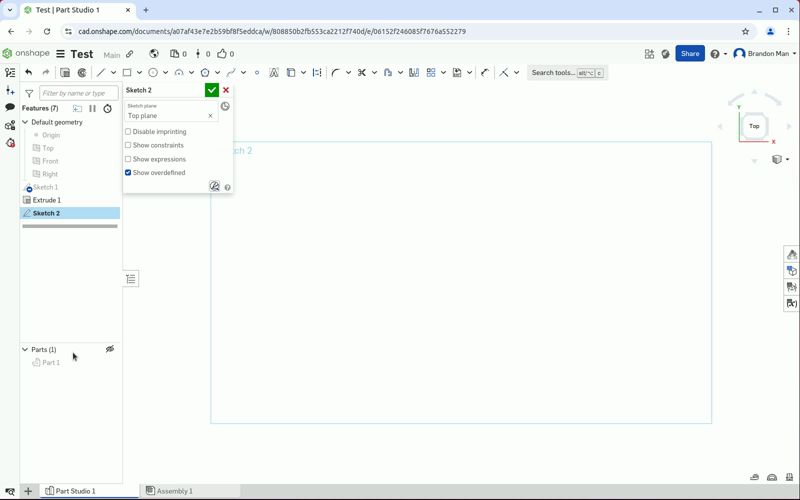
key(l)
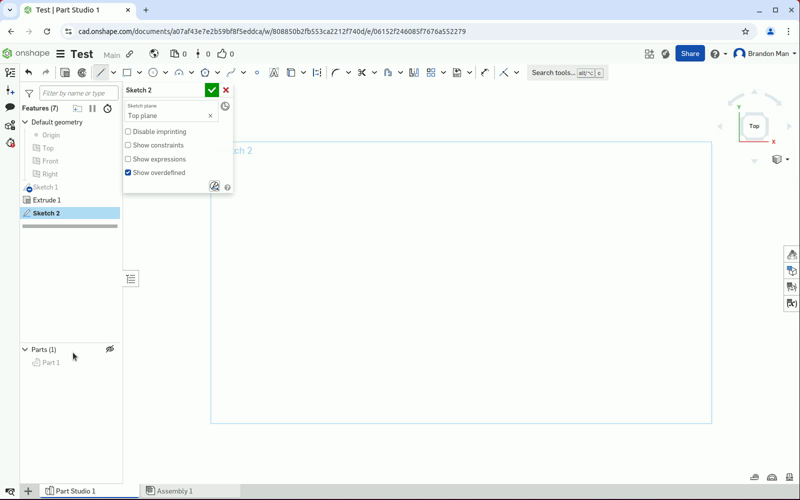
key_down(shift)
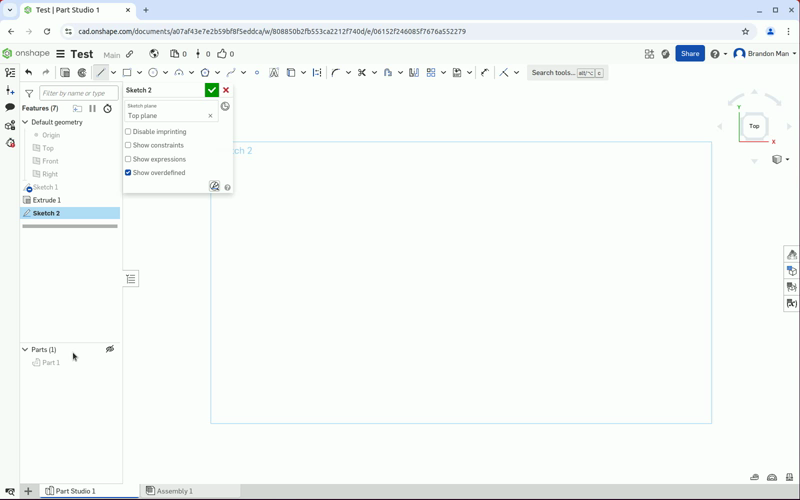
mouse_move(500, 305)
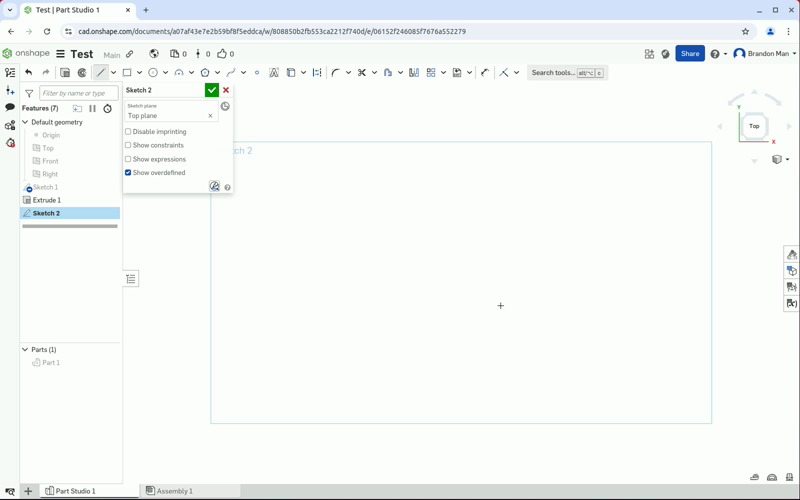
click(500, 305)
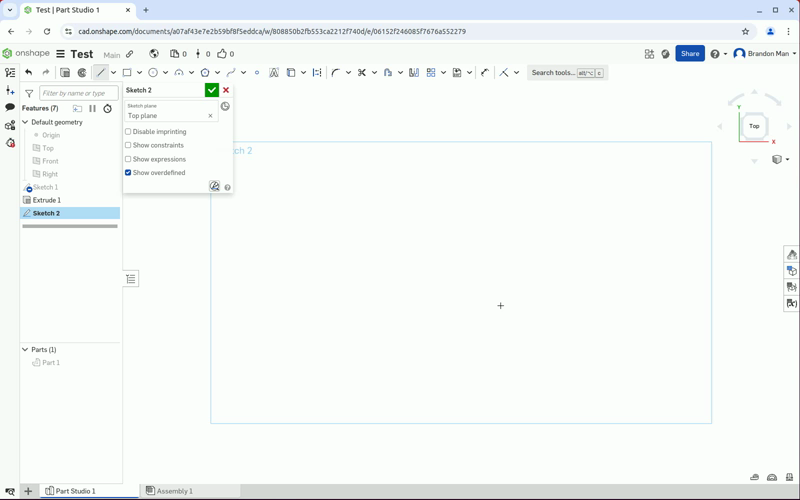
key_up(shift)
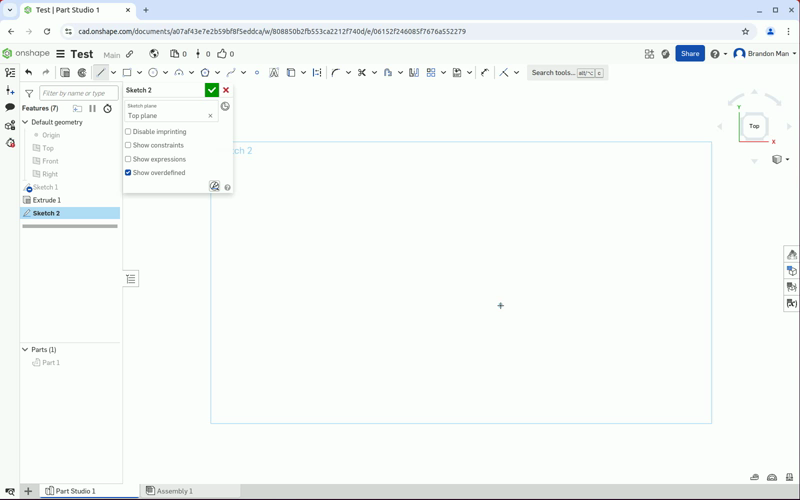
key_down(shift)
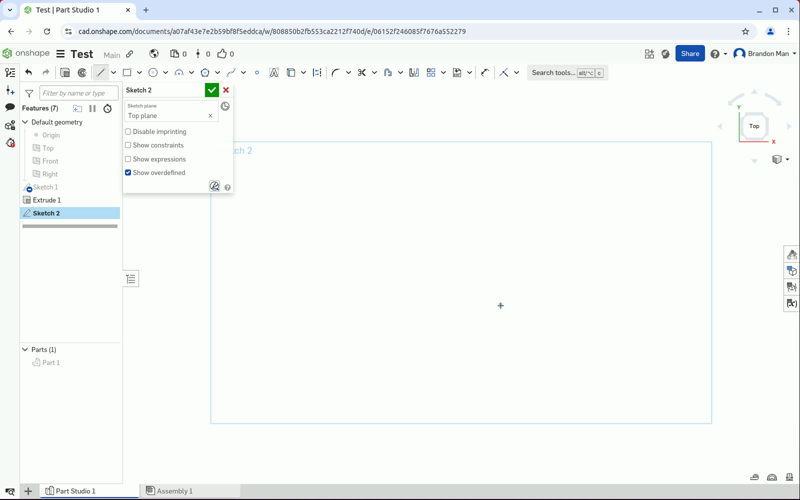
mouse_move(530, 305)
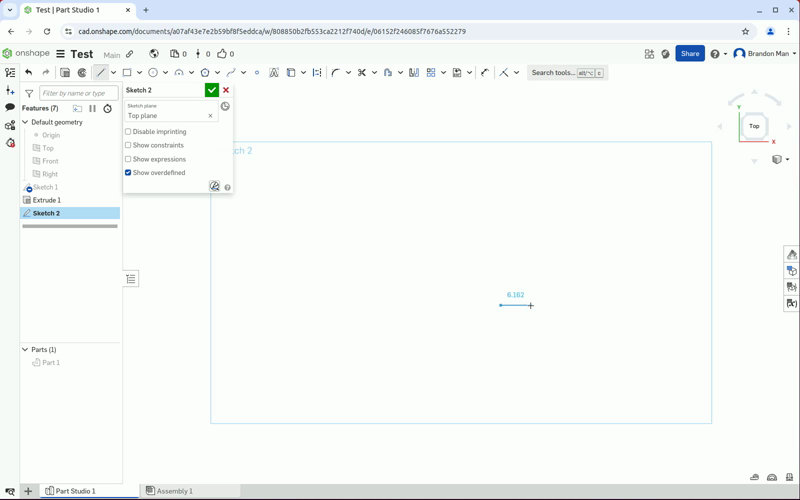
mouse_move(512, 305)
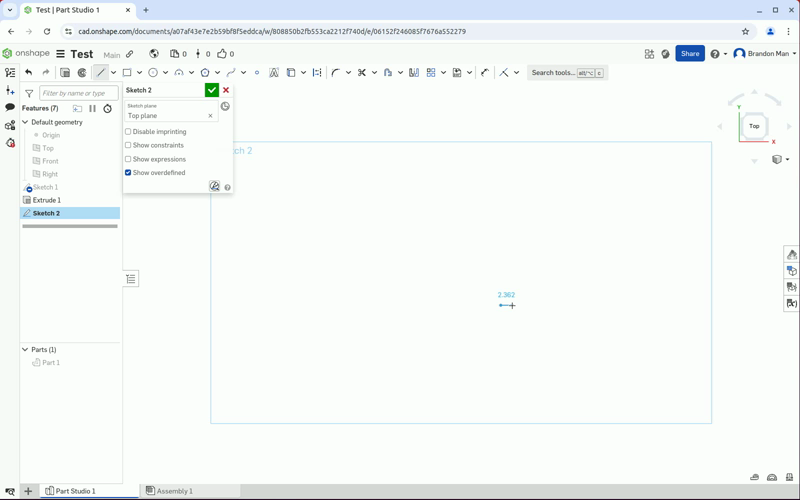
click(512, 305)
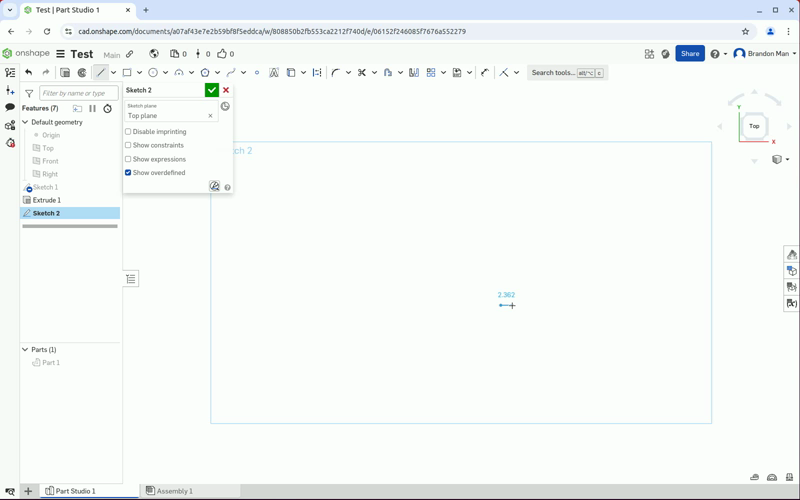
key_up(shift)
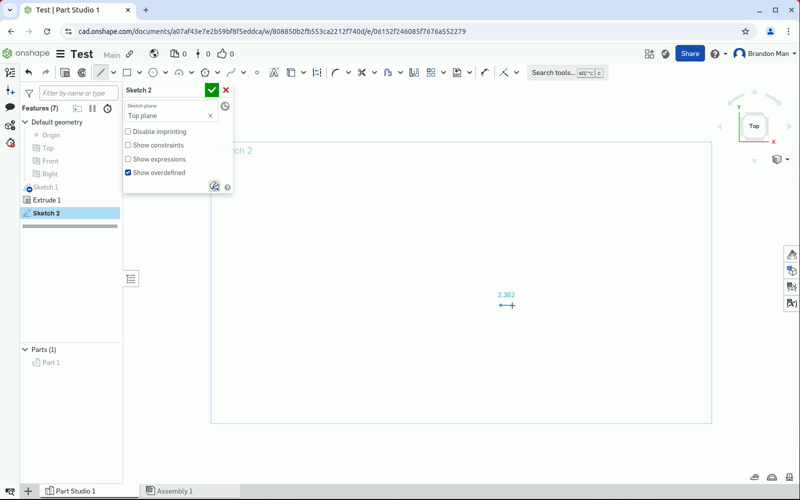
key_down(shift)
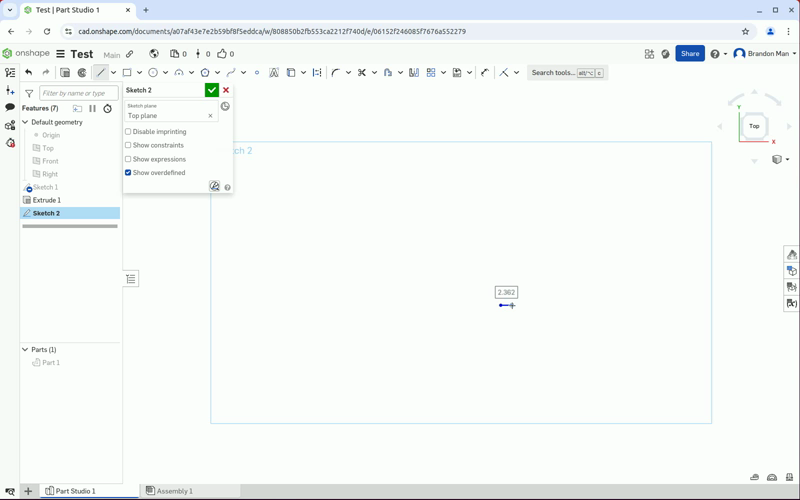
mouse_move(542, 305)
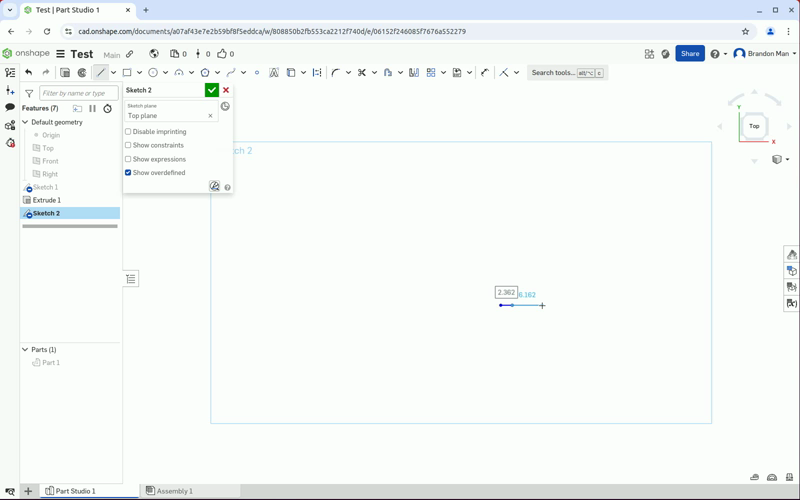
mouse_move(512, 259)
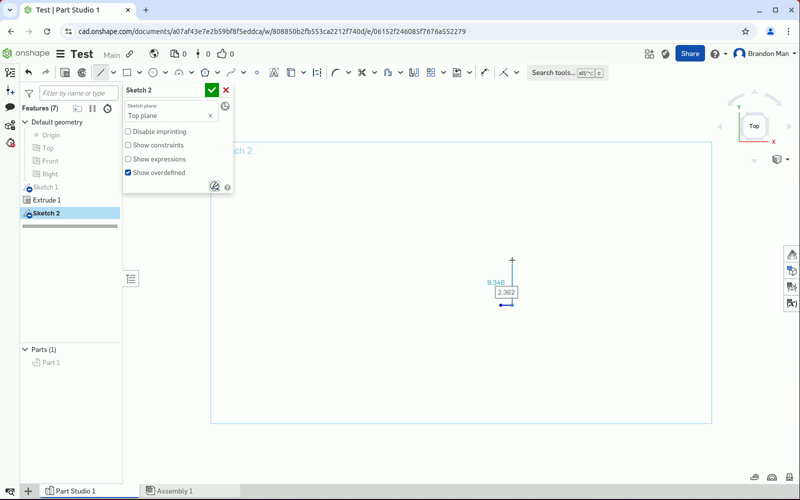
click(512, 259)
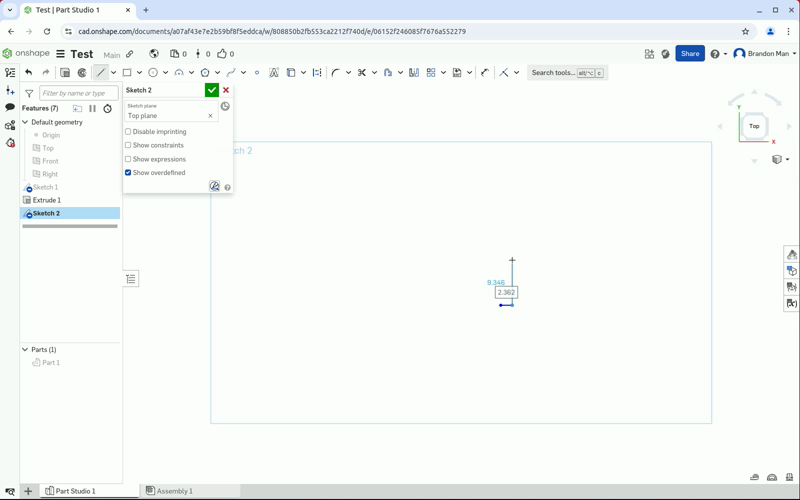
key_up(shift)
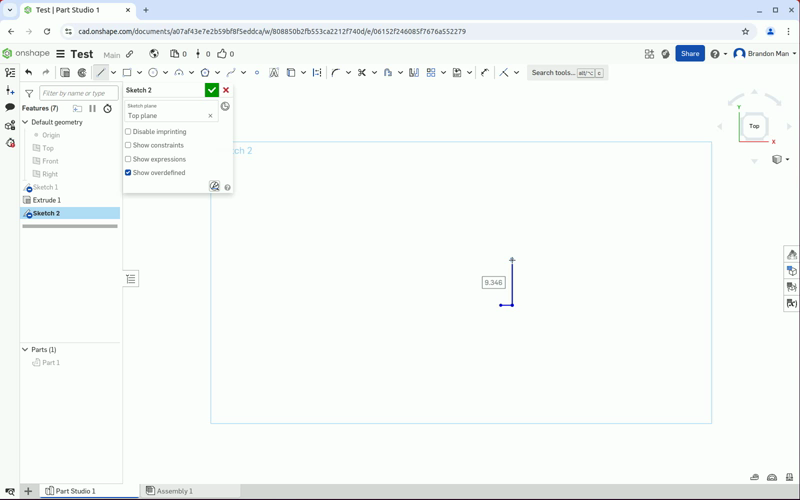
key_down(shift)
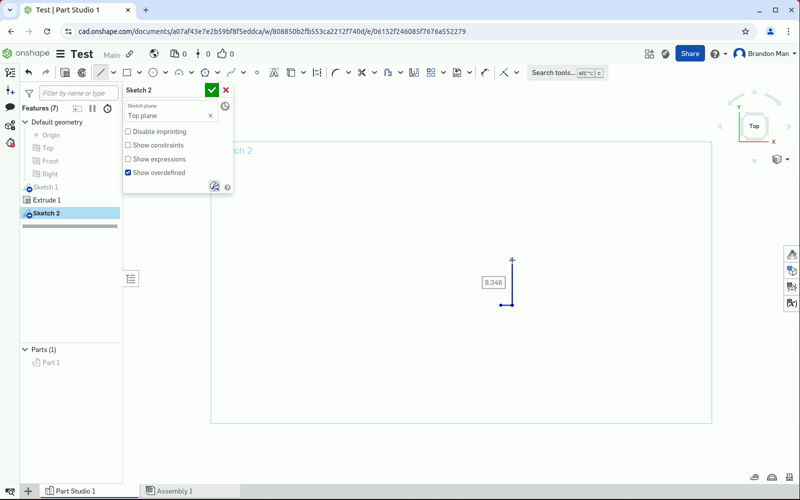
mouse_move(542, 259)
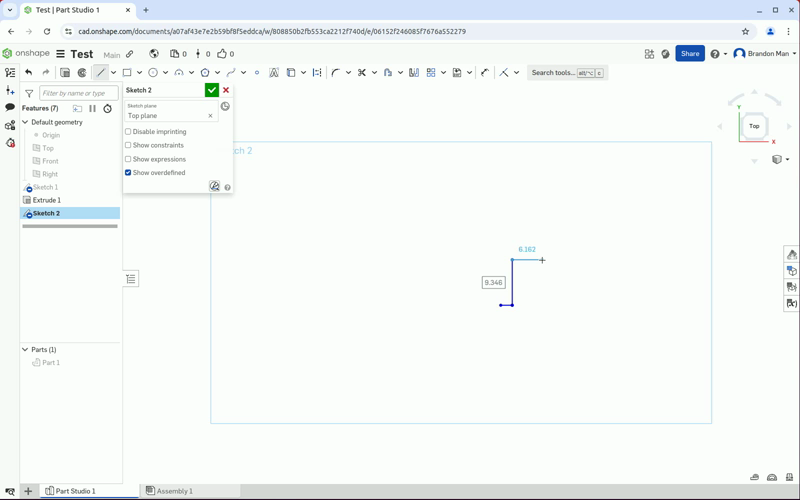
mouse_move(500, 259)
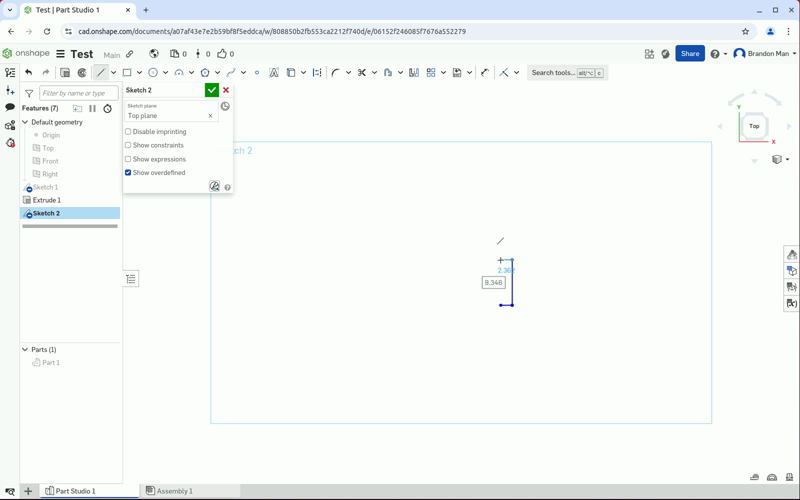
click(500, 259)
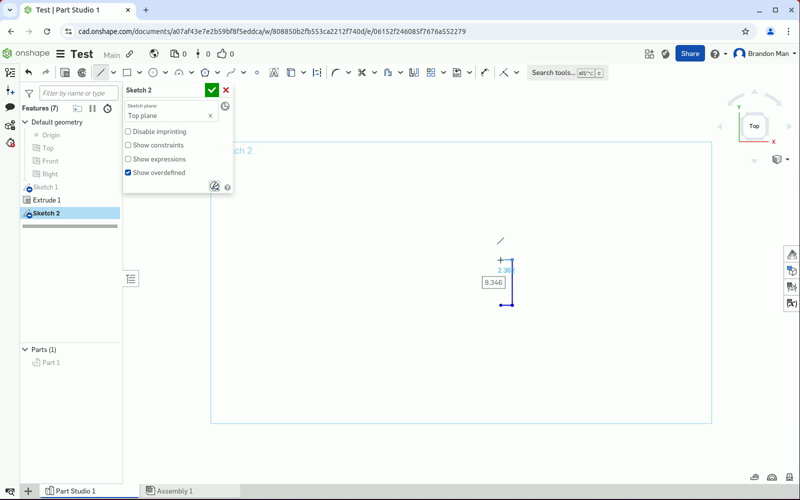
key_up(shift)
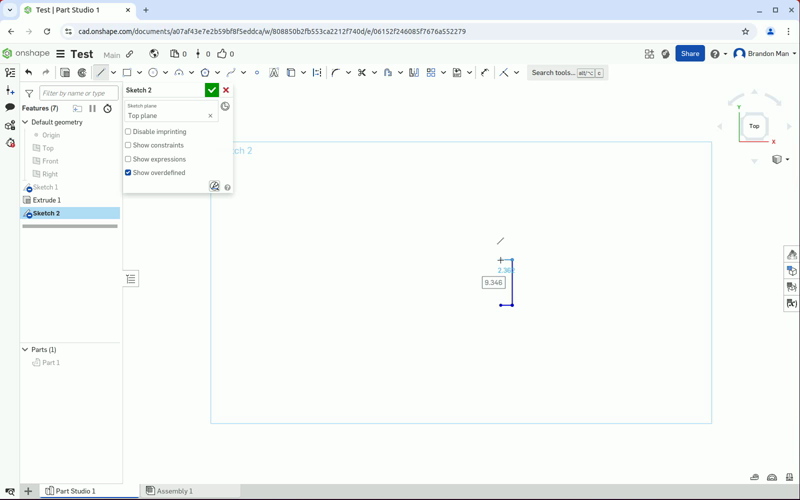
key_down(shift)
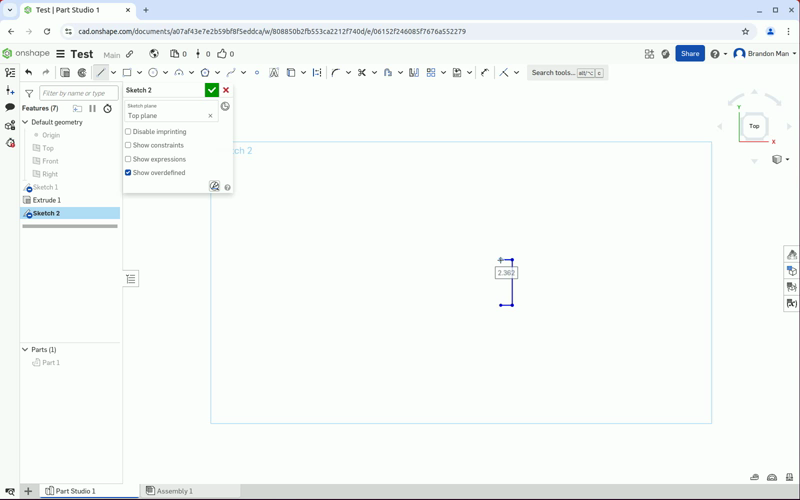
mouse_move(530, 259)
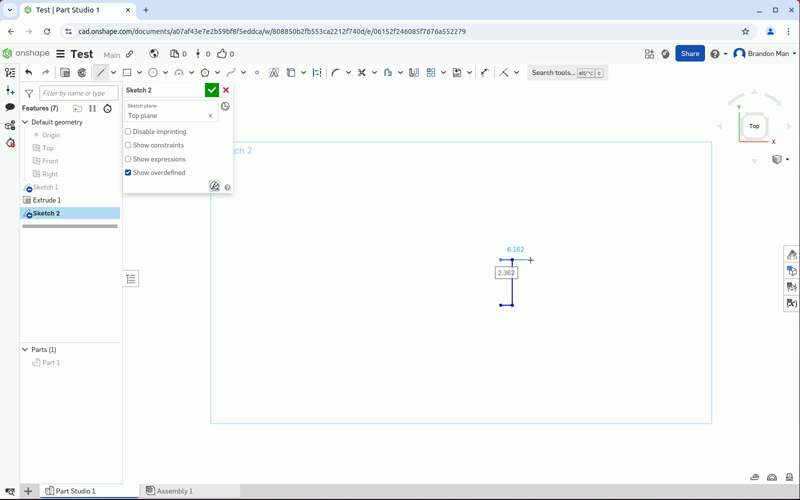
mouse_move(500, 282)
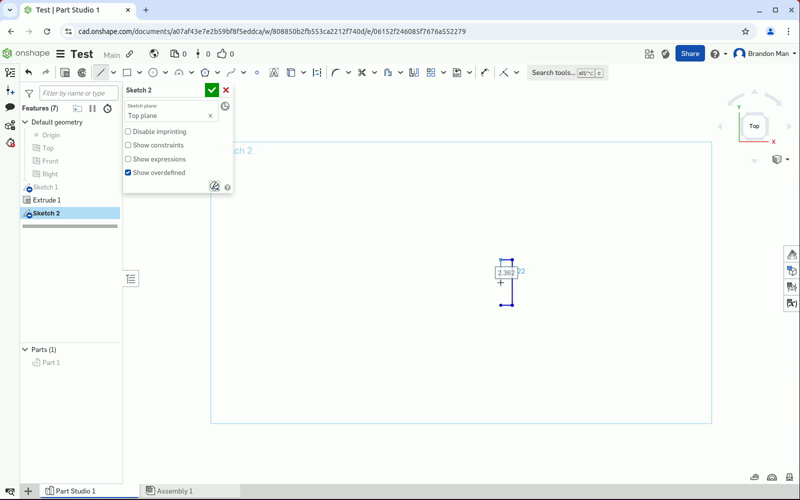
click(500, 282)
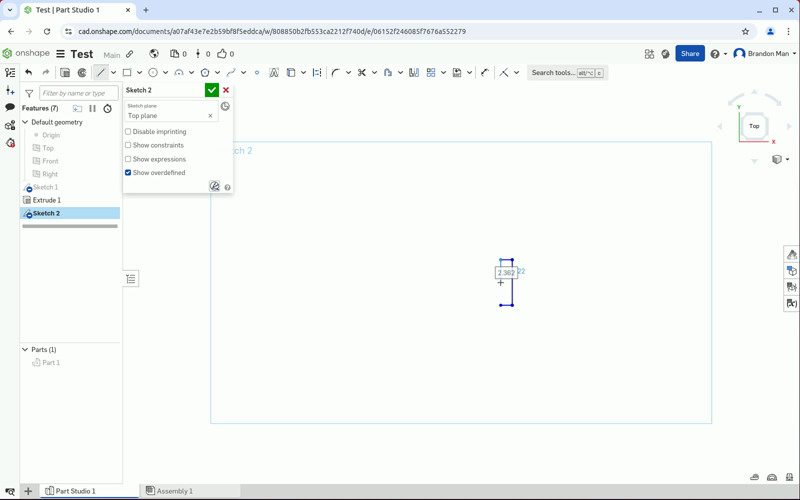
key_up(shift)
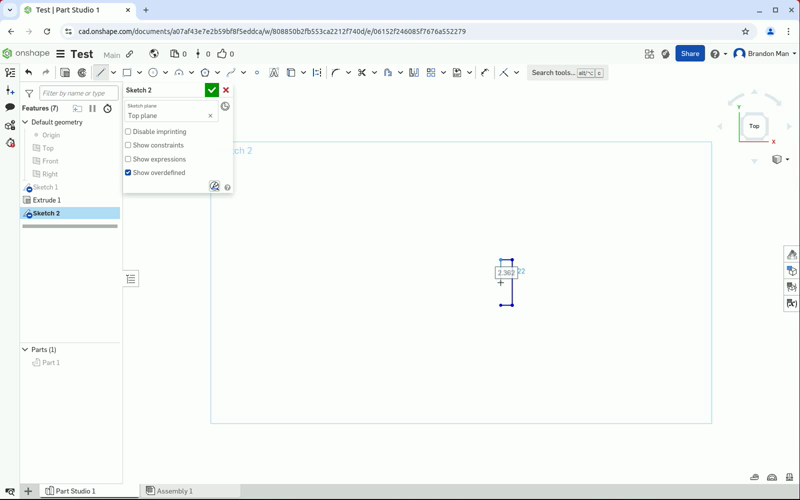
mouse_move(530, 282)
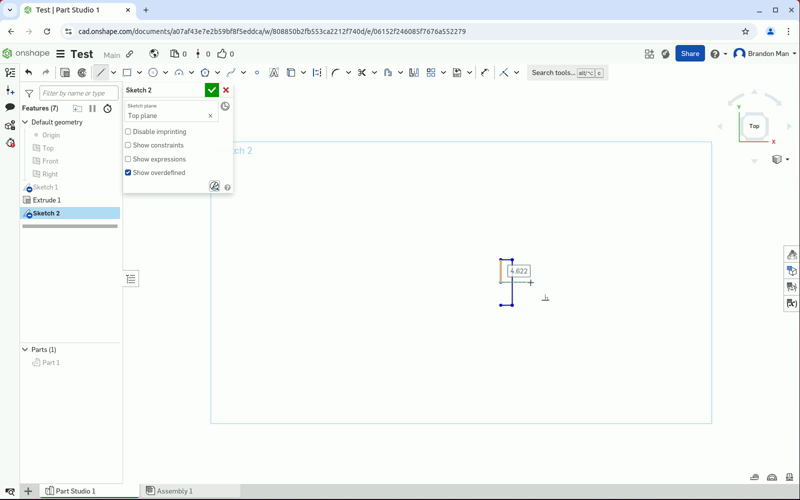
key_down(shift)
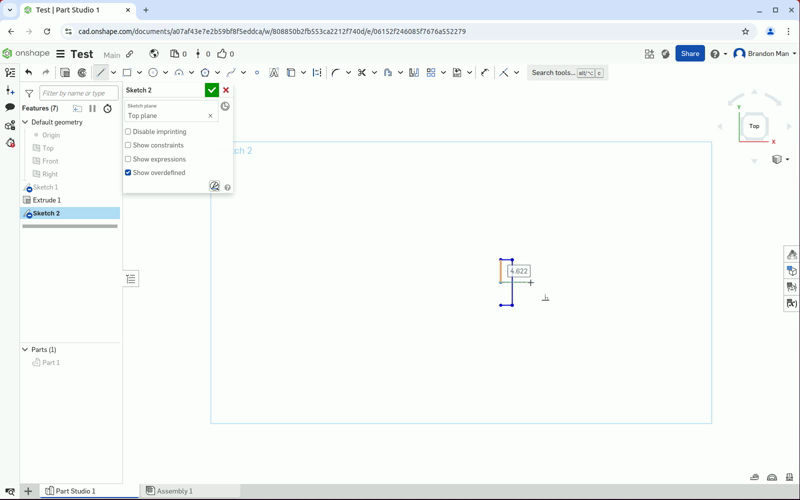
mouse_move(500, 305)
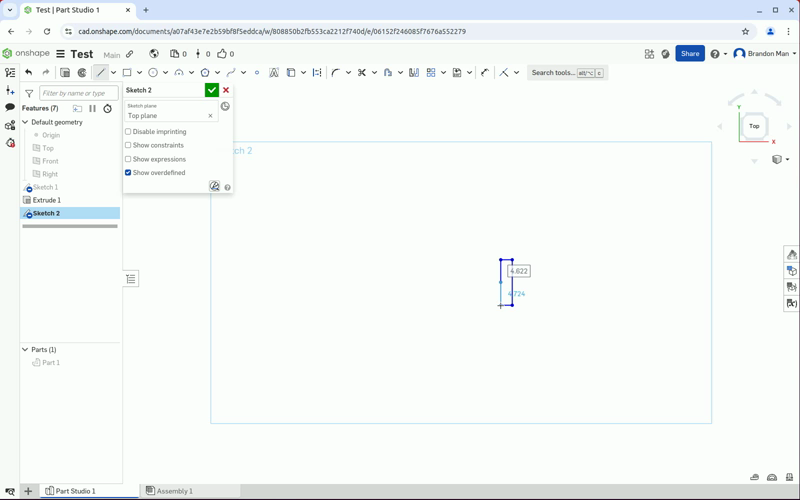
key_up(shift)
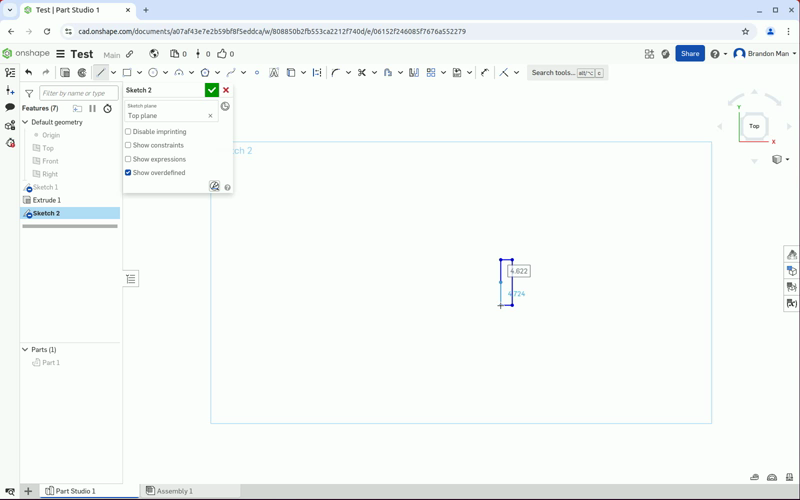
click(500, 305)
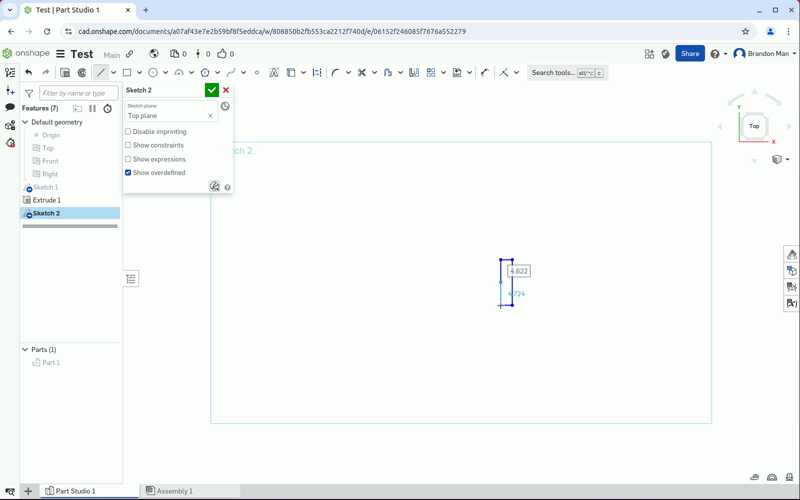
key(esc)
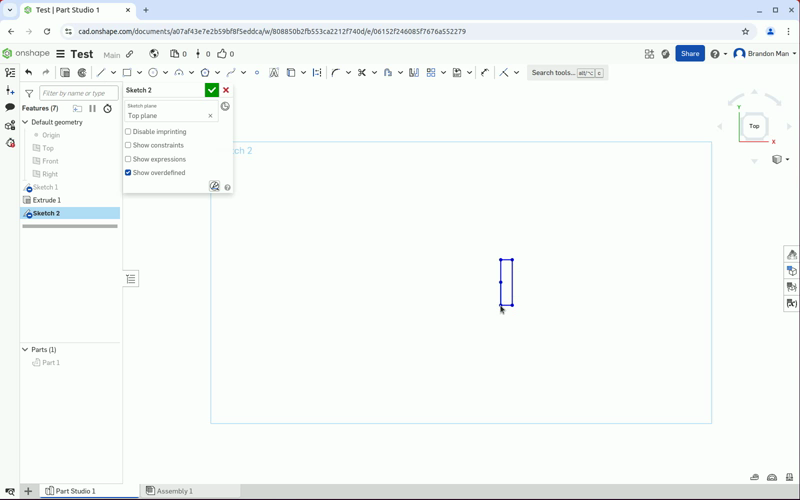
mouse_move(505, 278)
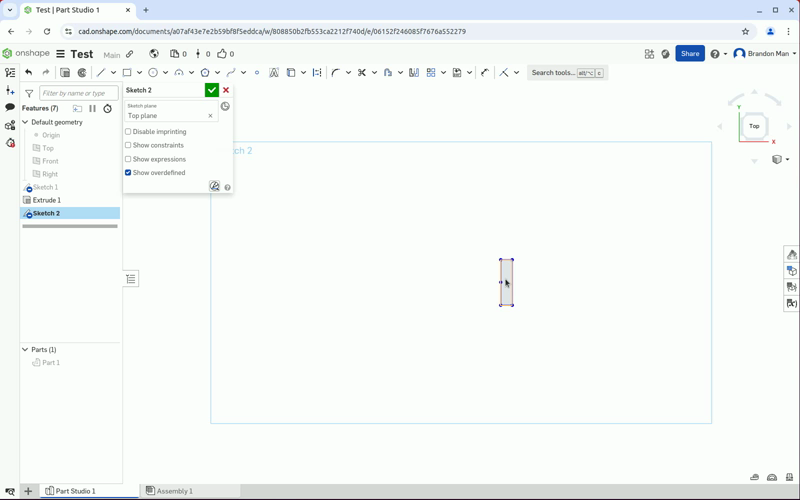
scroll(6)
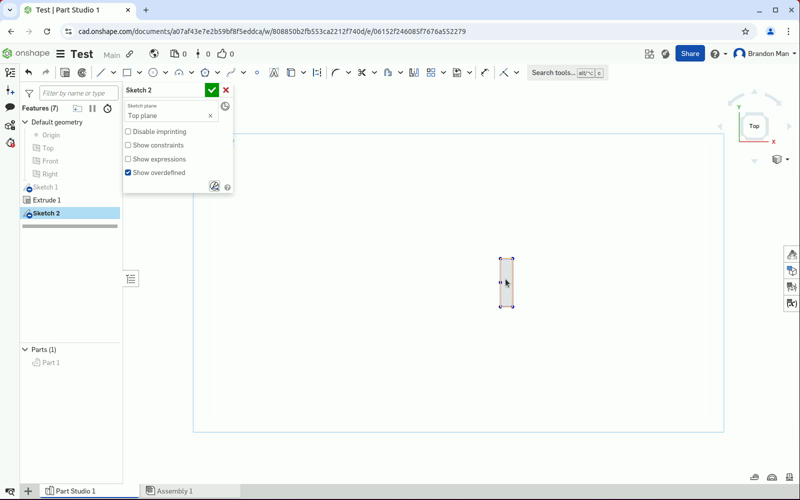
scroll(6)
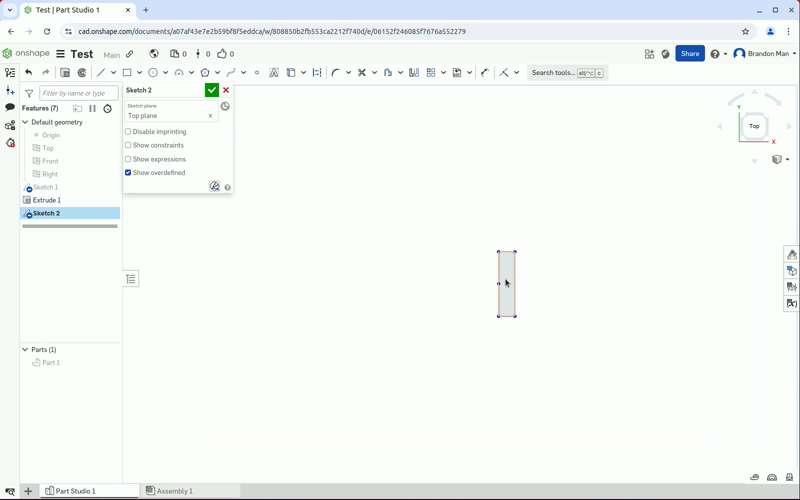
scroll(6)
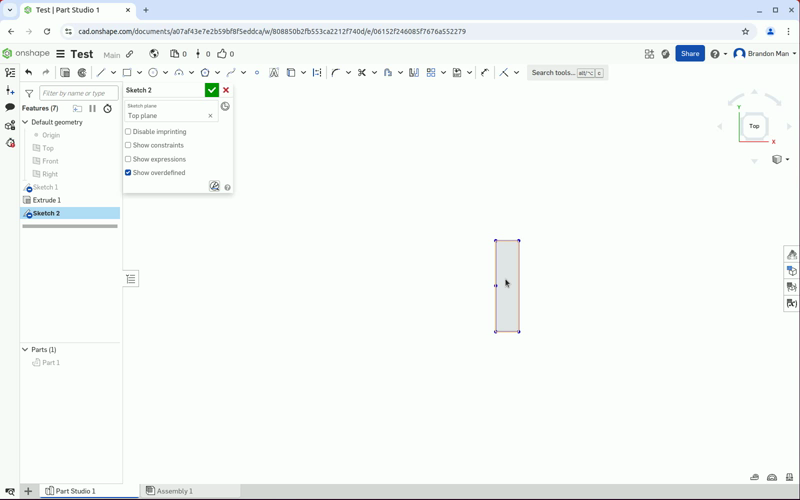
scroll(6)
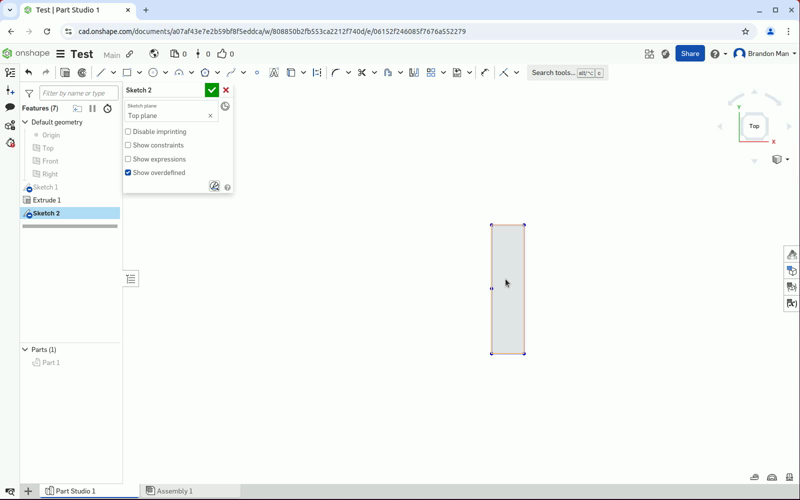
scroll(6)
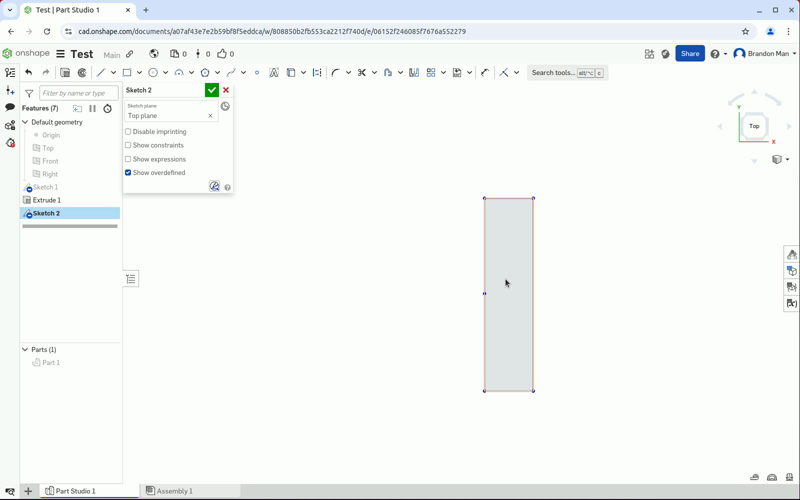
scroll(6)
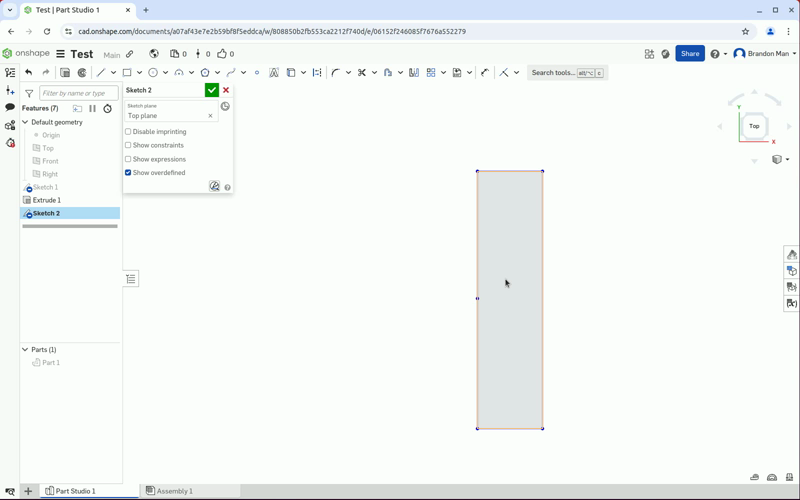
scroll(6)
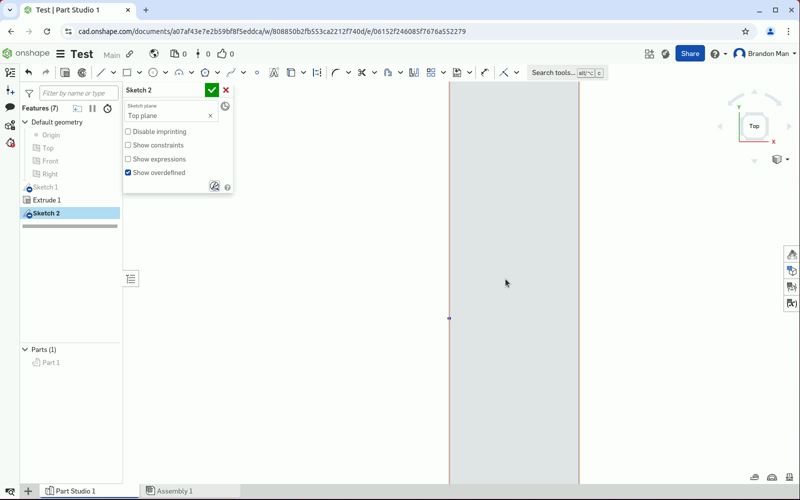
click(505, 278)
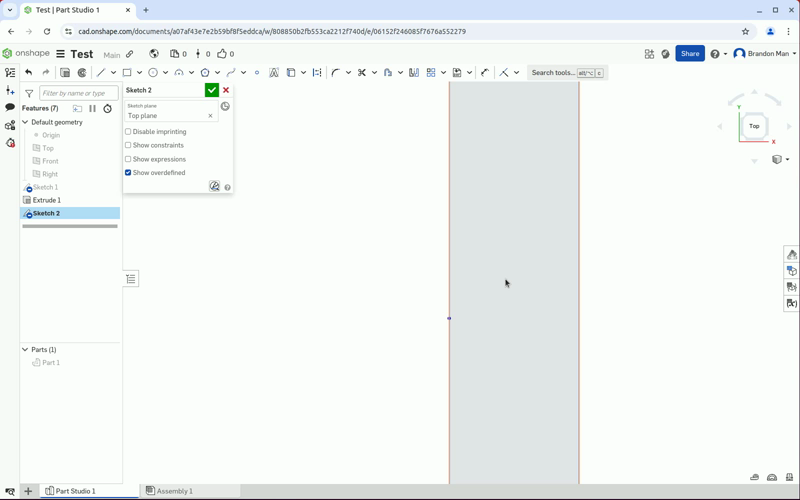
scroll(-6)
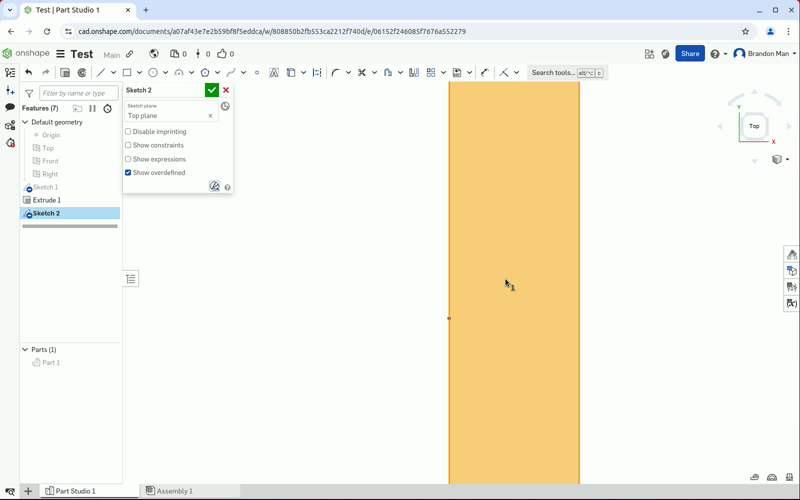
scroll(-6)
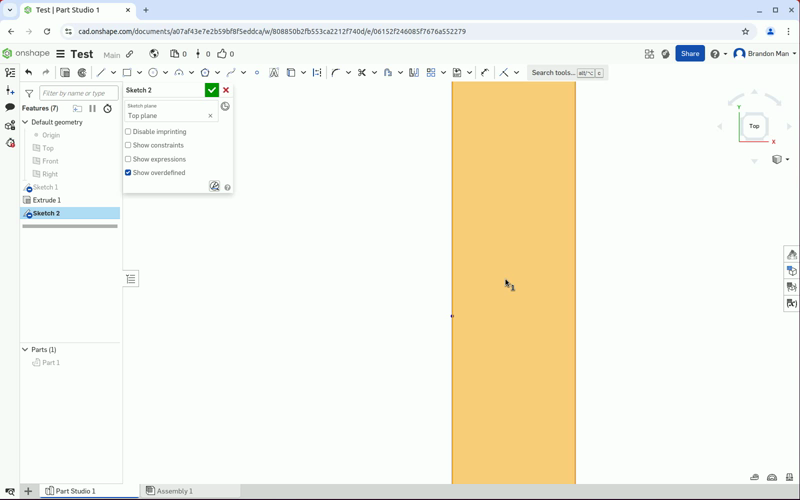
scroll(-6)
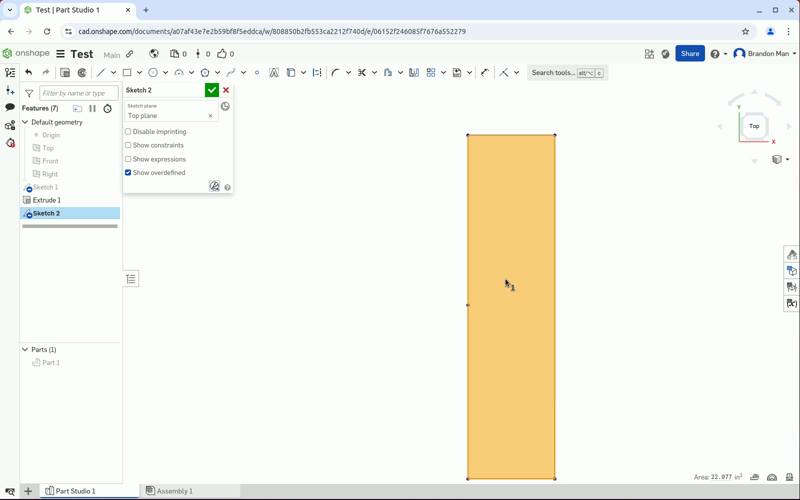
scroll(-6)
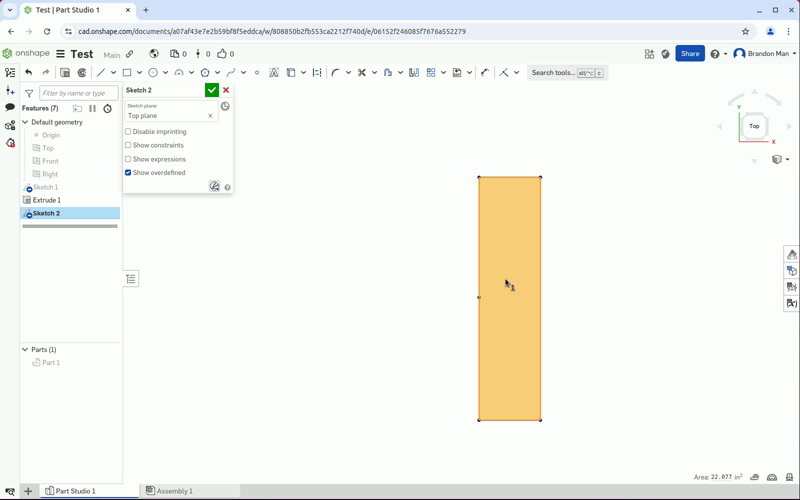
scroll(-6)
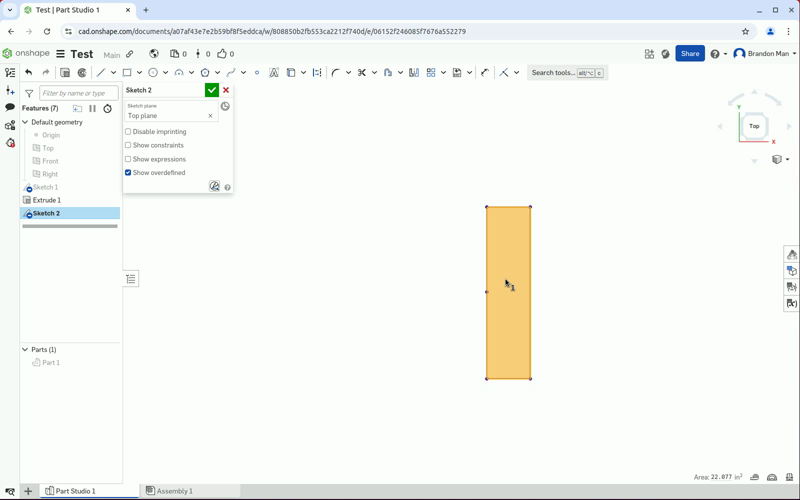
scroll(-6)
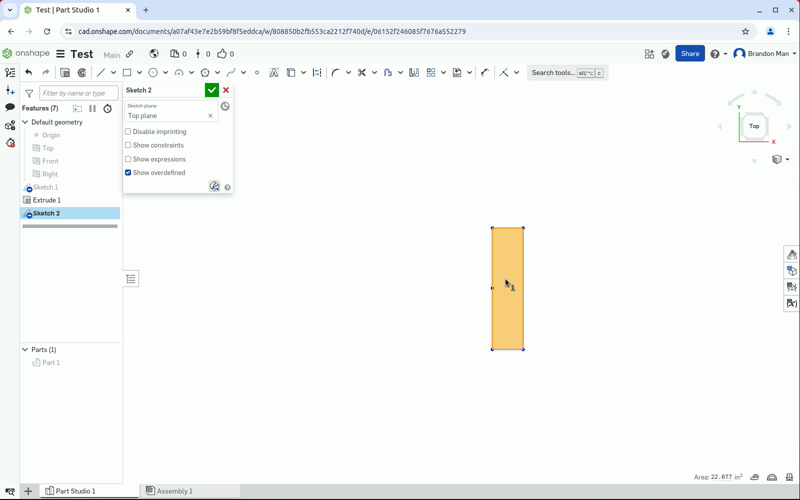
scroll(-6)
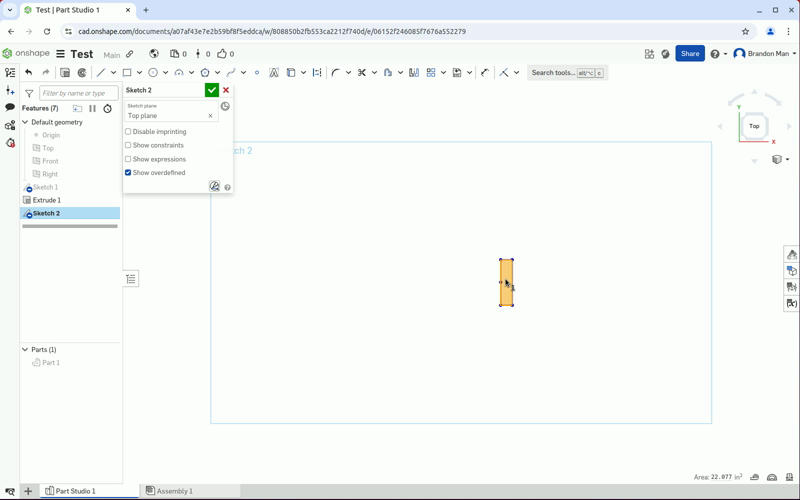
mouse_move(73, 352)
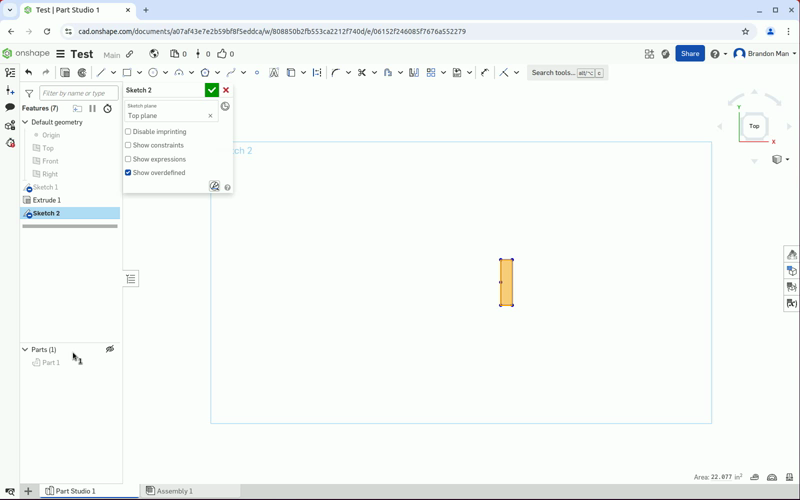
key(shift+y)
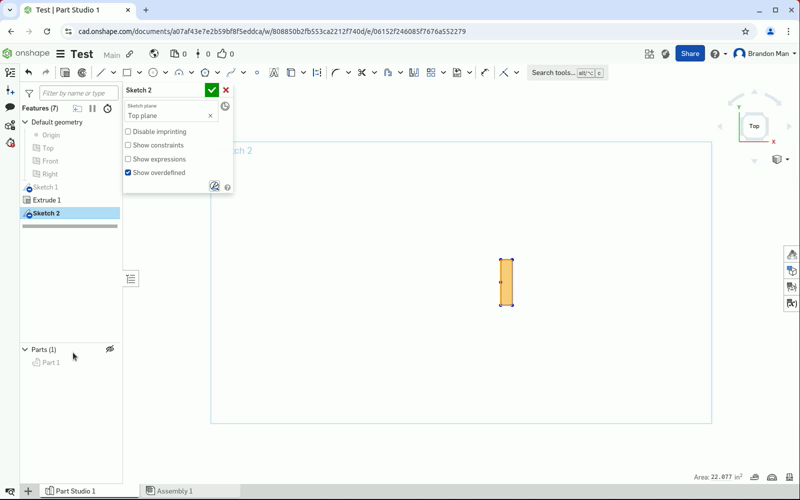
key(shift+e)
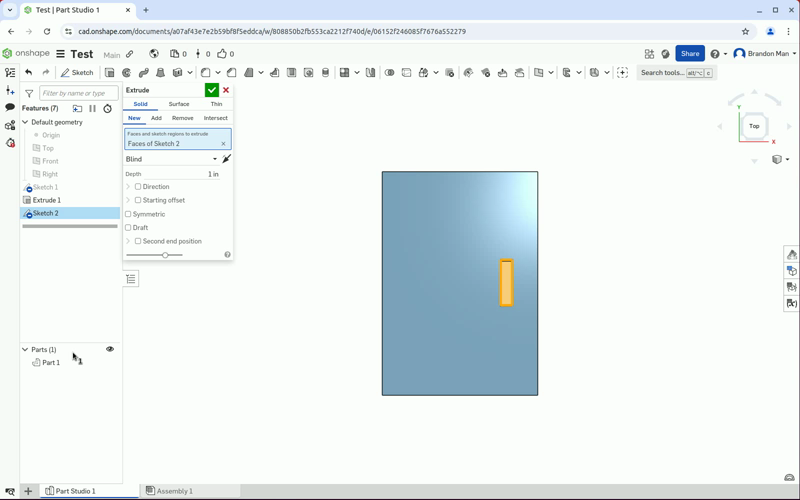
mouse_move(143, 106)
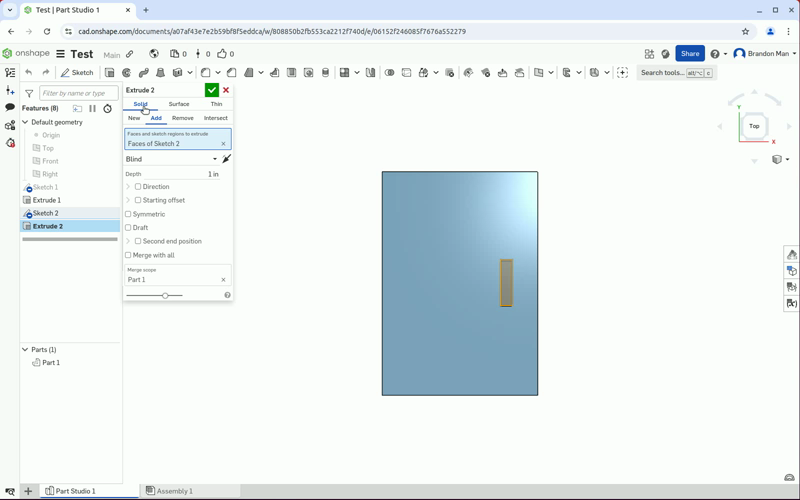
click(143, 106)
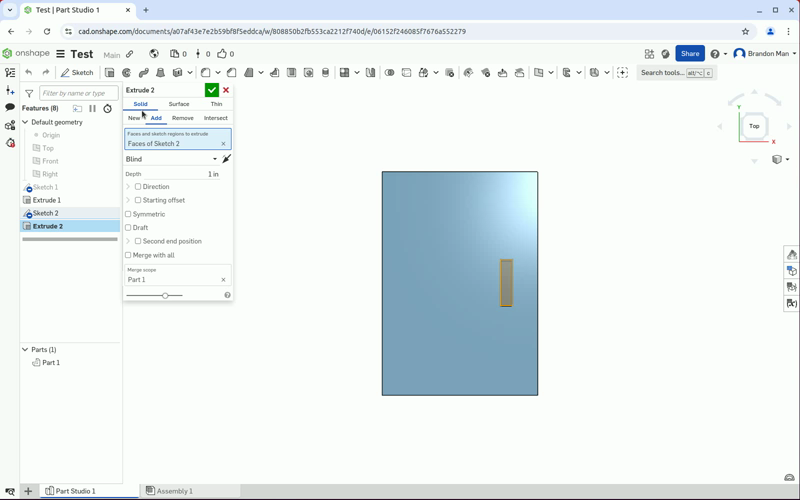
mouse_move(137, 120)
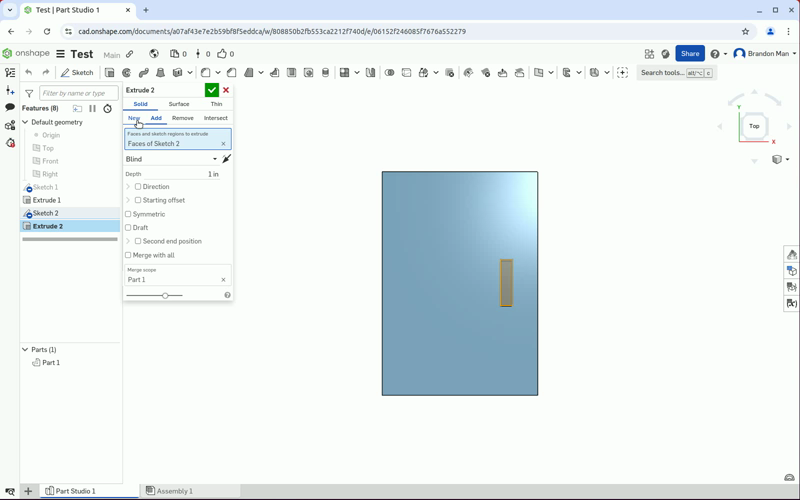
click(137, 120)
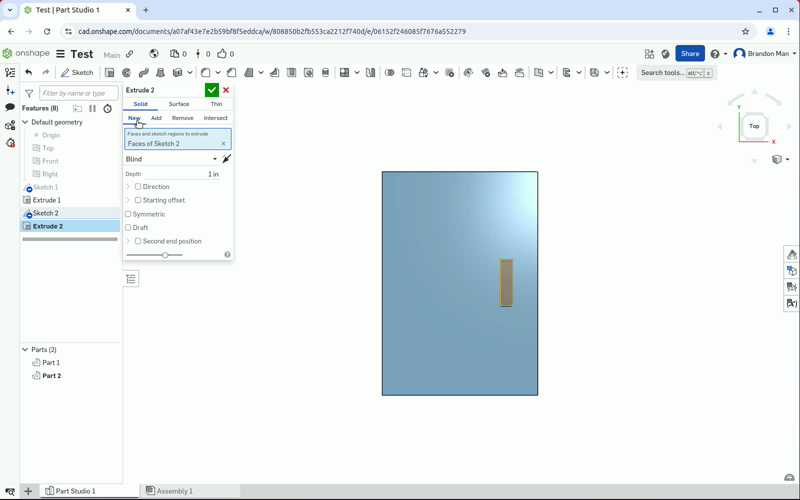
key(tab, 4)
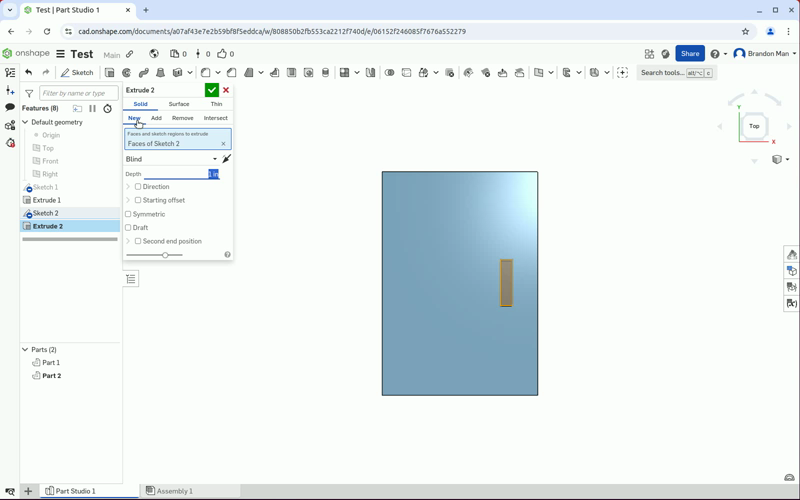
text(2.407)
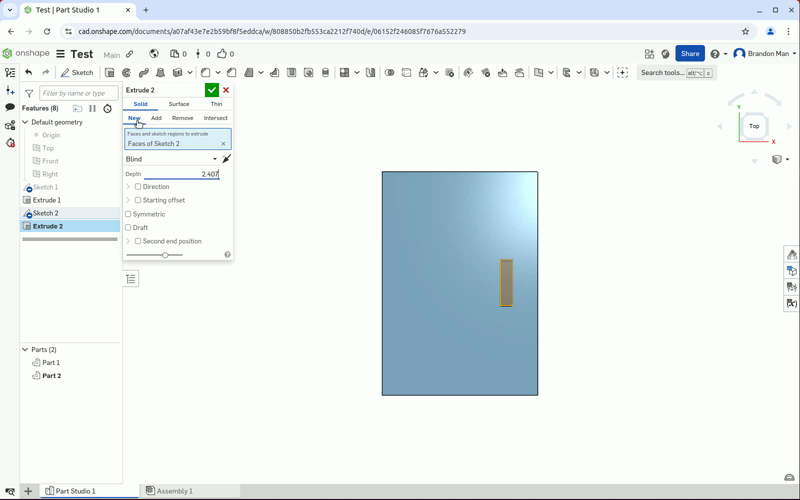
key(enter)
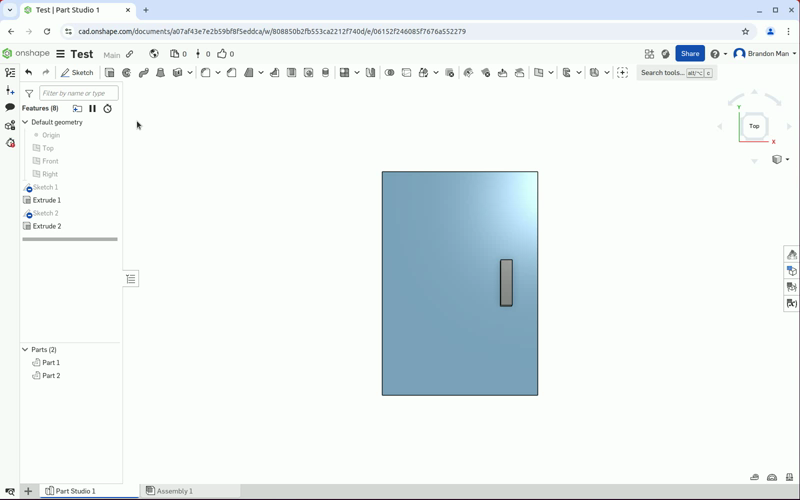
key(shift+h)
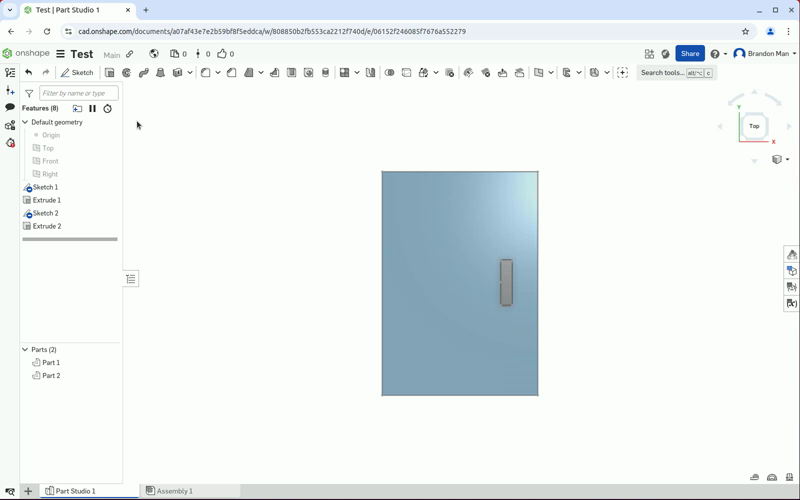
key(shift+h)
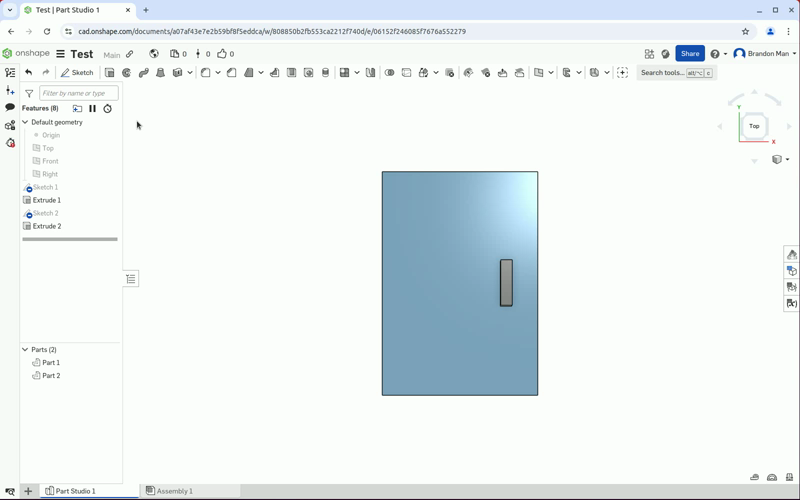
mouse_move(73, 189)
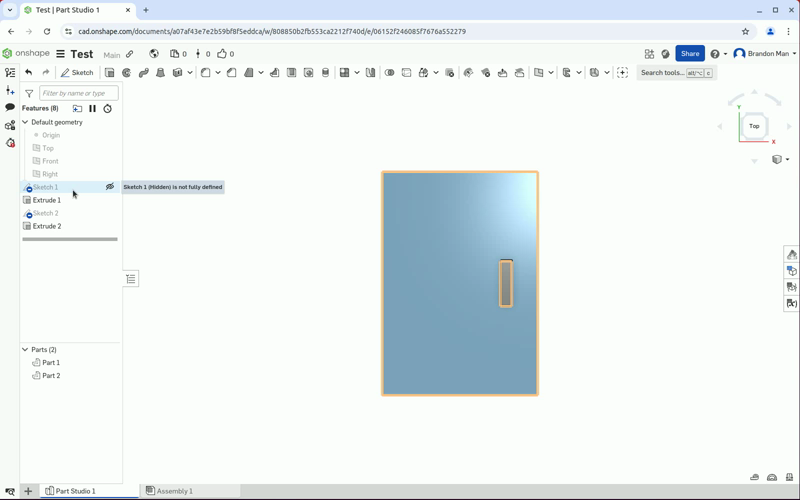
click(73, 189)
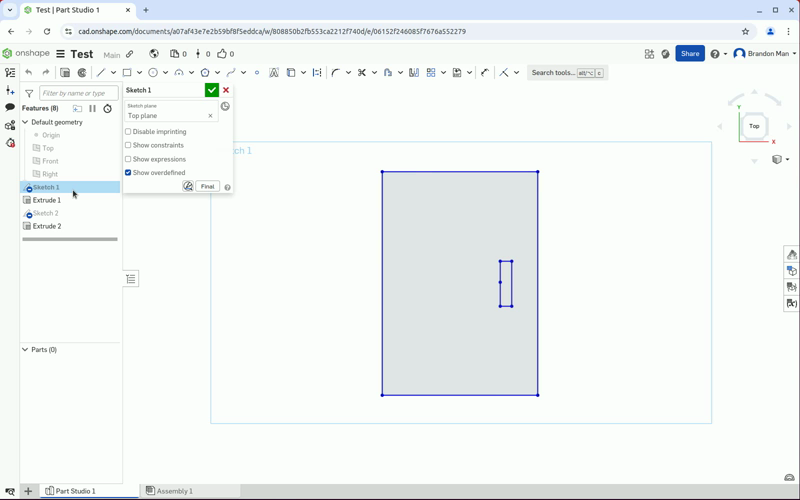
mouse_move(229, 92)
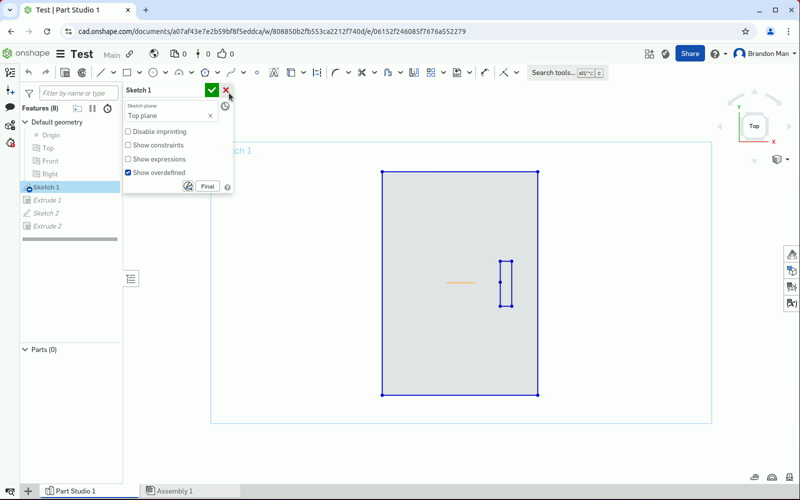
click(229, 92)
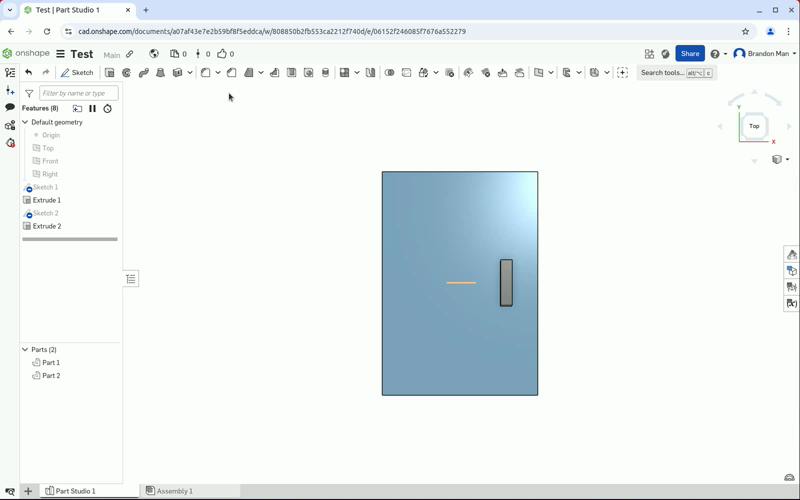
mouse_move(73, 352)
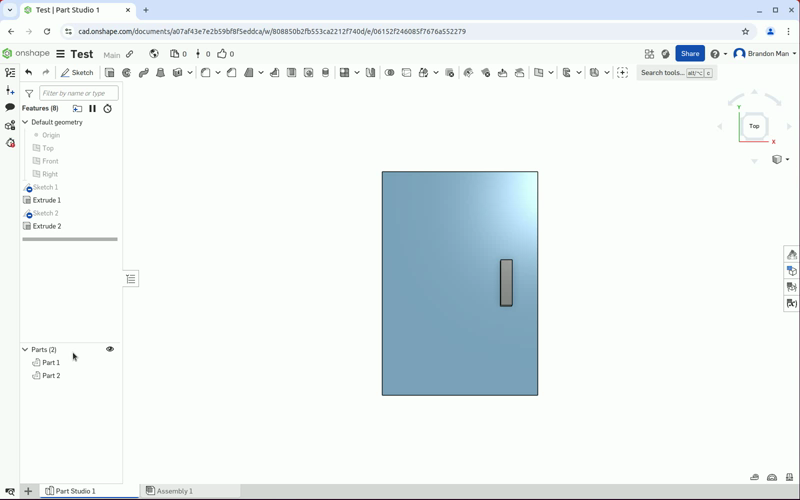
key(y)
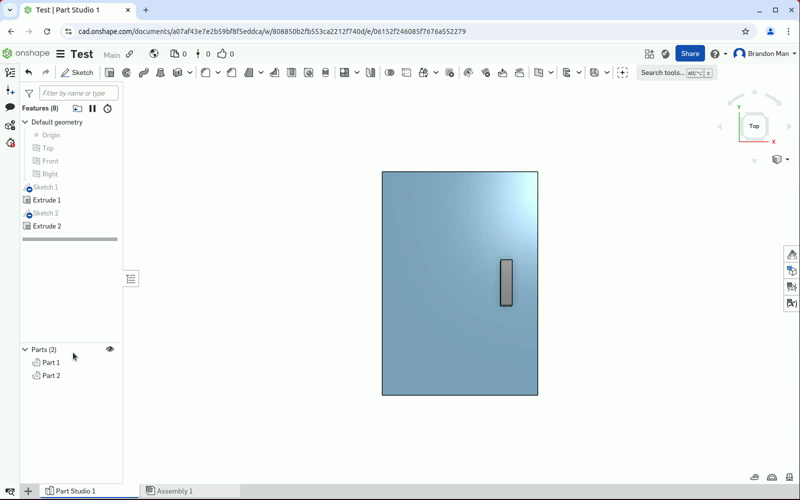
key(shift+p)
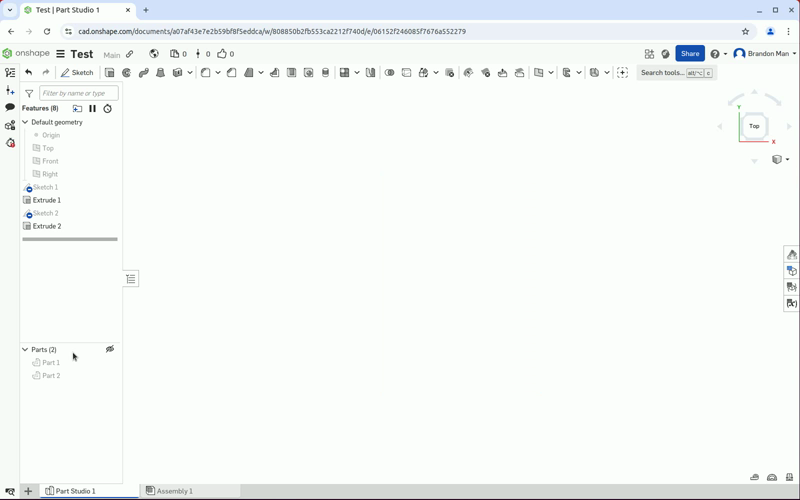
key(space)
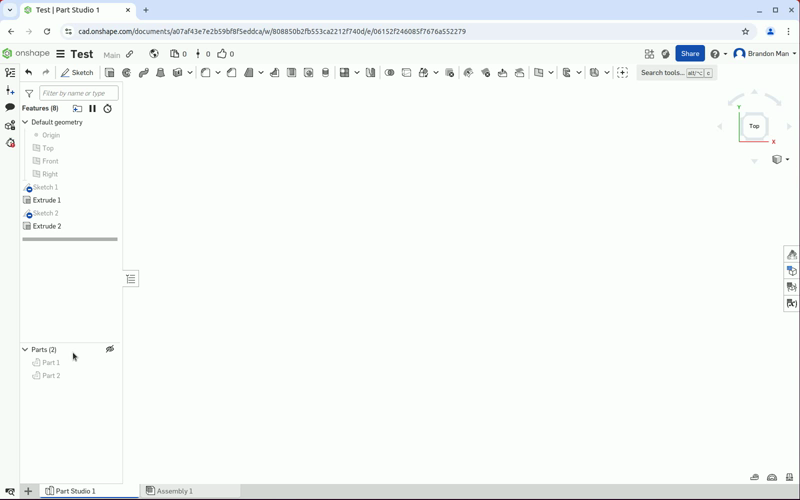
key_down(shift)
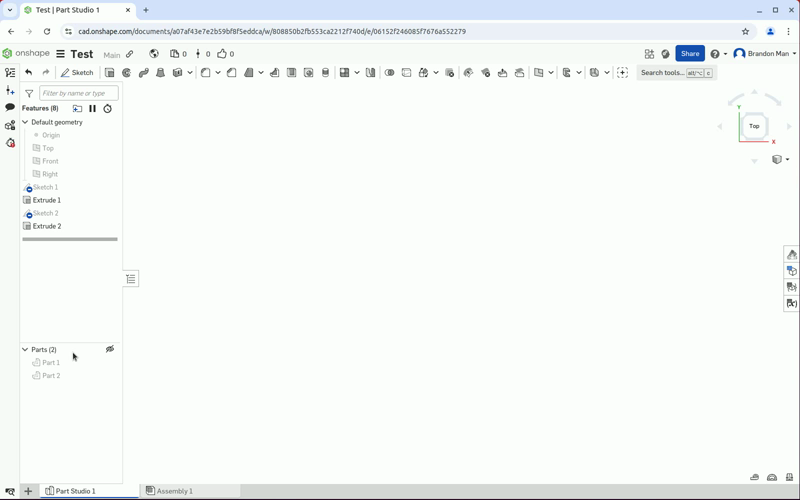
key(up)
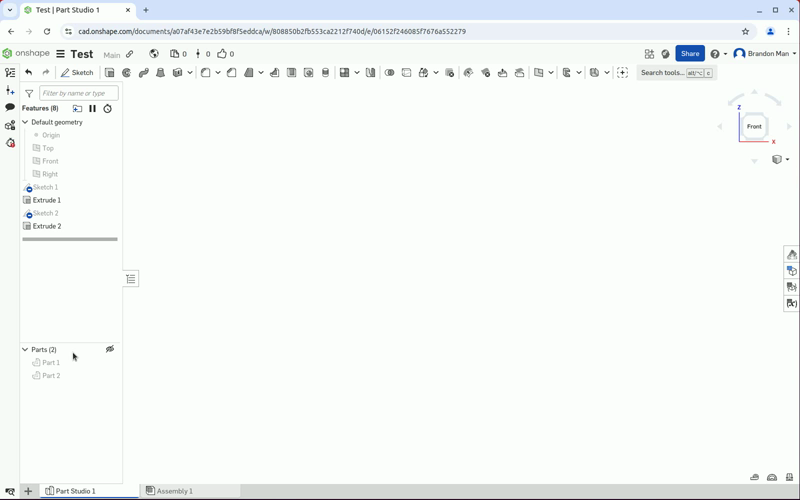
key_up(shift)
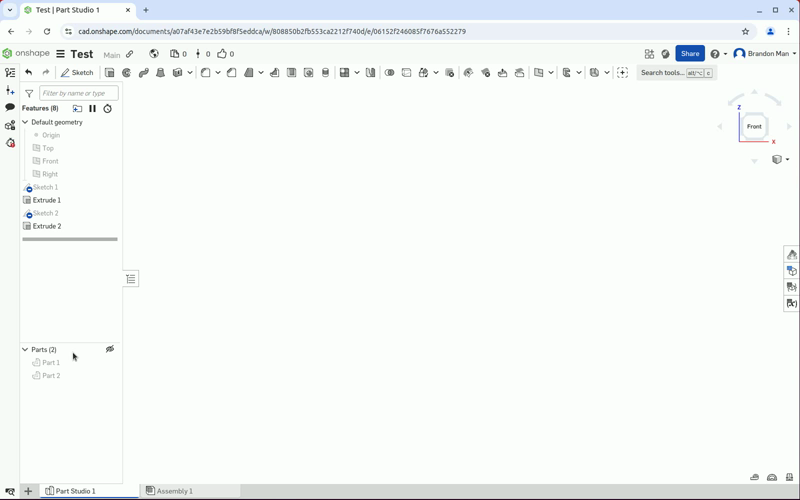
key(space)
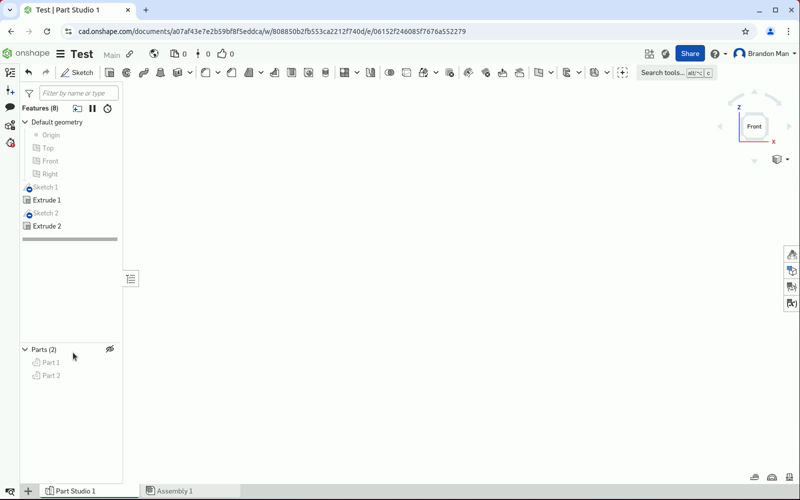
key_down(shift)
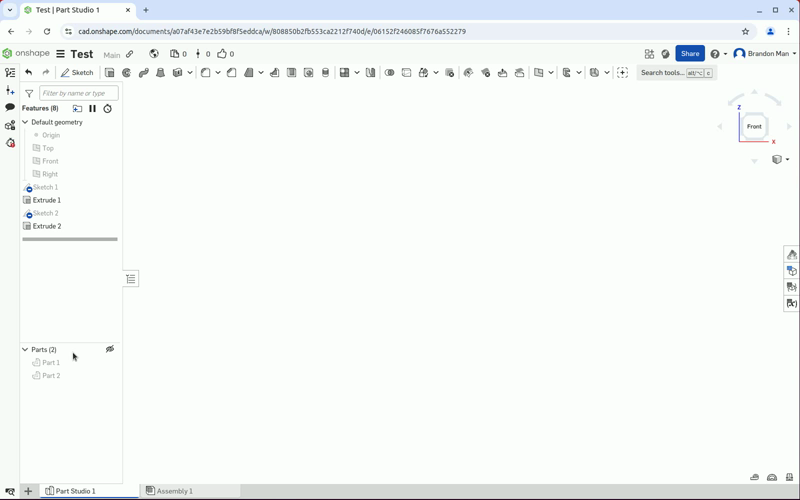
key(left)
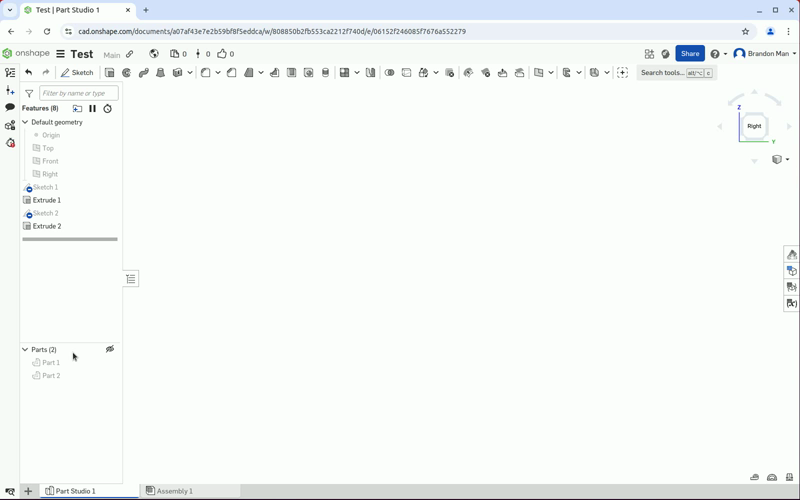
key_up(shift)
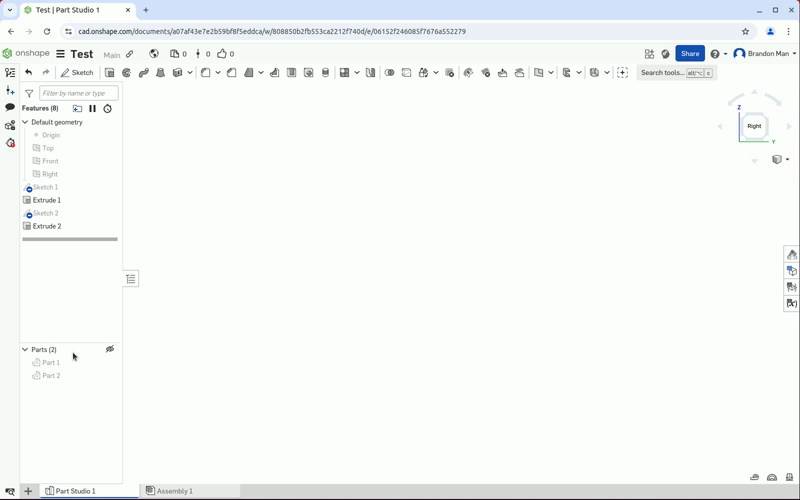
mouse_move(73, 352)
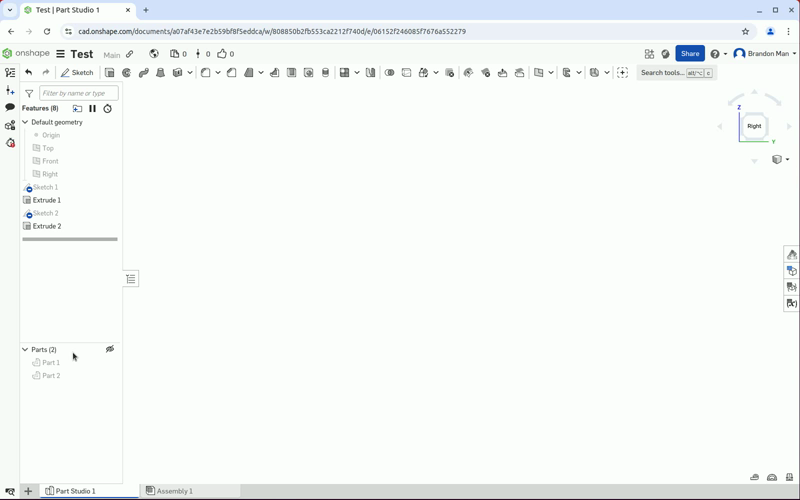
key(shift+y)
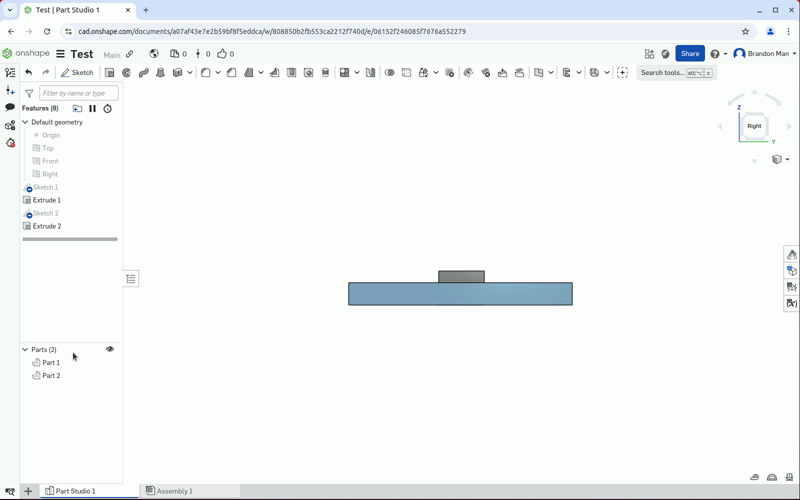
mouse_move(541, 75)
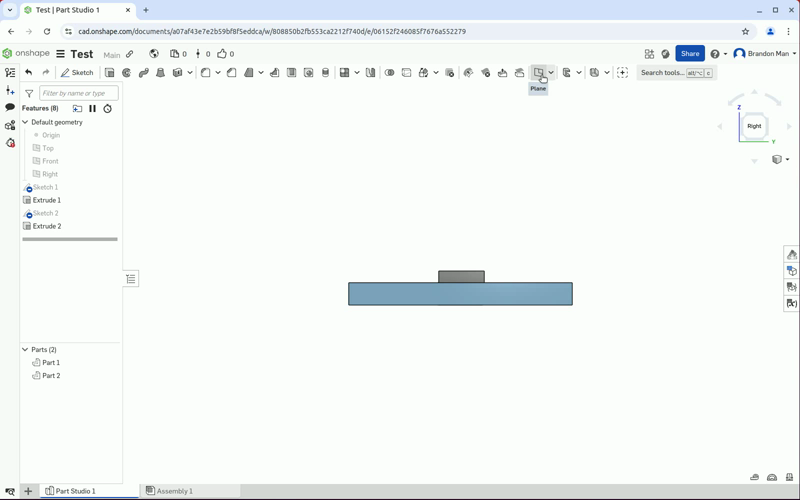
click(541, 75)
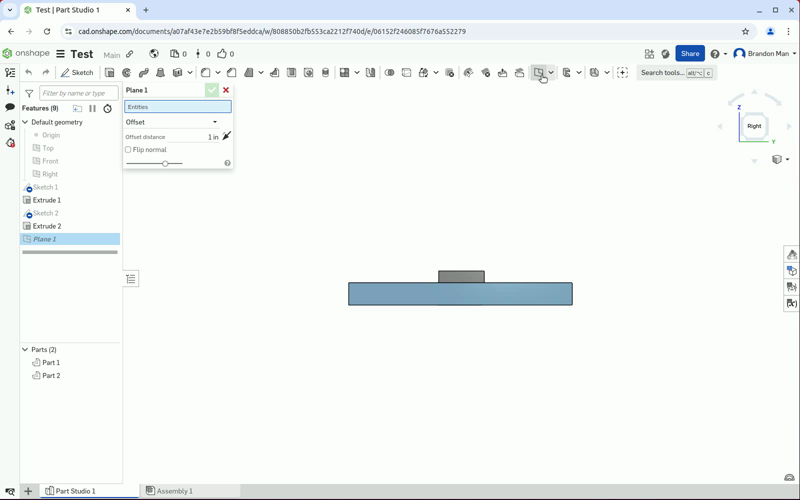
mouse_move(73, 176)
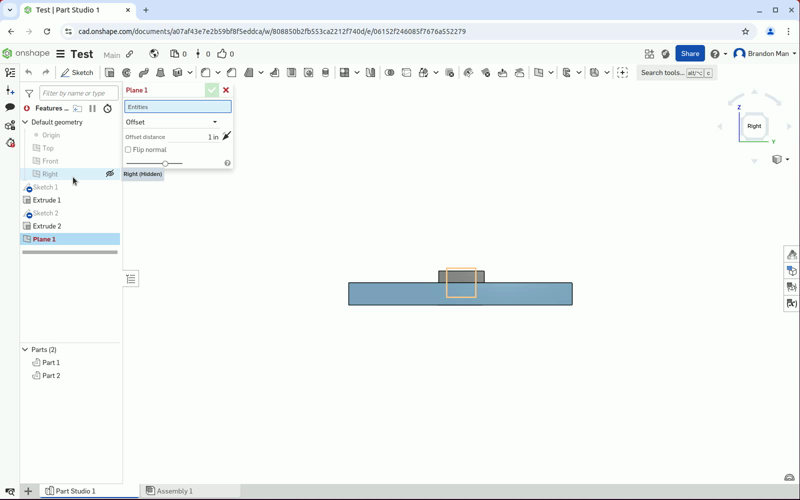
click(73, 176)
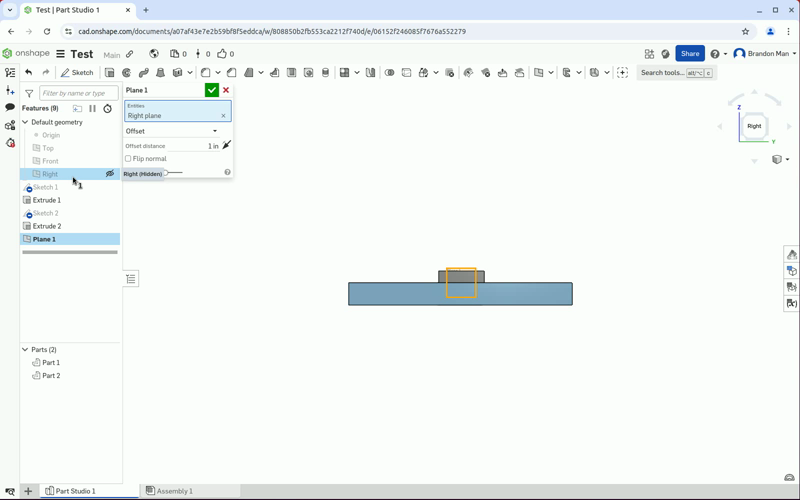
key(tab, 2)
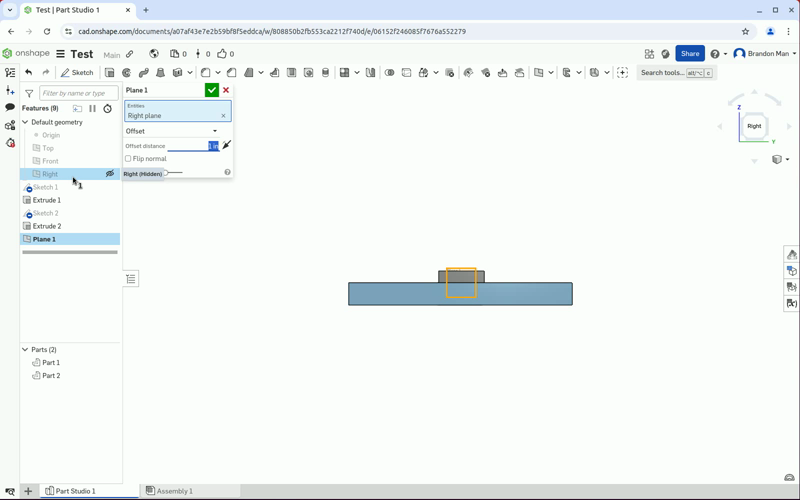
text(8.196)
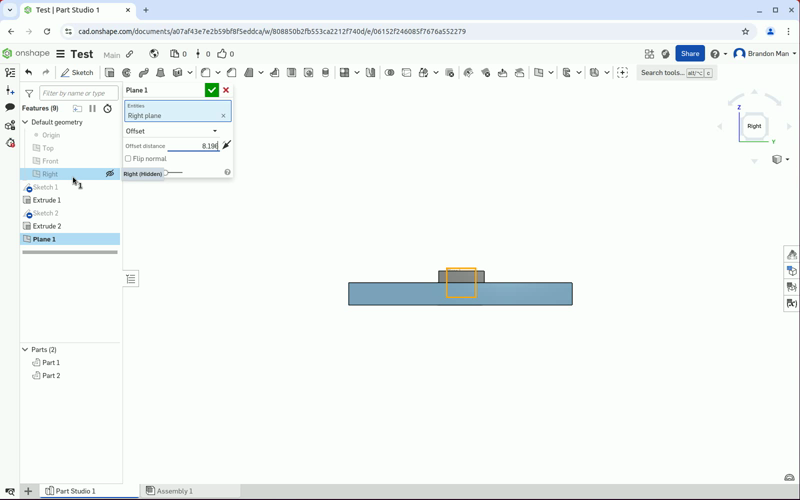
key(enter, 2)
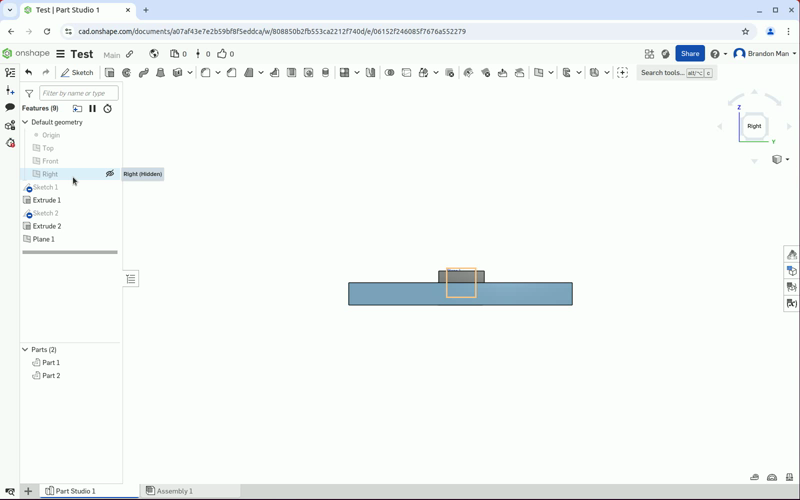
key(shift+s)
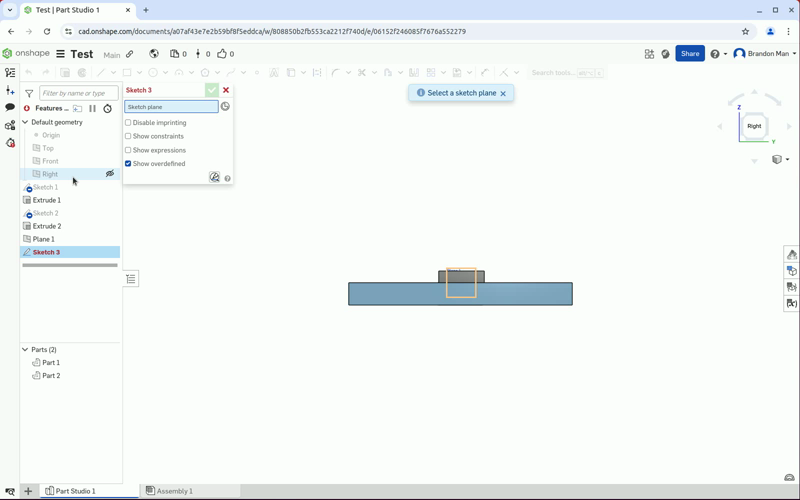
mouse_move(73, 241)
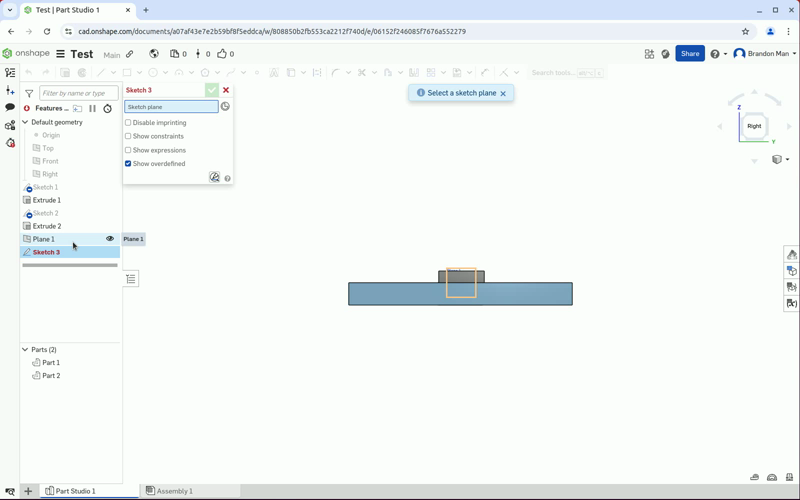
click(73, 241)
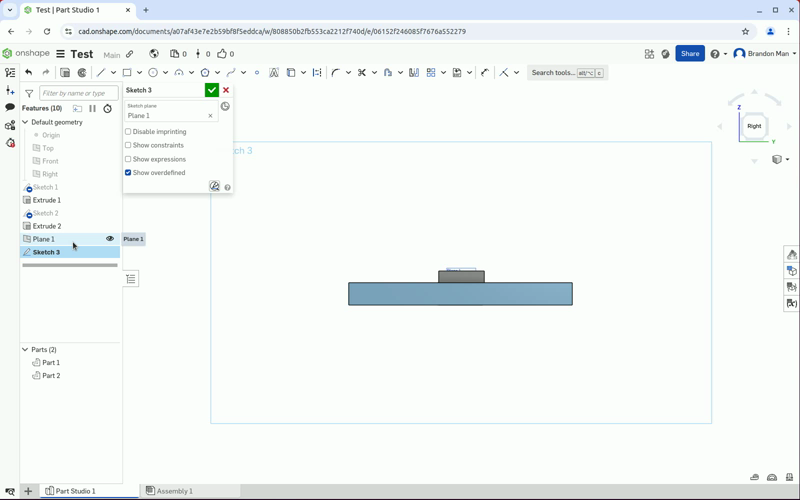
mouse_move(73, 352)
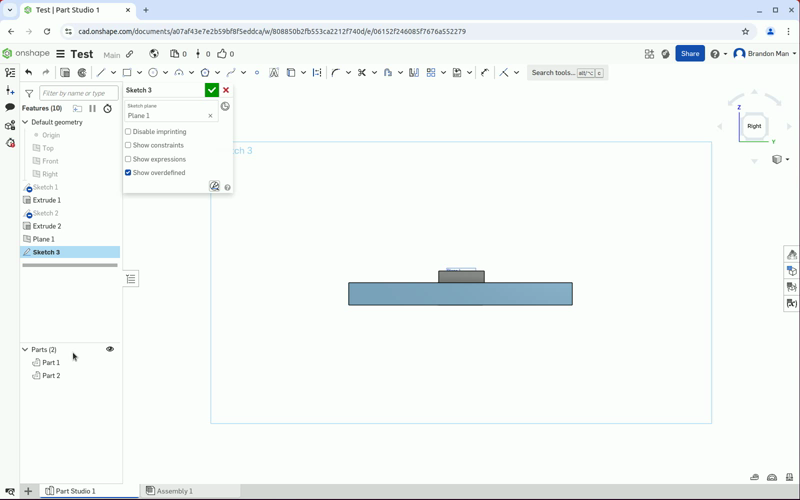
key(y)
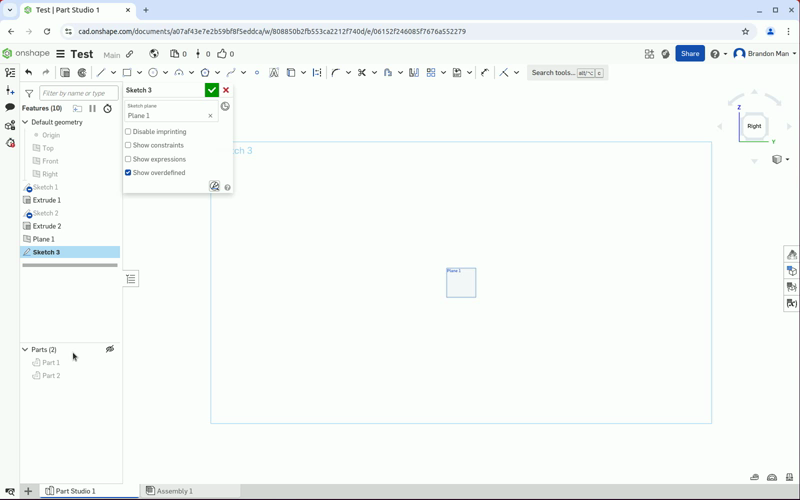
key(l)
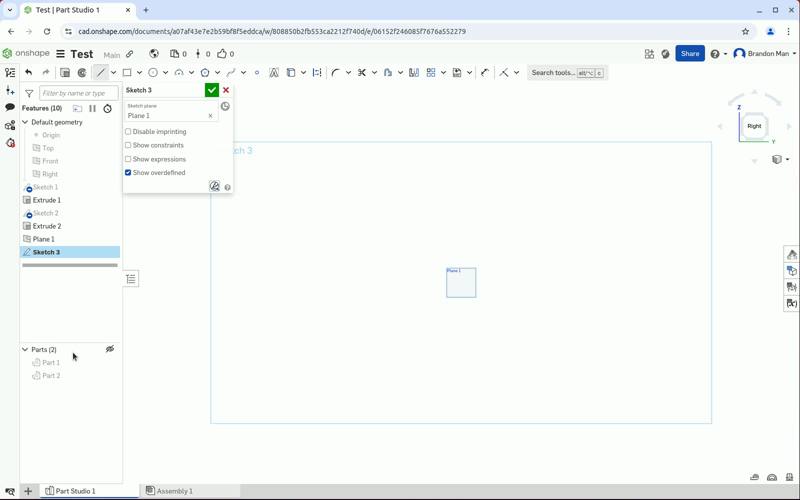
key_down(shift)
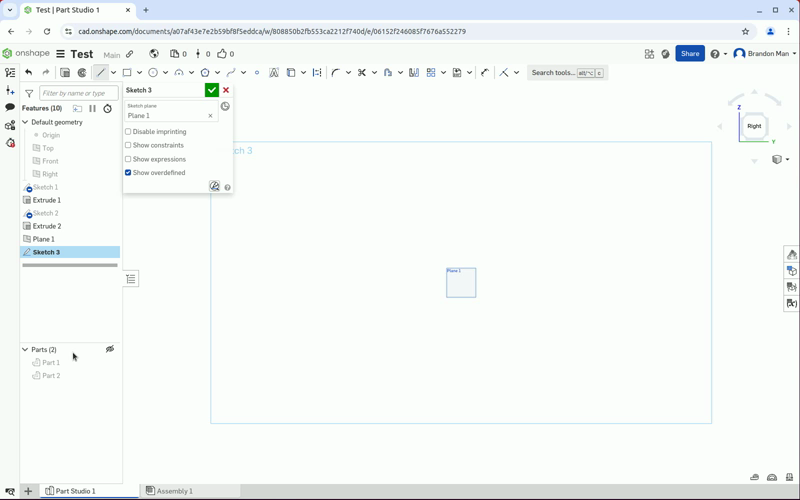
mouse_move(444, 280)
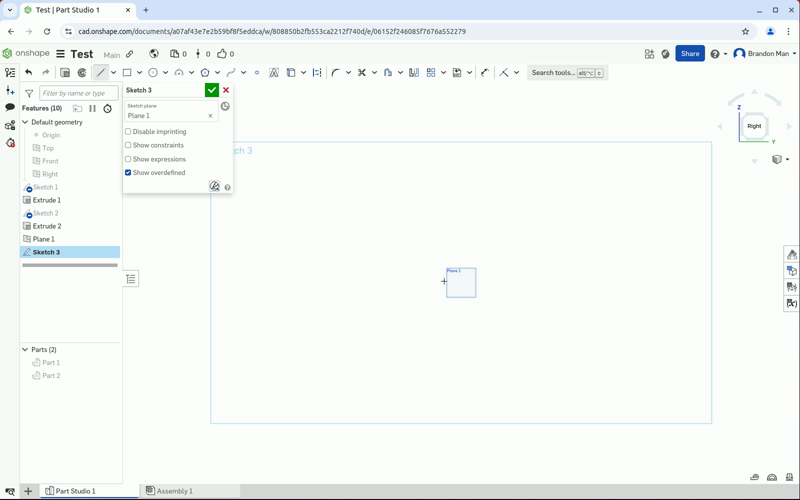
click(444, 280)
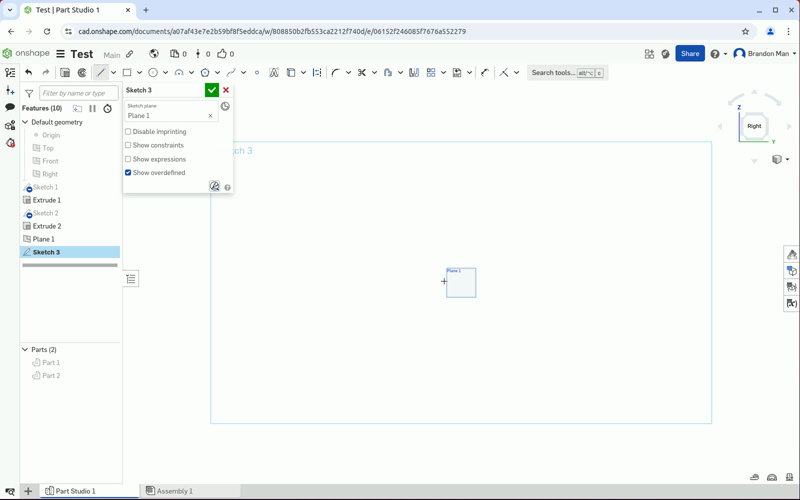
key_up(shift)
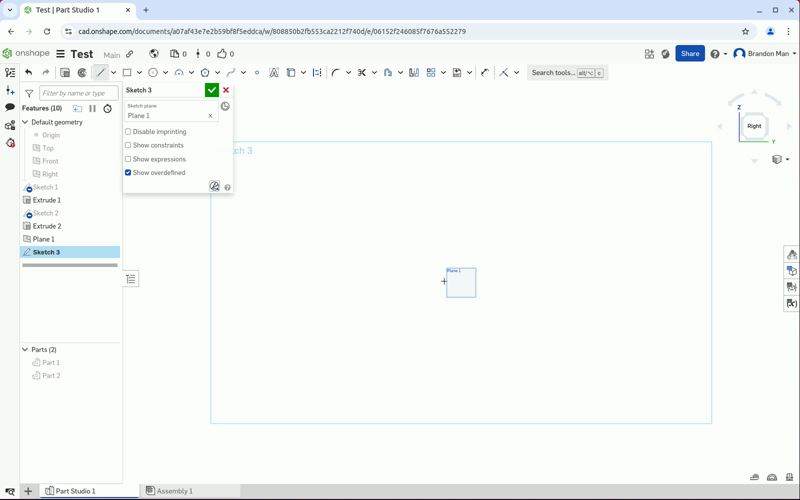
key_down(shift)
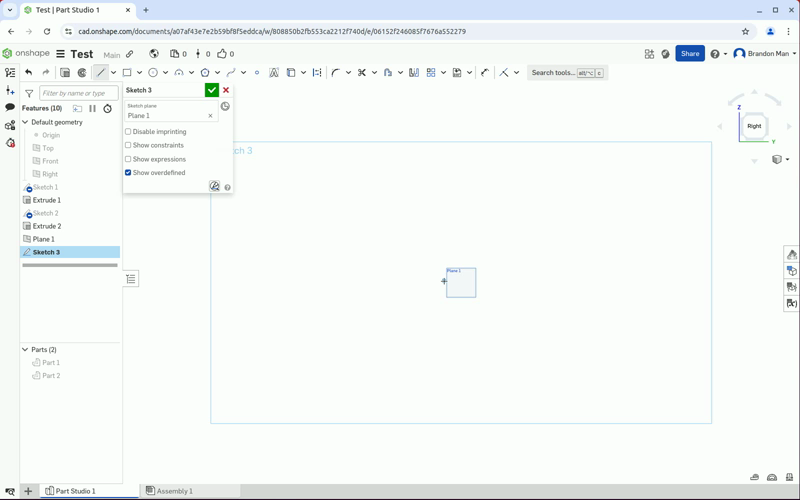
mouse_move(474, 280)
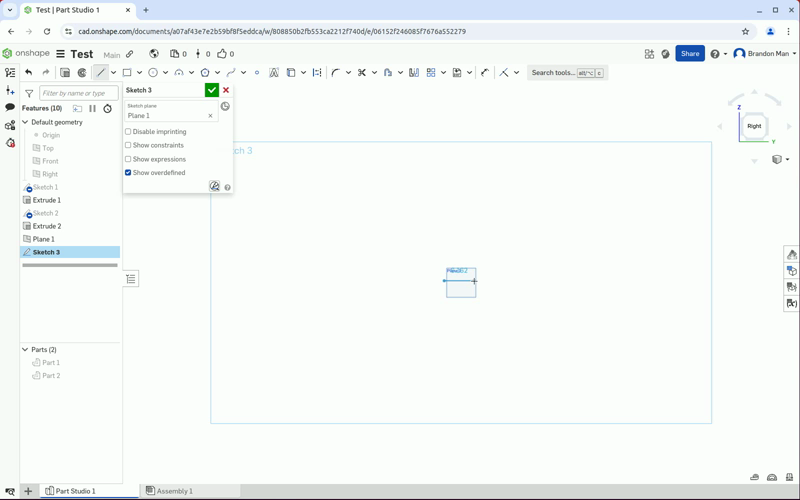
mouse_move(461, 280)
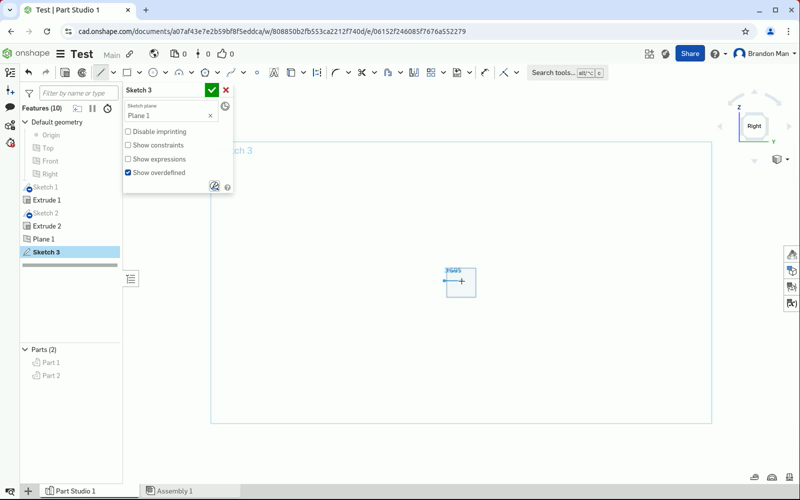
click(461, 280)
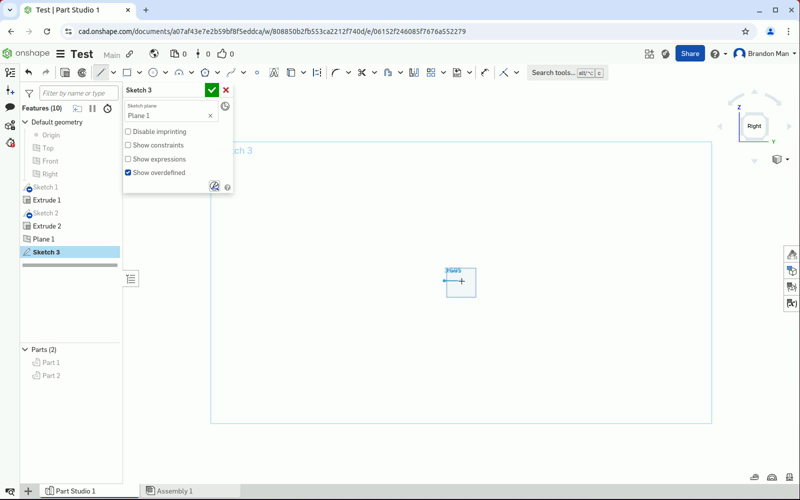
key_up(shift)
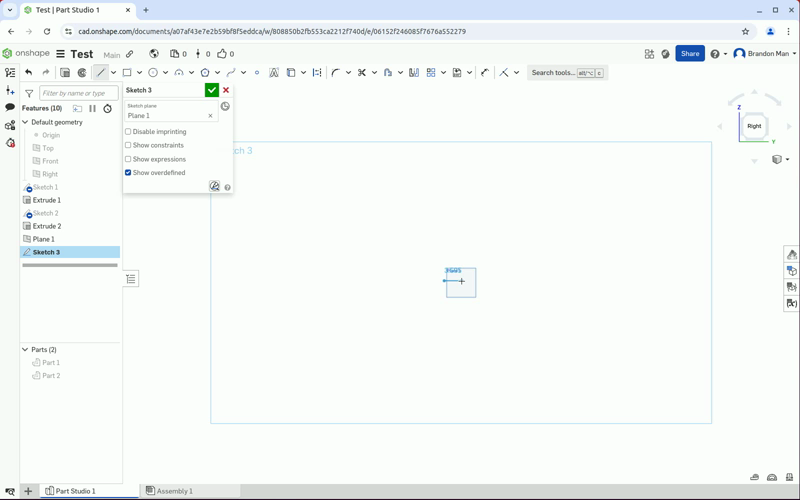
key_down(shift)
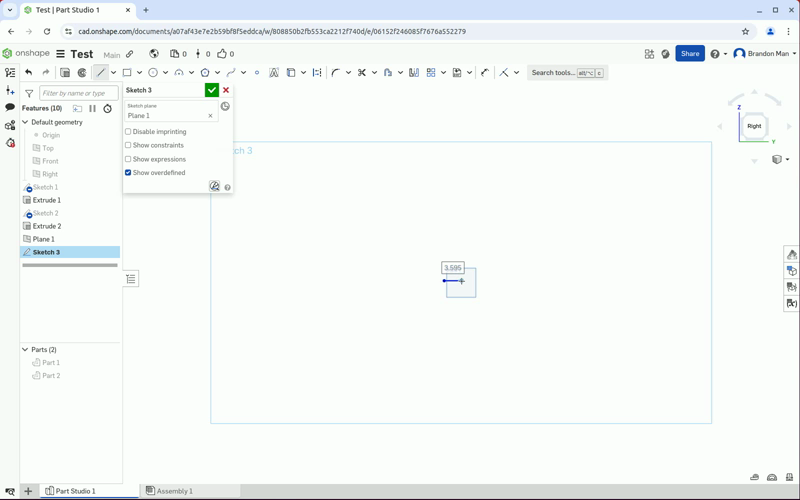
mouse_move(492, 280)
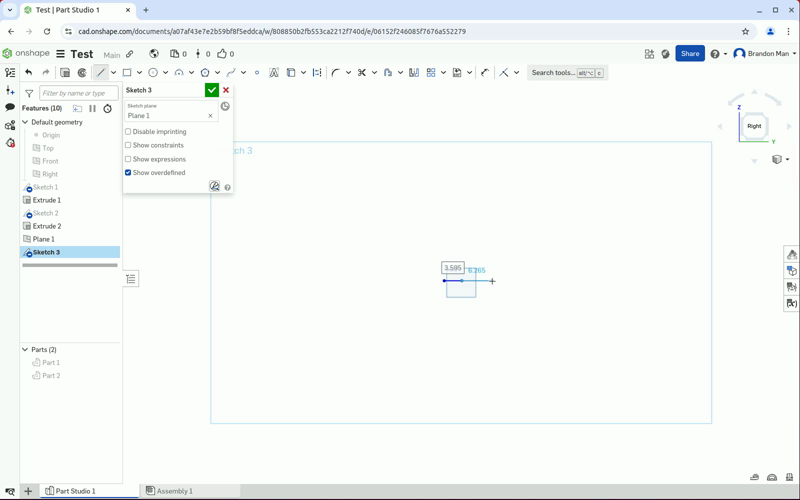
mouse_move(479, 280)
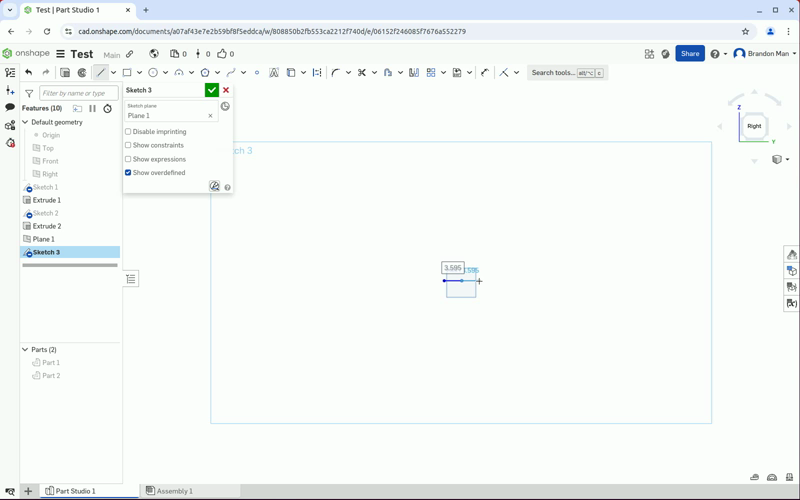
click(479, 280)
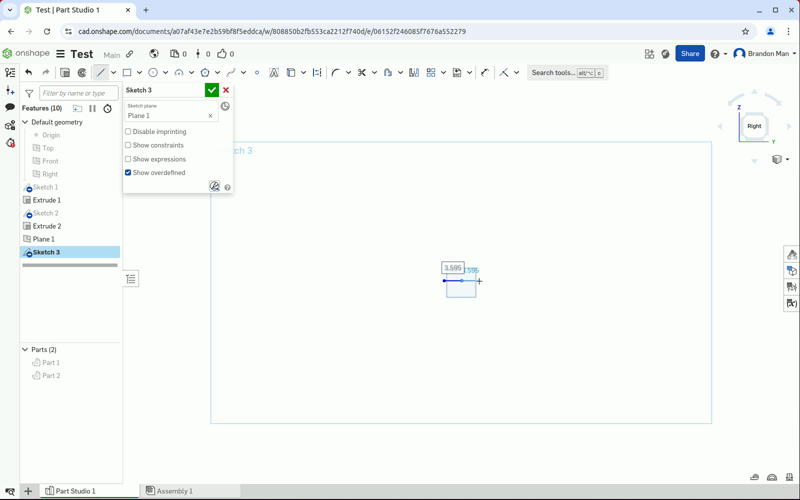
key_up(shift)
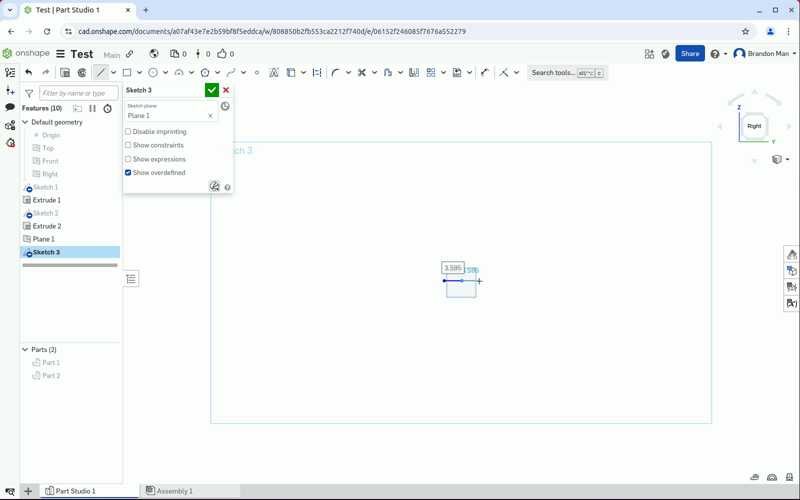
key_down(shift)
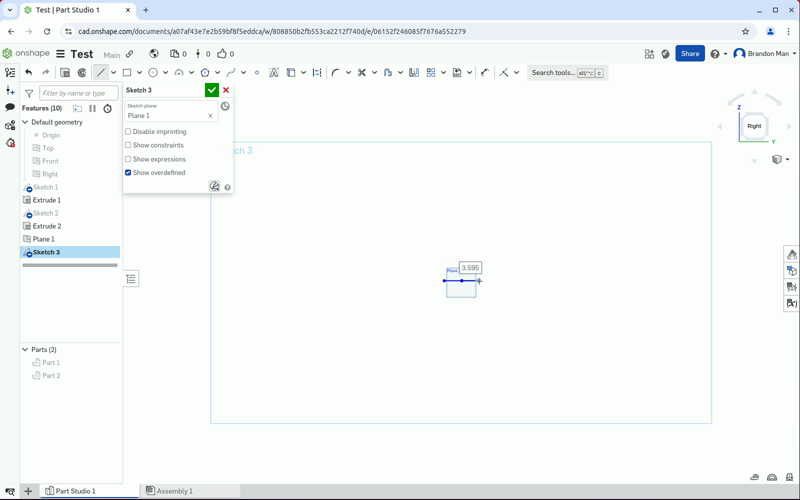
mouse_move(509, 280)
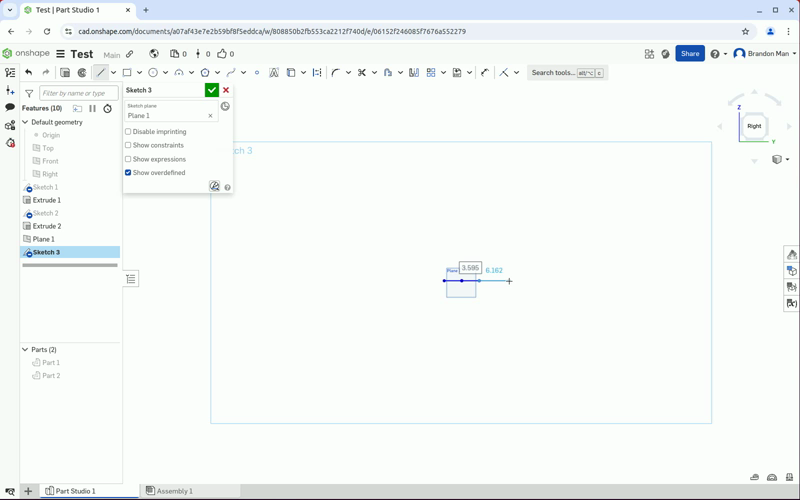
mouse_move(479, 274)
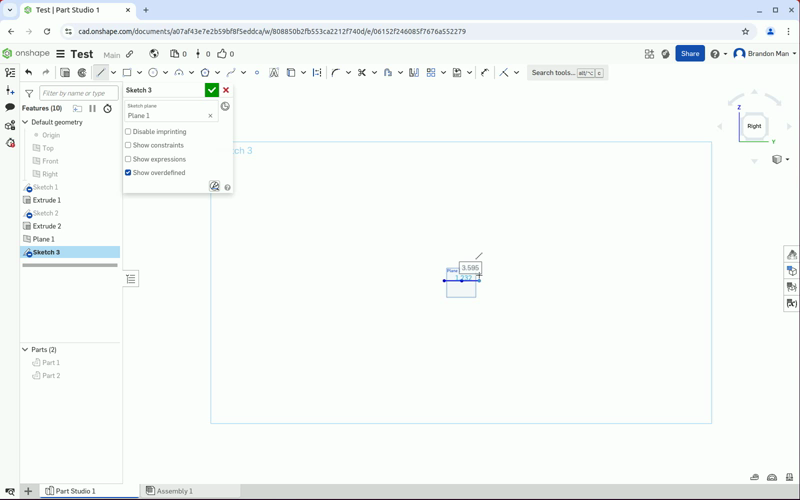
scroll(6)
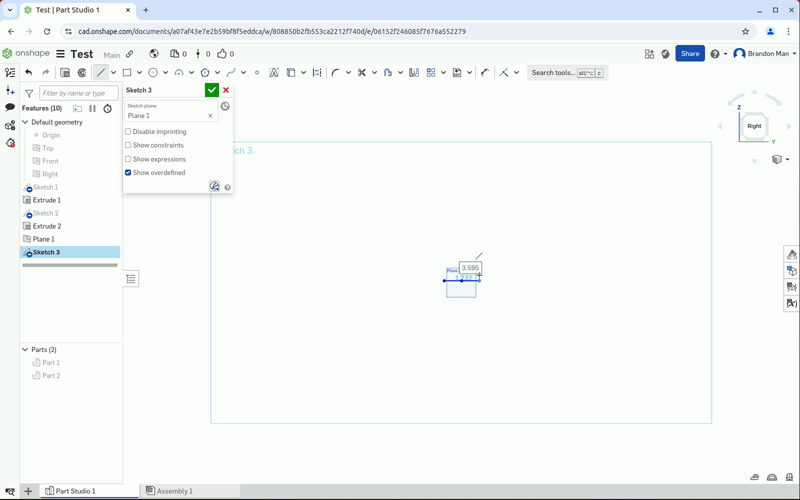
scroll(6)
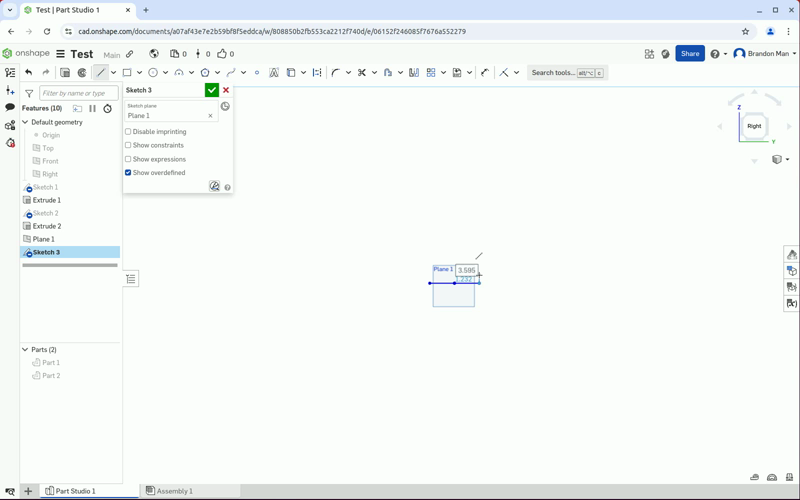
scroll(6)
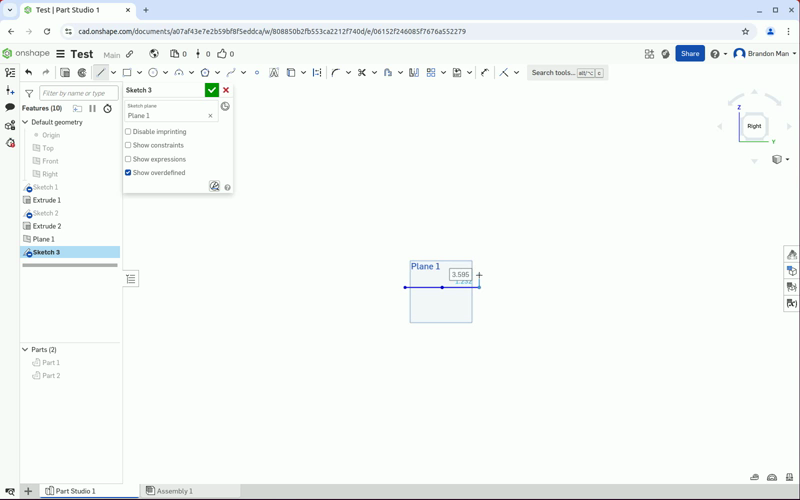
scroll(6)
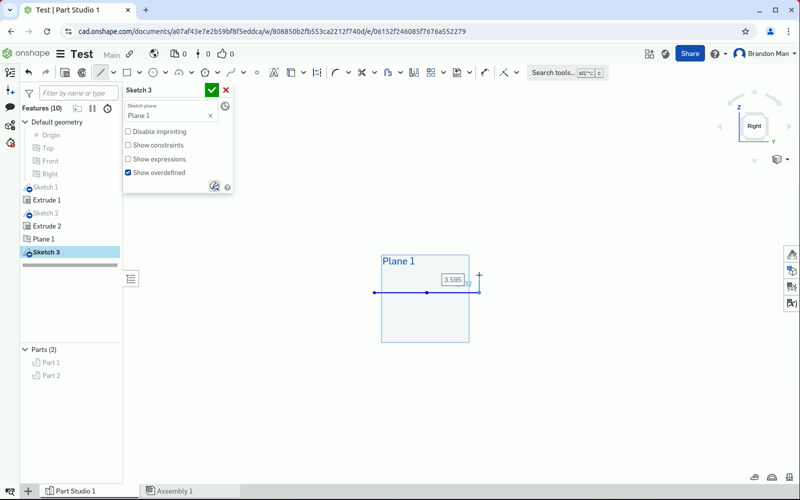
scroll(6)
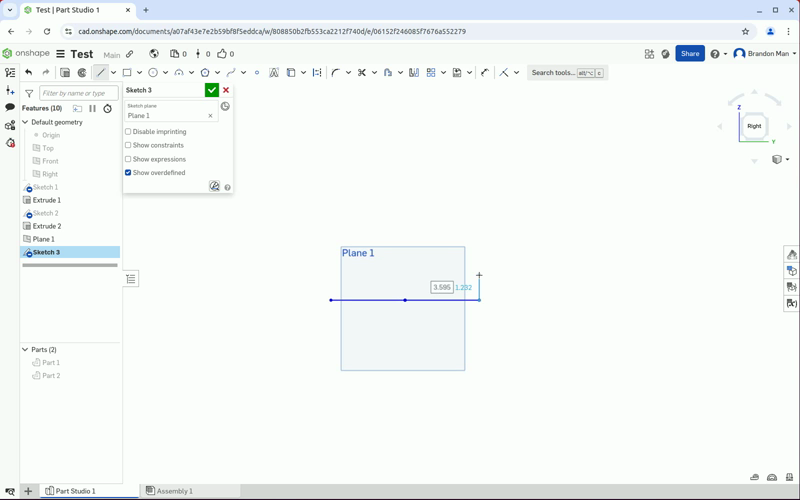
scroll(6)
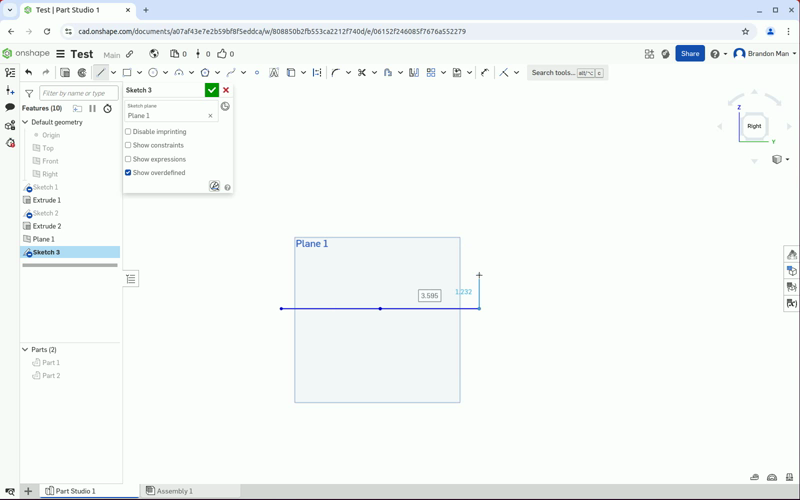
scroll(6)
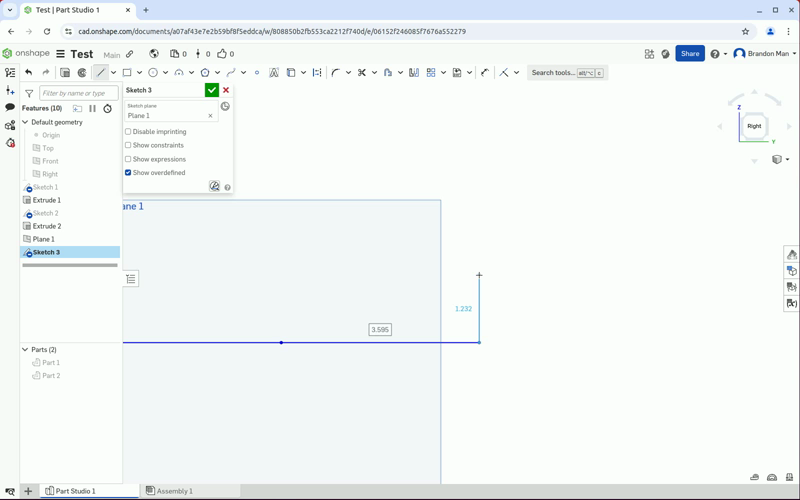
click(479, 274)
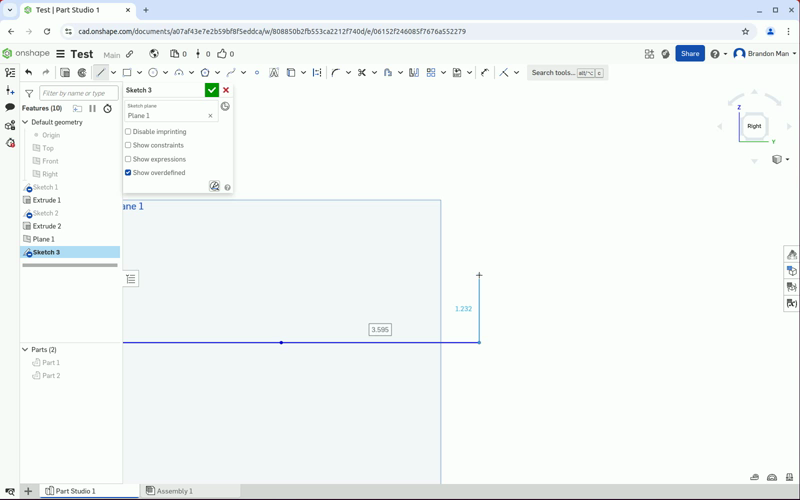
scroll(-6)
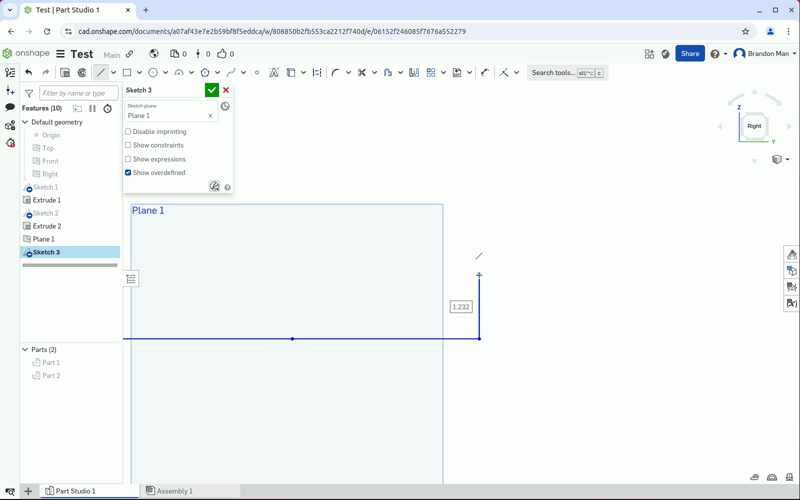
scroll(-6)
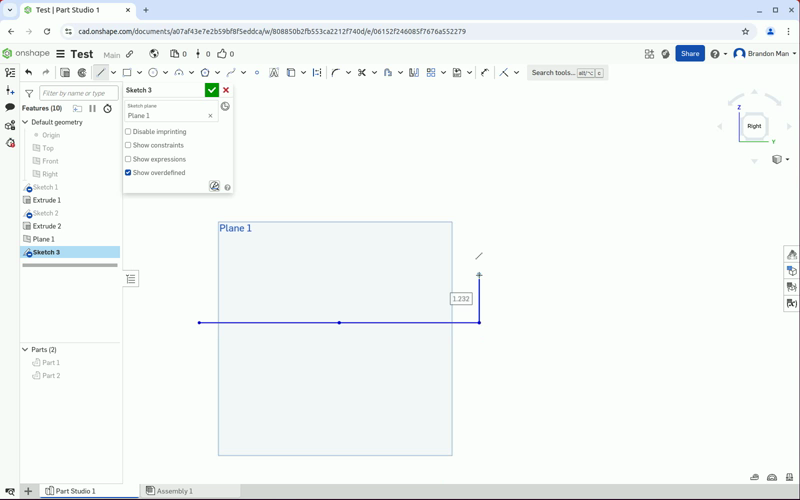
scroll(-6)
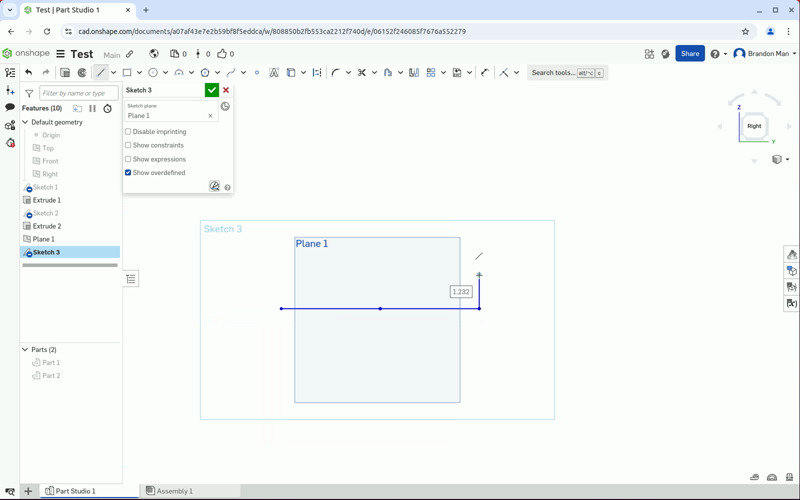
scroll(-6)
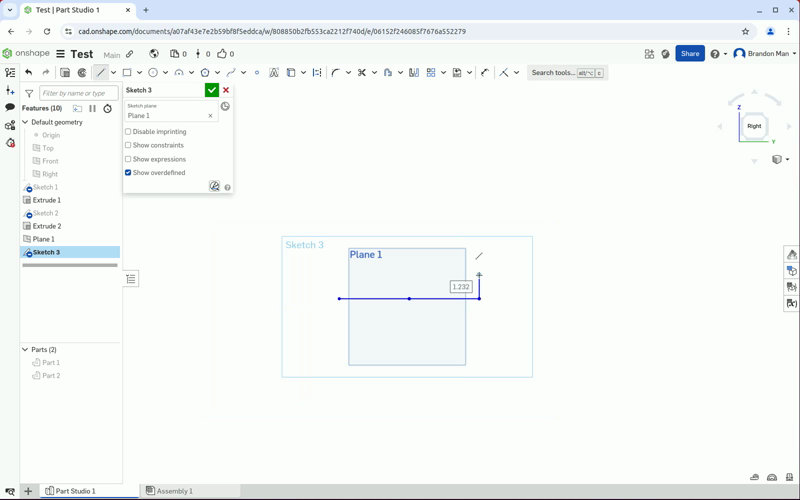
scroll(-6)
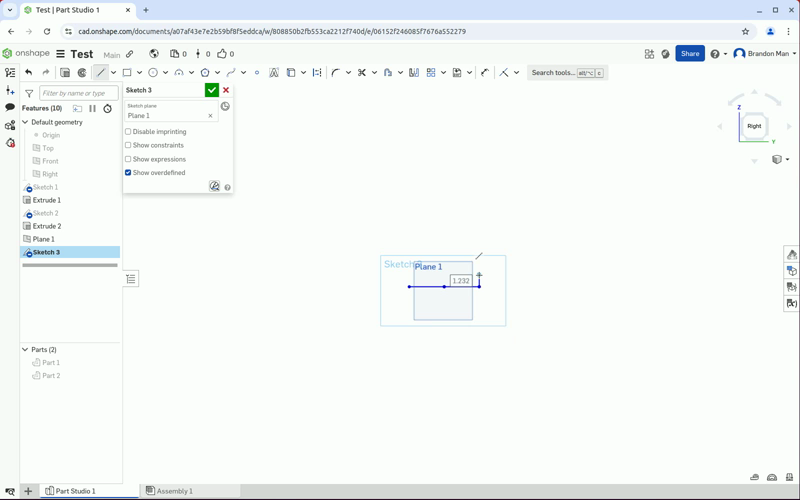
scroll(-6)
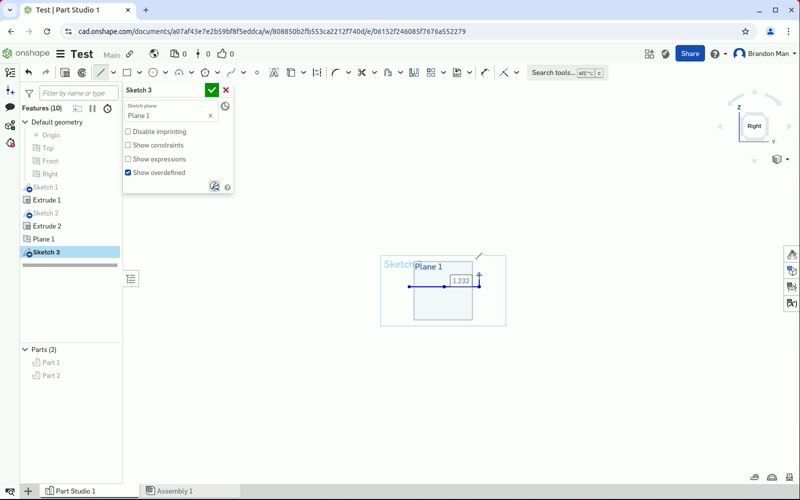
scroll(-6)
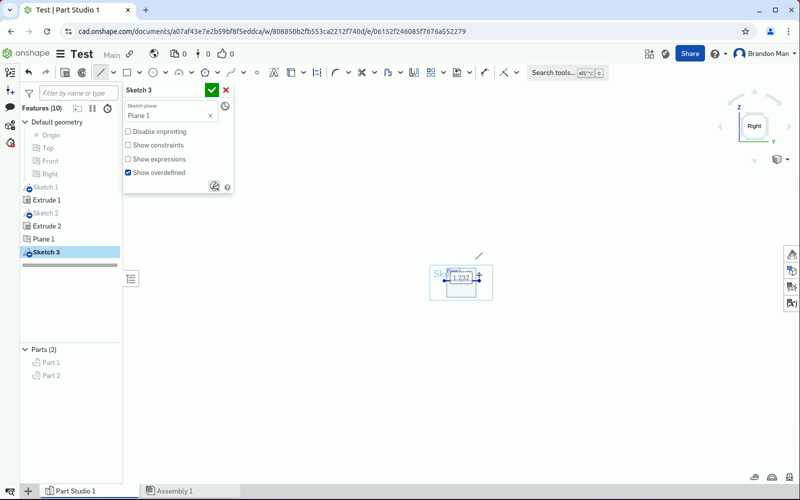
key_up(shift)
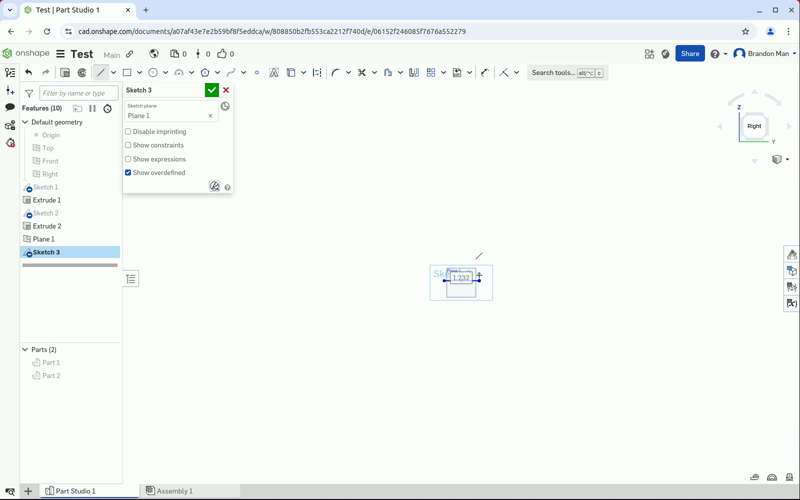
key_down(shift)
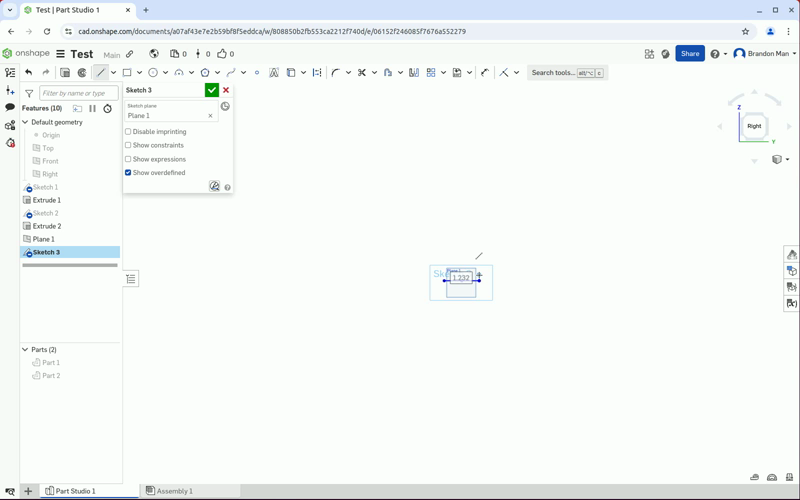
mouse_move(509, 274)
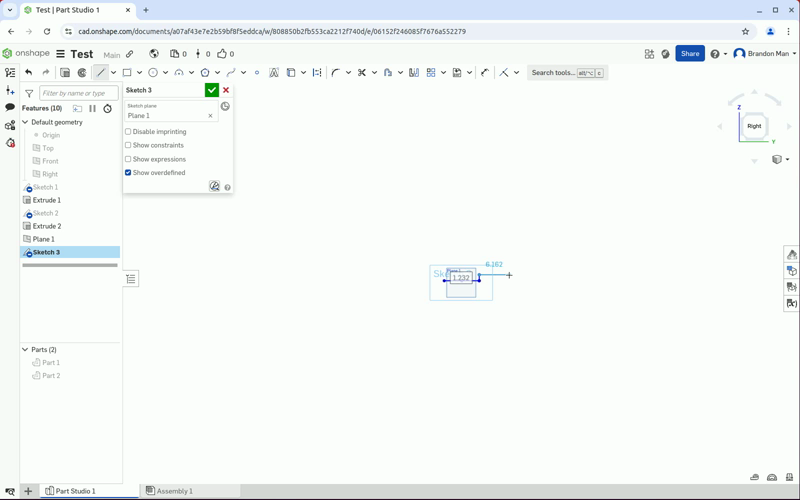
mouse_move(444, 274)
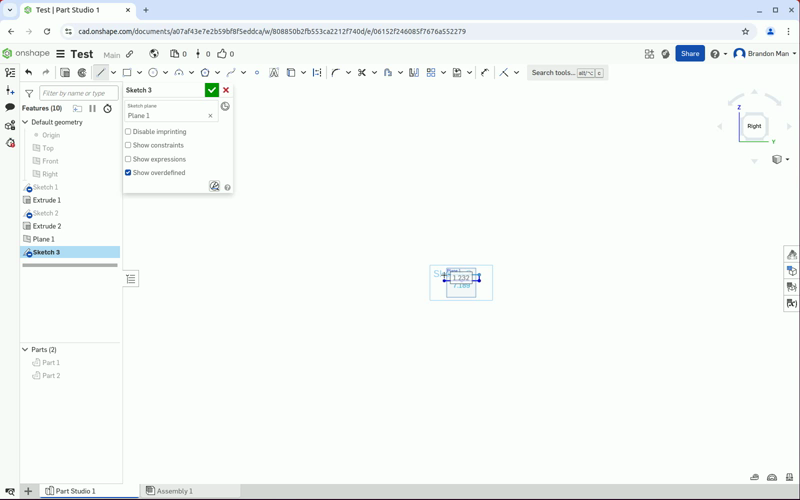
click(444, 274)
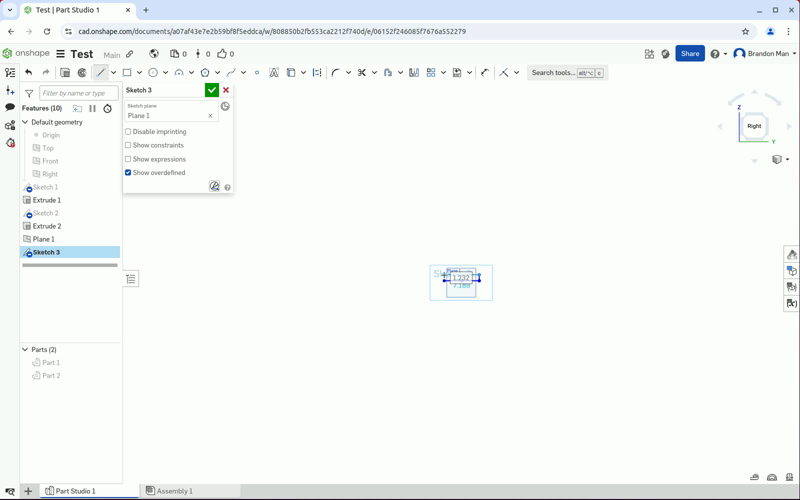
key_up(shift)
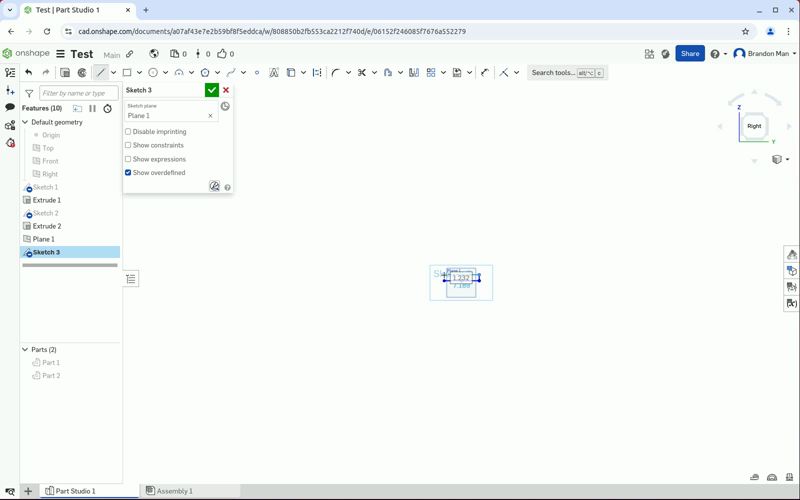
mouse_move(474, 274)
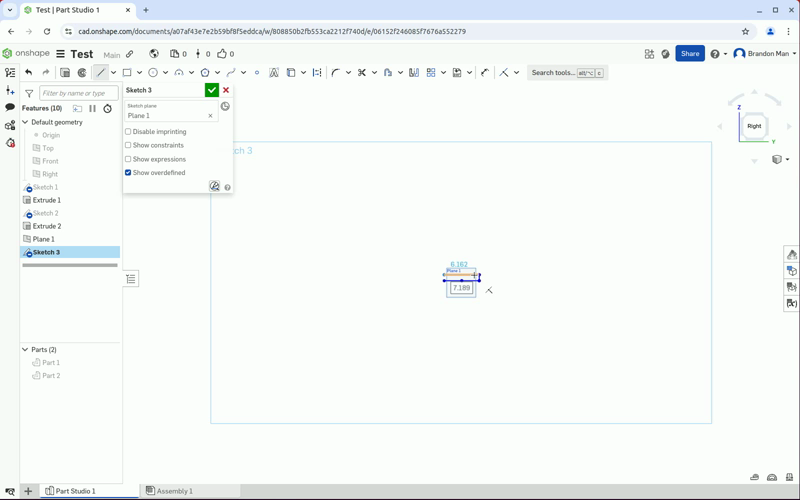
key_down(shift)
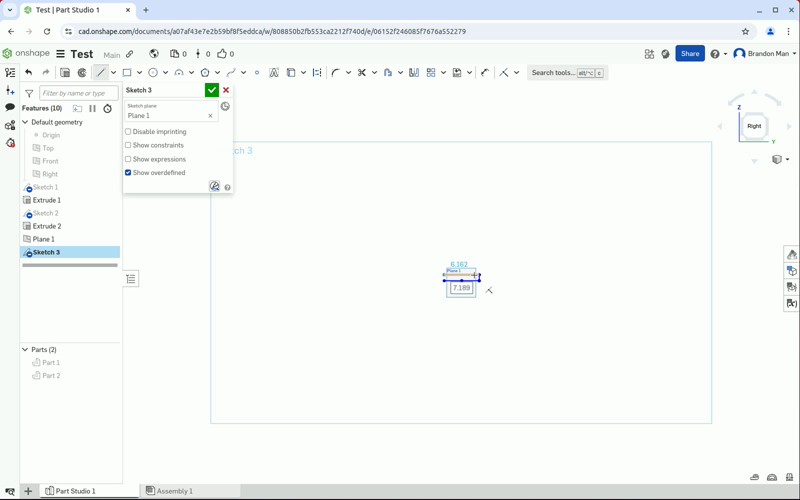
mouse_move(444, 280)
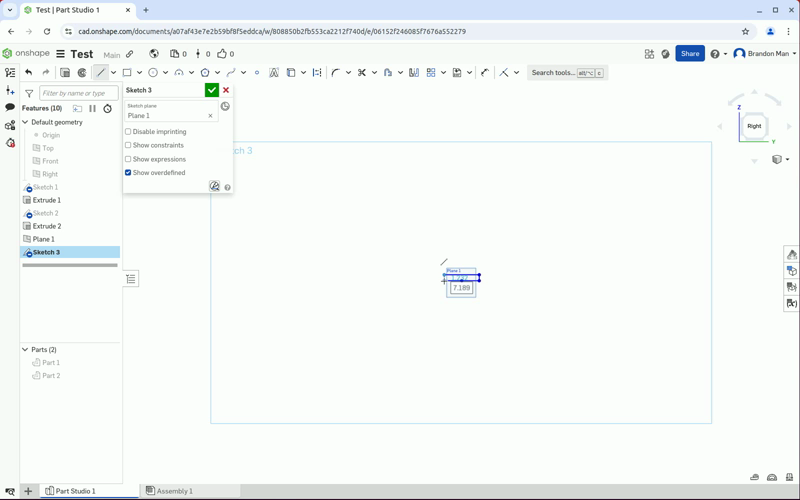
scroll(6)
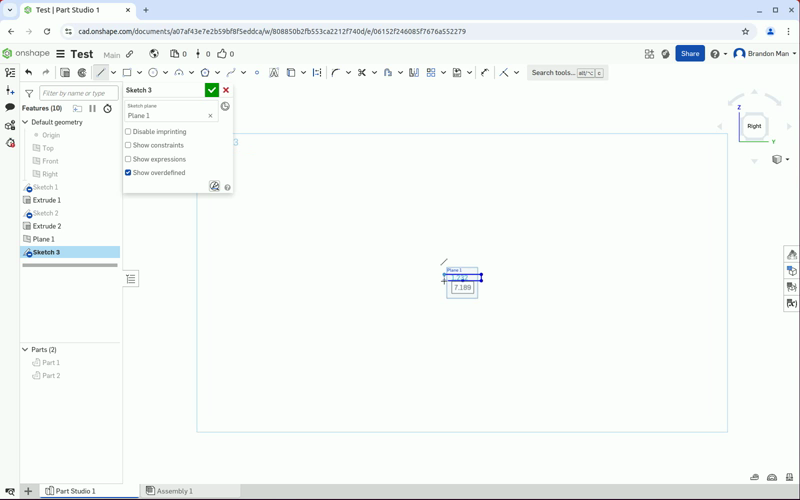
scroll(6)
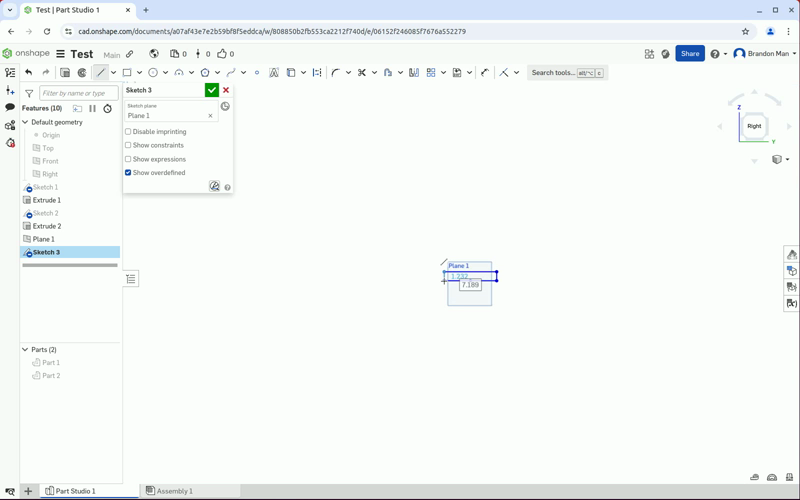
scroll(6)
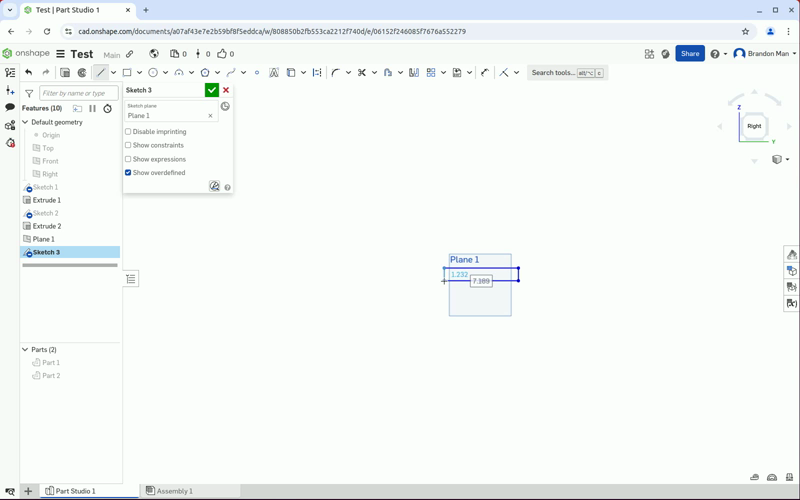
scroll(6)
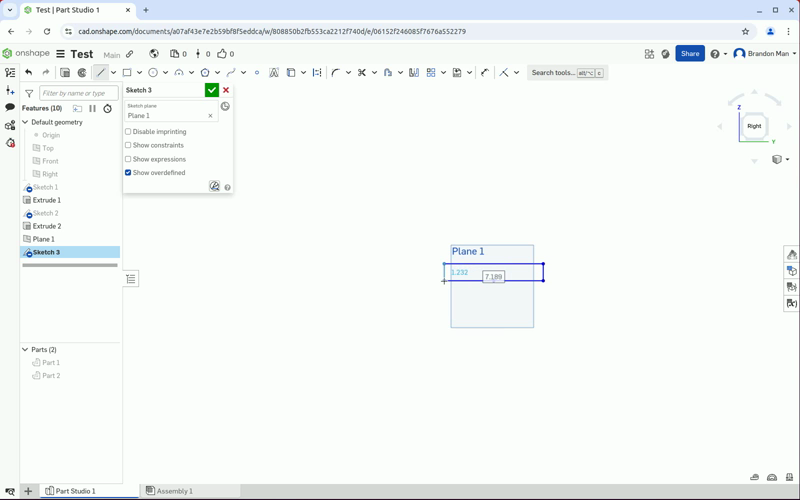
scroll(6)
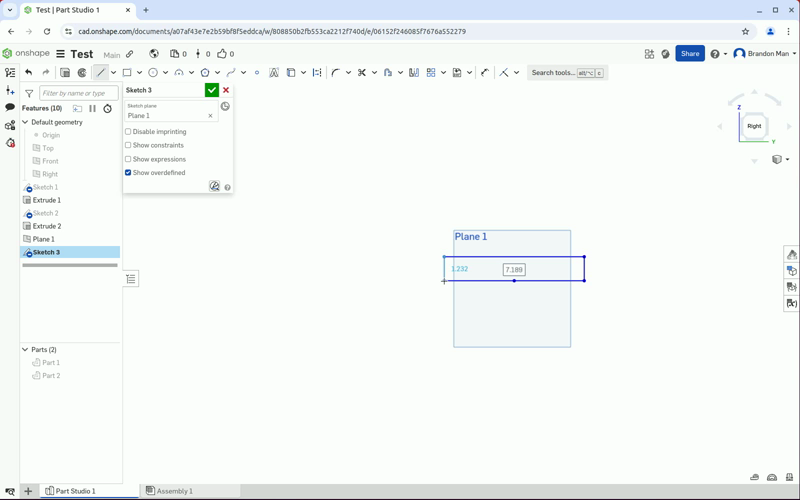
scroll(6)
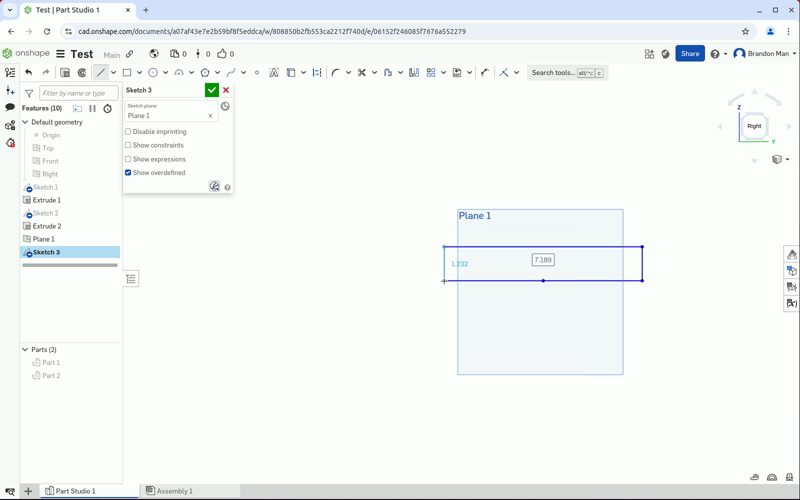
scroll(6)
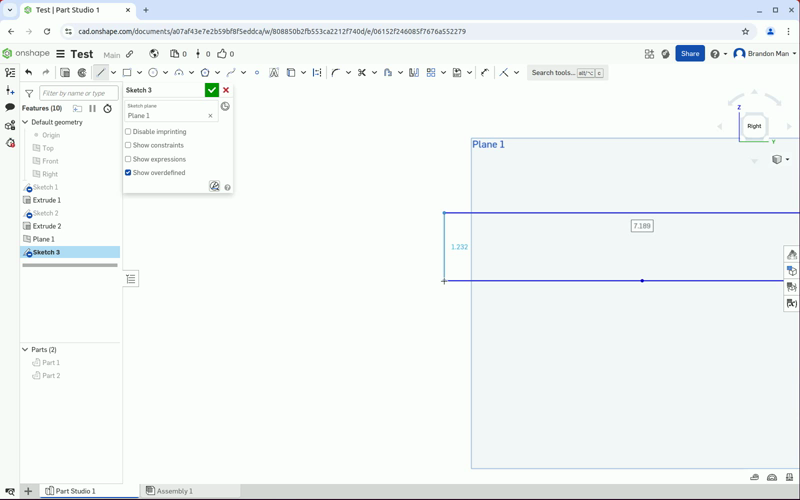
key_up(shift)
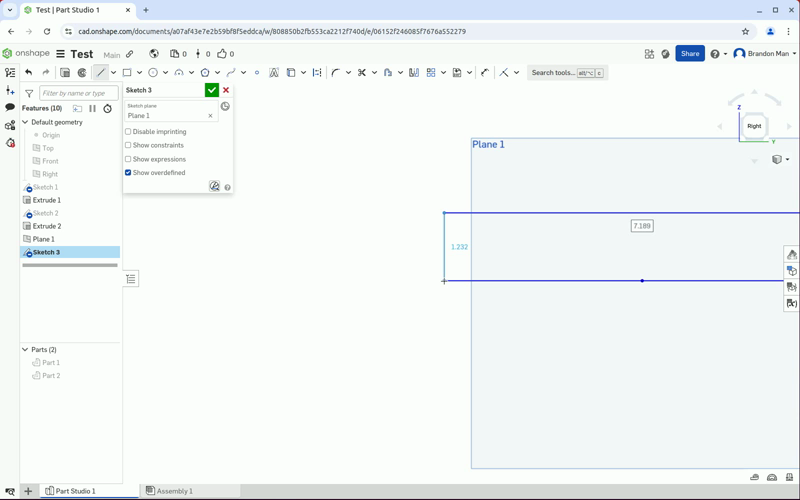
click(444, 280)
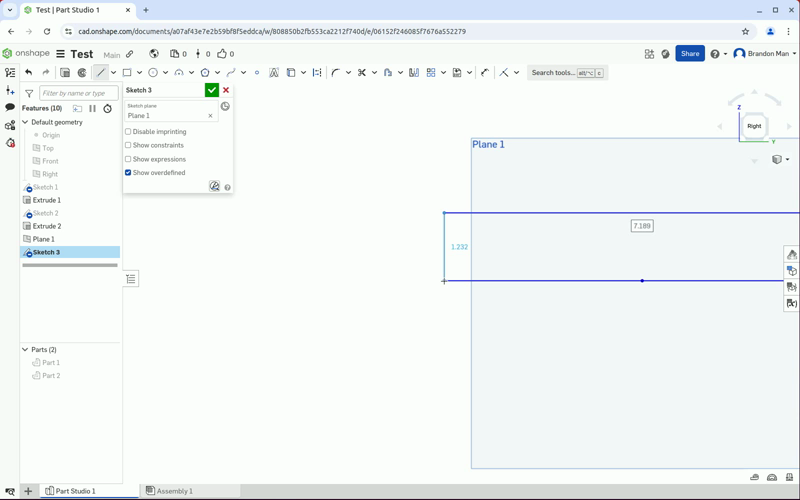
scroll(-6)
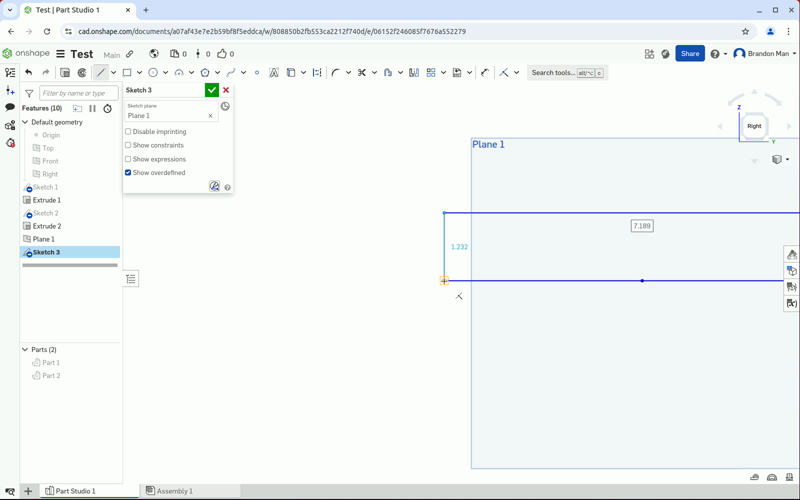
scroll(-6)
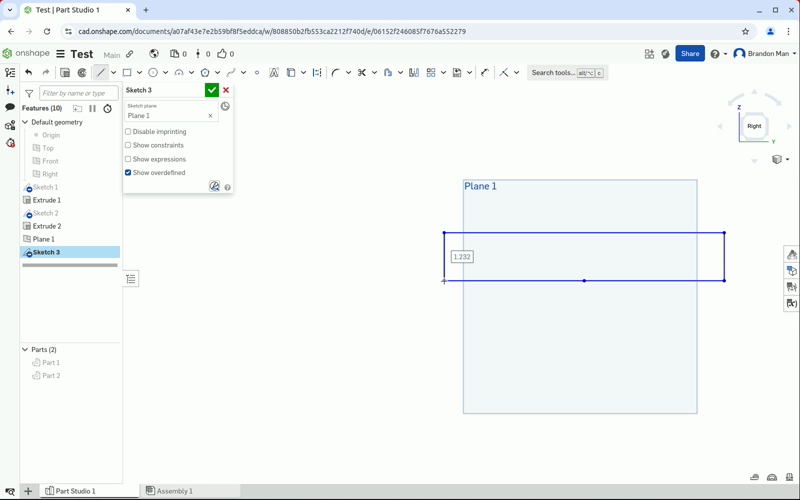
scroll(-6)
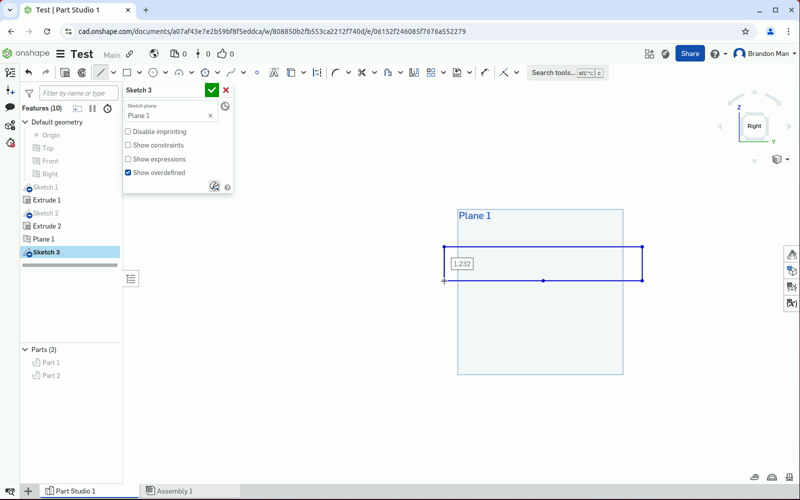
scroll(-6)
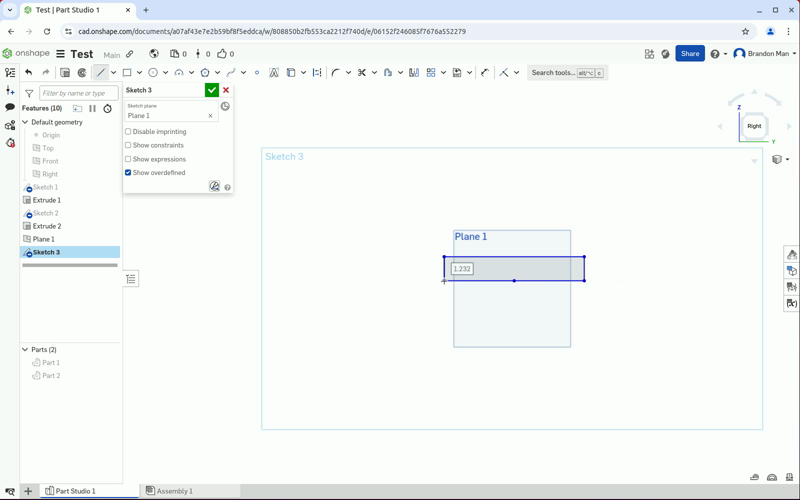
scroll(-6)
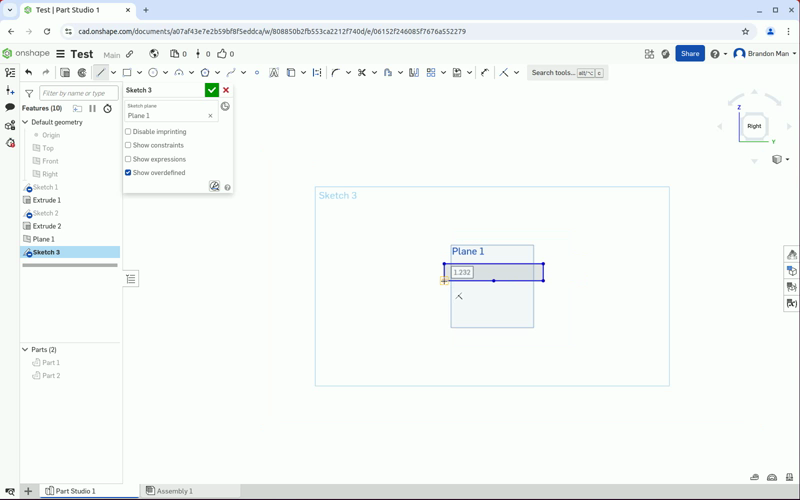
scroll(-6)
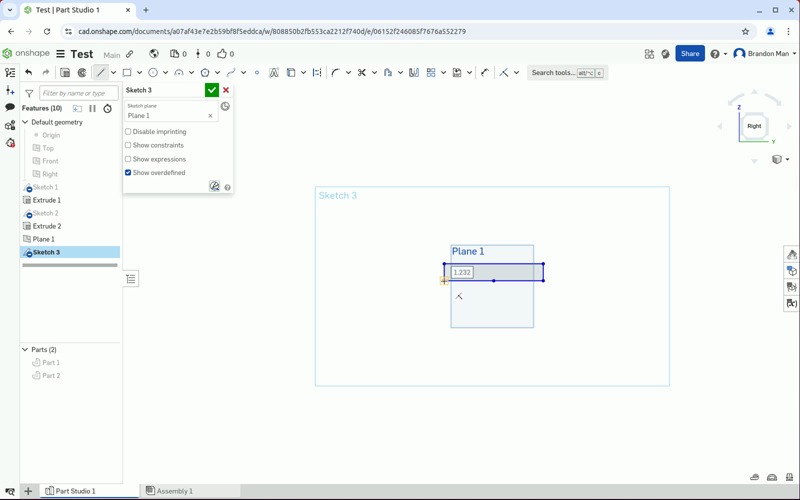
scroll(-6)
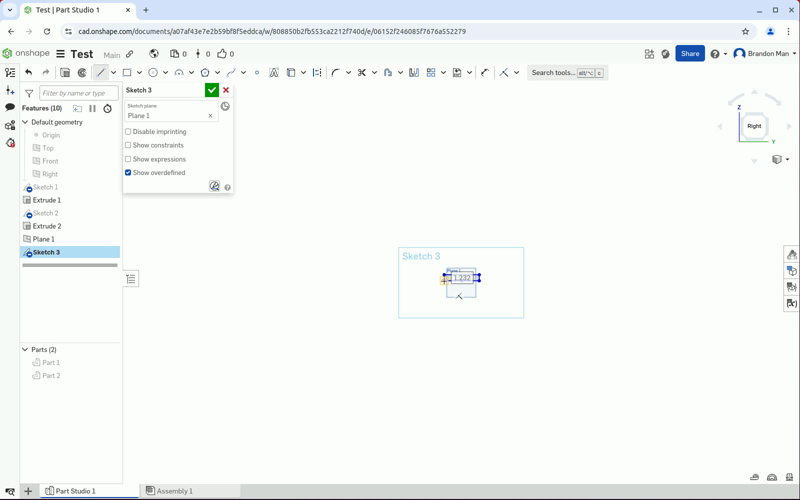
key(esc)
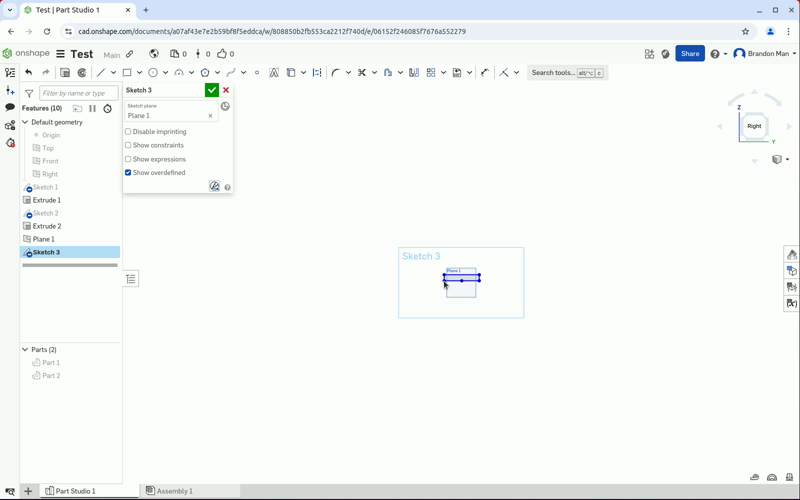
mouse_move(457, 278)
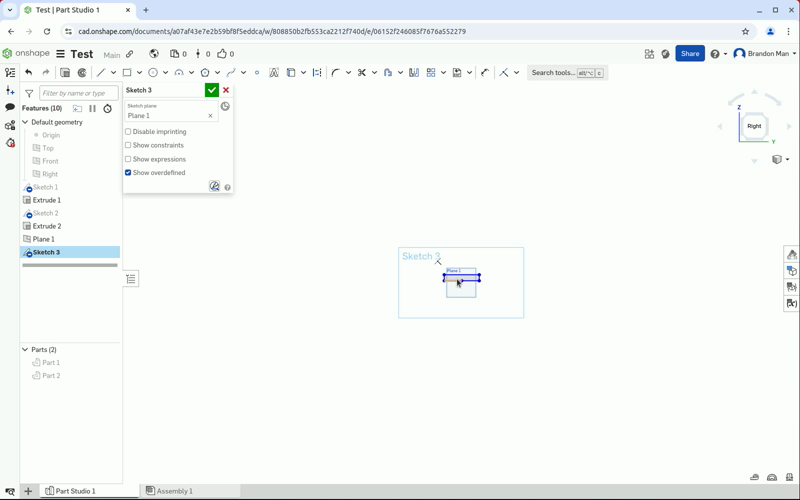
scroll(6)
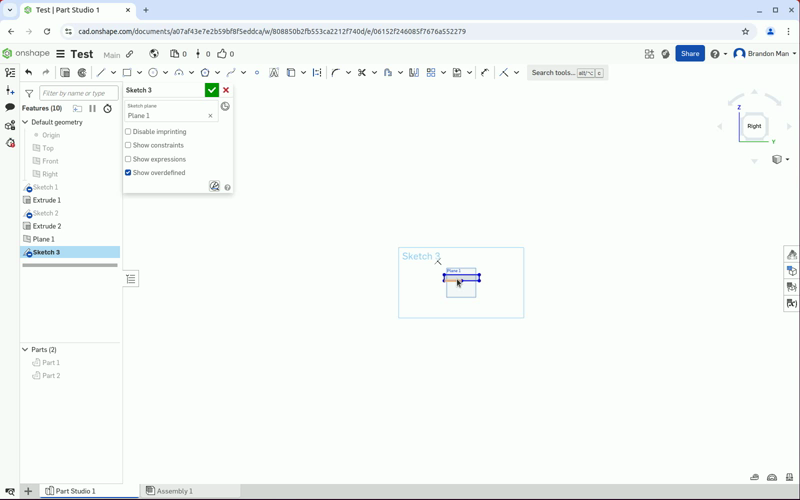
scroll(6)
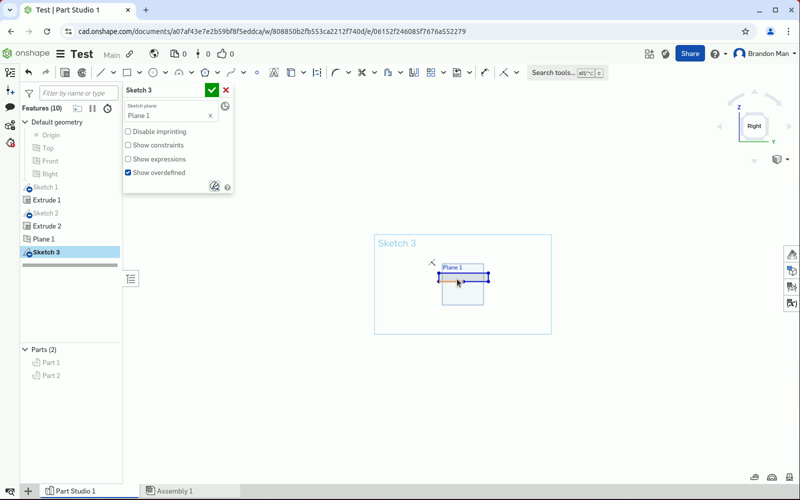
scroll(6)
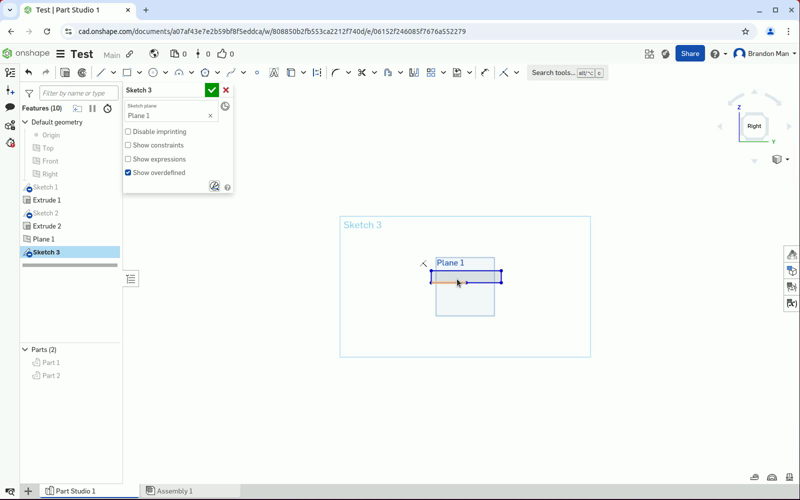
scroll(6)
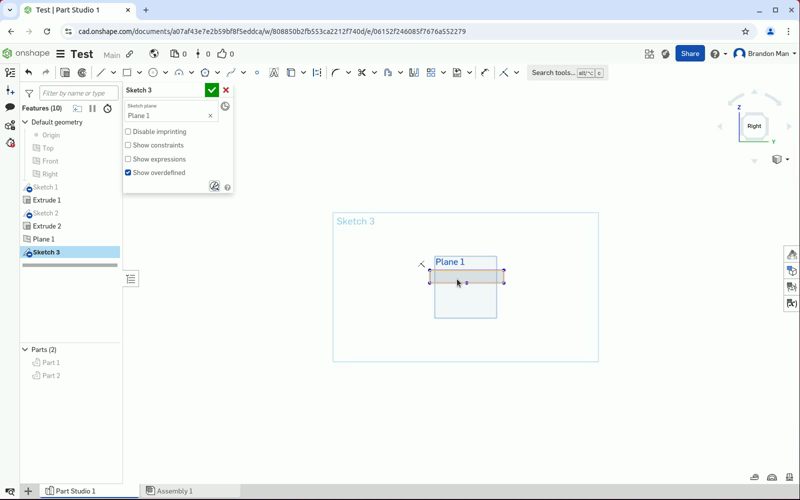
scroll(6)
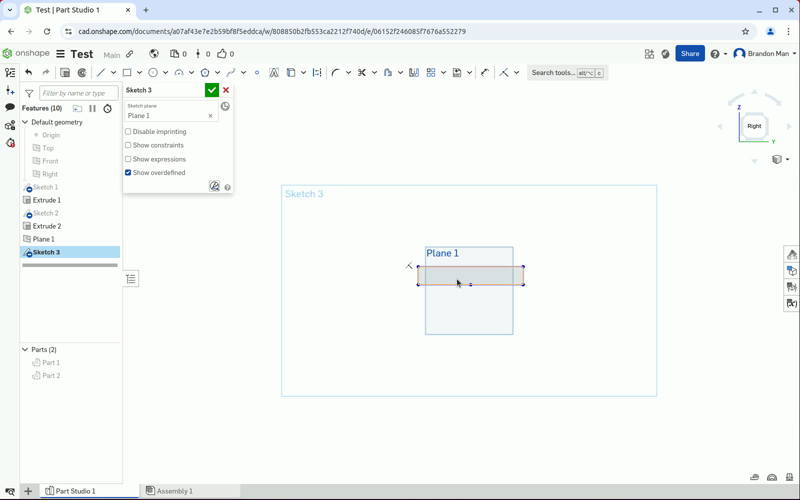
scroll(6)
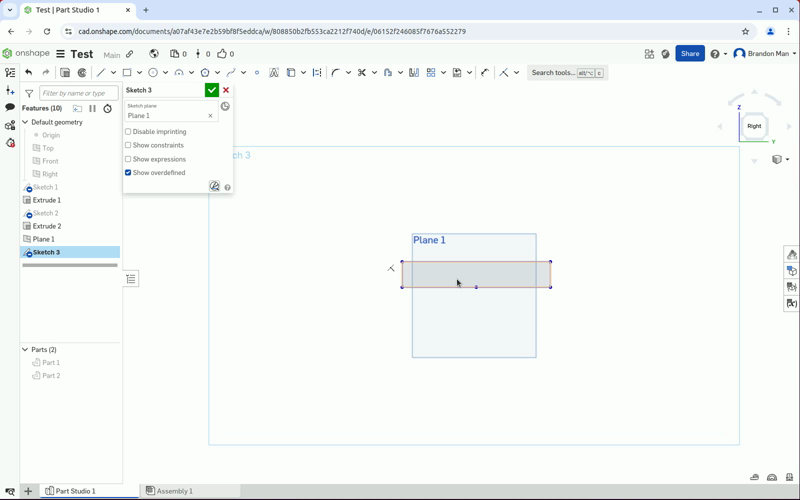
scroll(6)
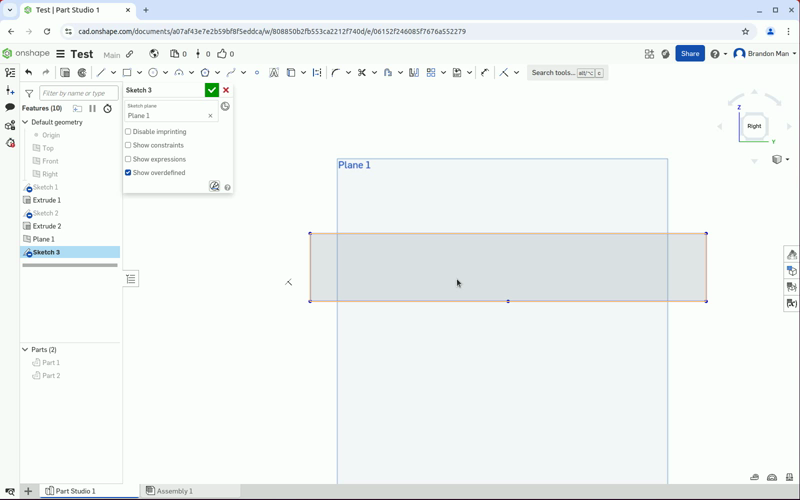
click(457, 278)
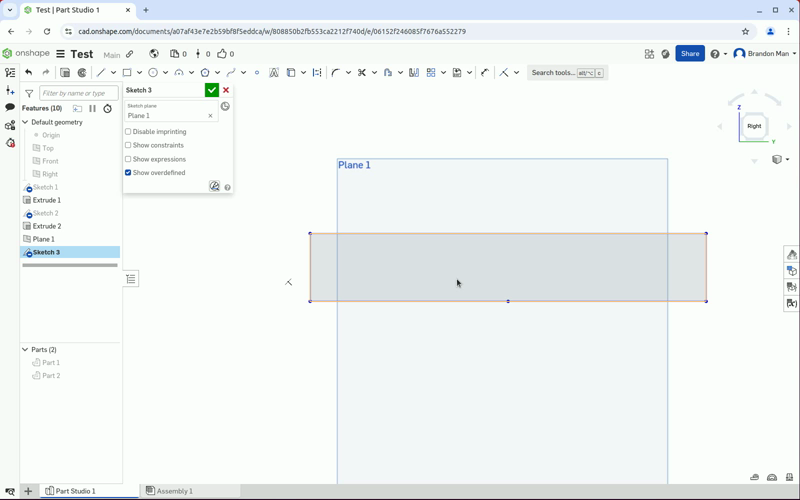
scroll(-6)
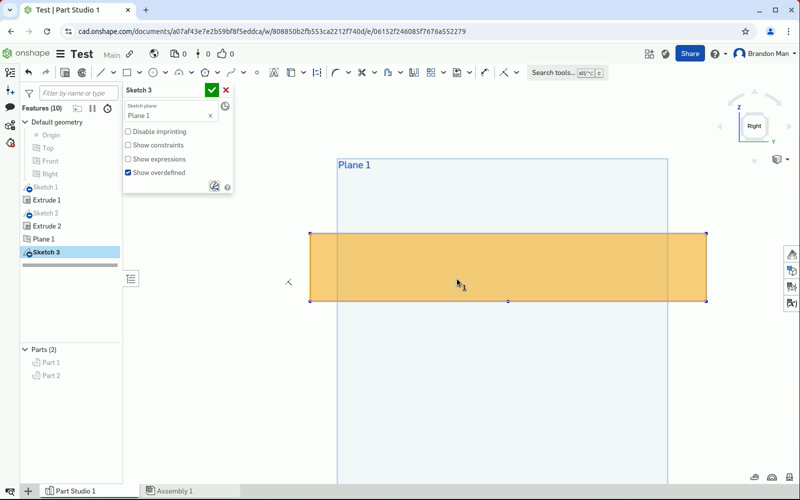
scroll(-6)
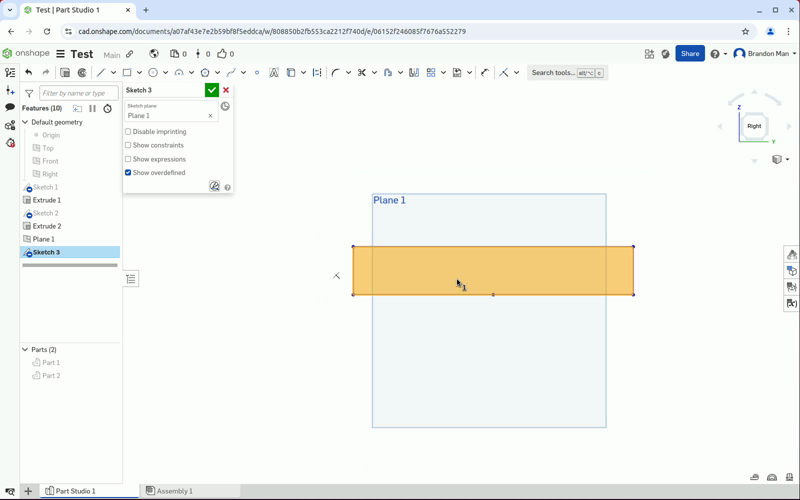
scroll(-6)
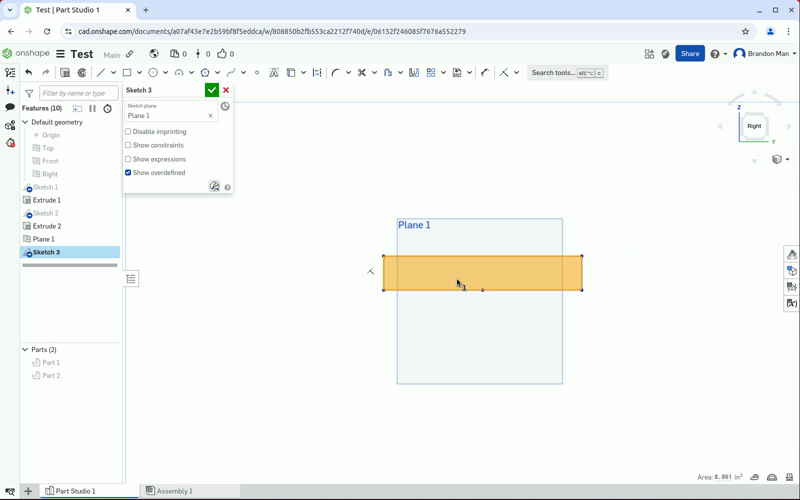
scroll(-6)
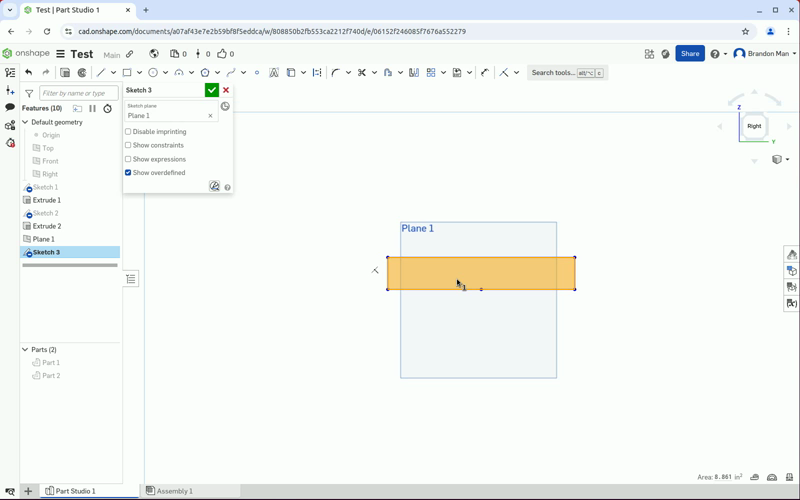
scroll(-6)
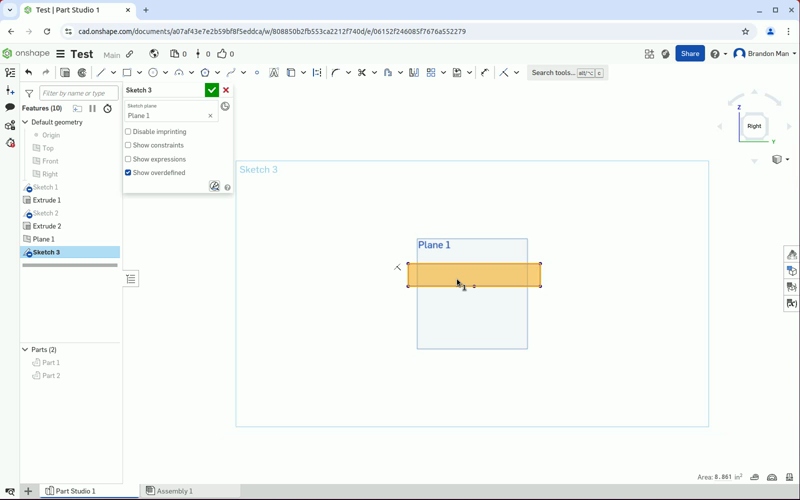
scroll(-6)
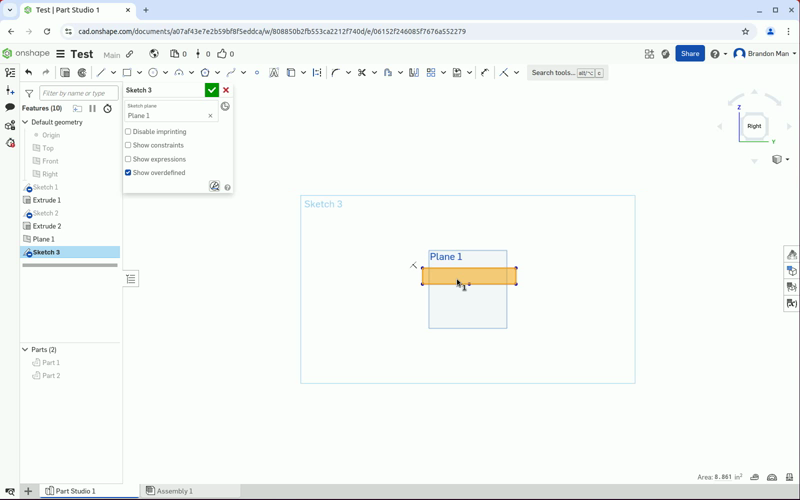
scroll(-6)
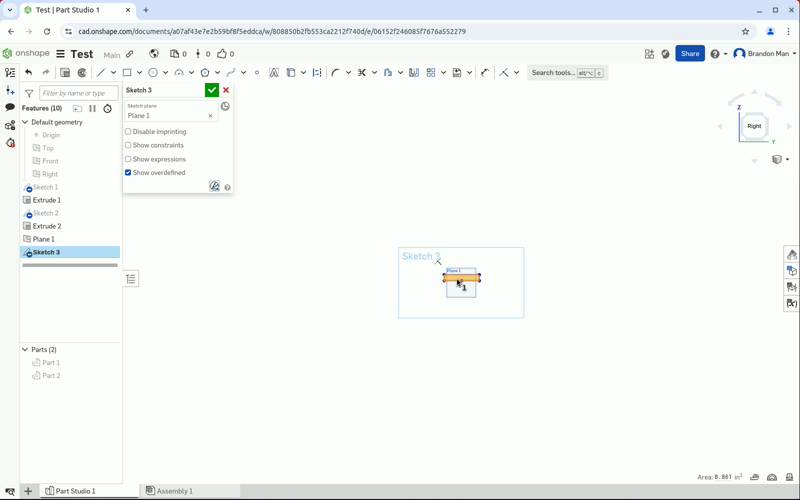
mouse_move(73, 352)
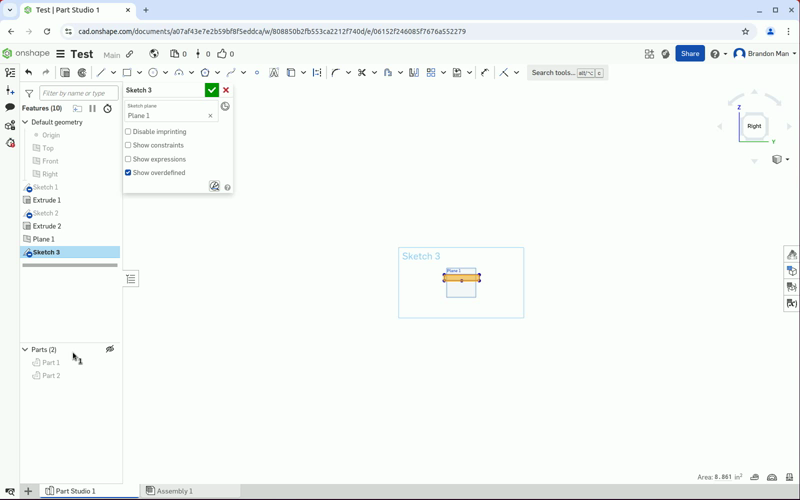
key(shift+y)
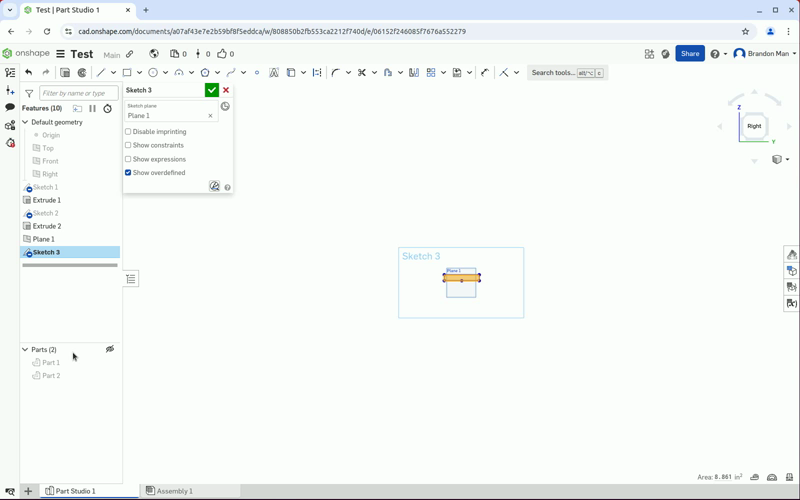
key(shift+e)
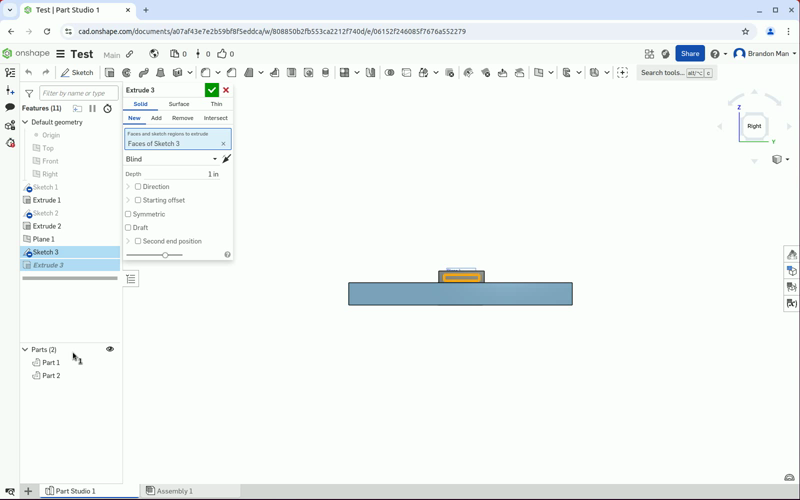
mouse_move(143, 106)
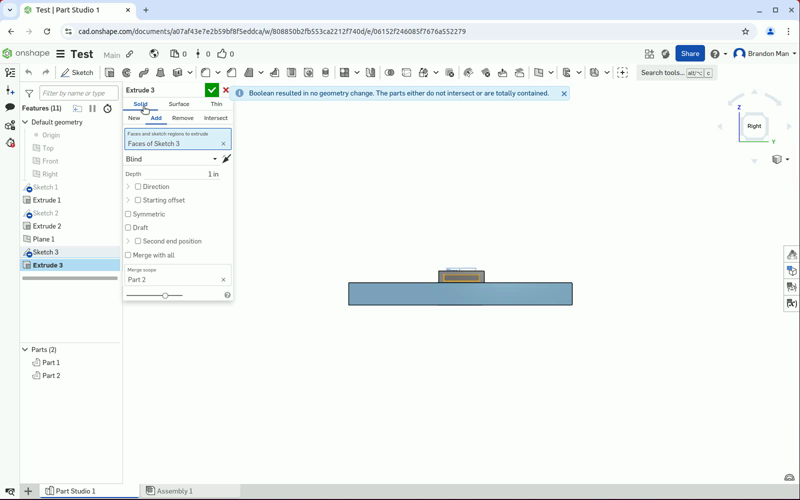
click(143, 106)
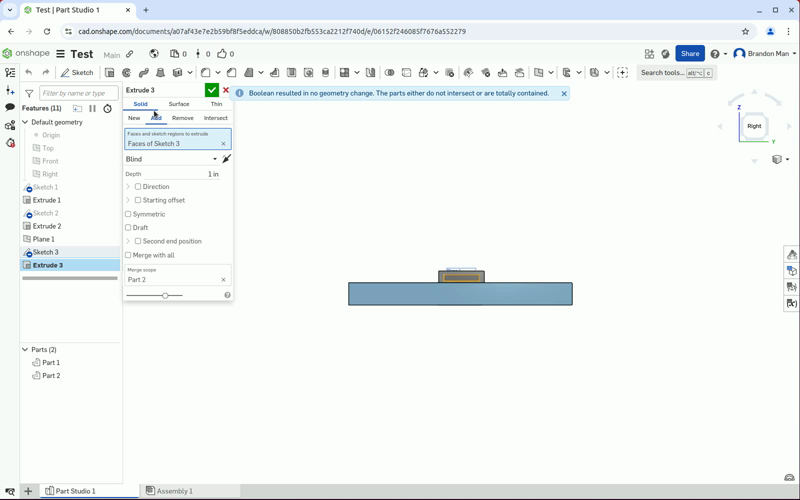
mouse_move(186, 120)
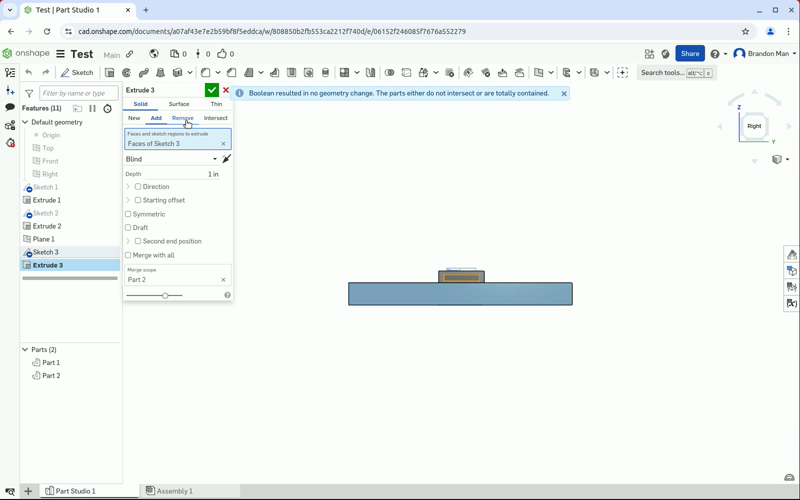
click(186, 120)
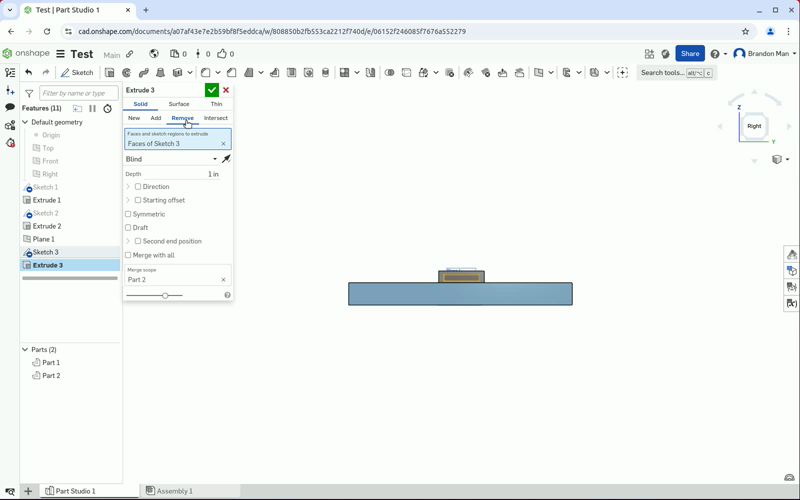
key(tab, 4)
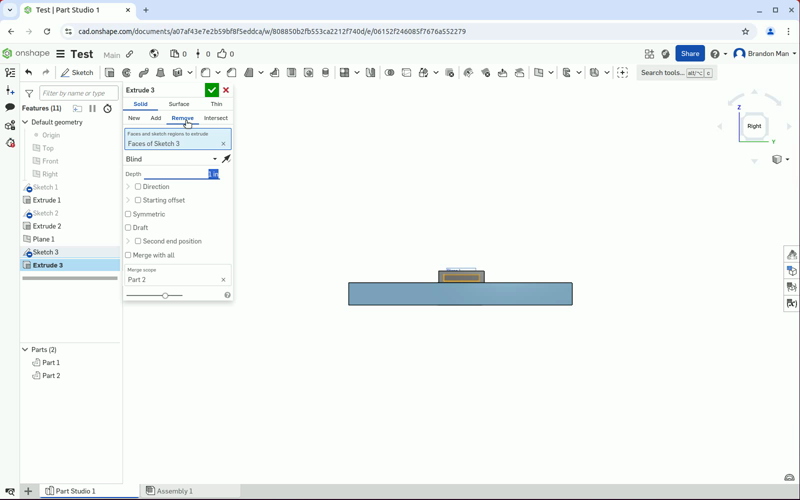
text(9.147)
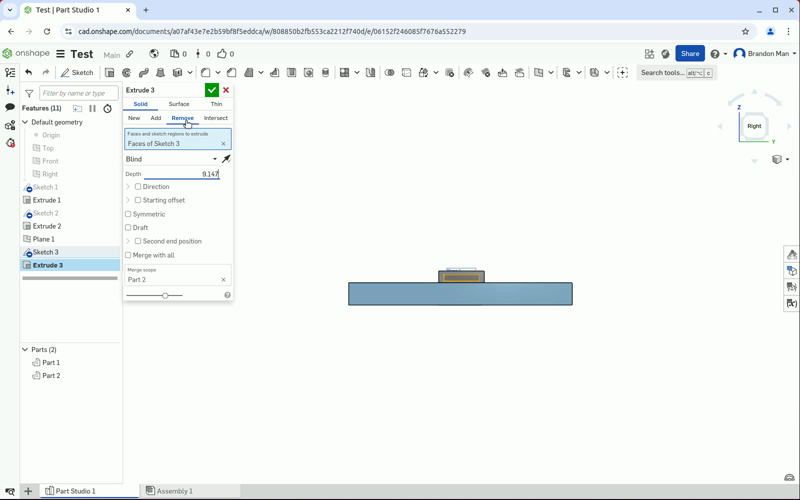
key(tab, 6)
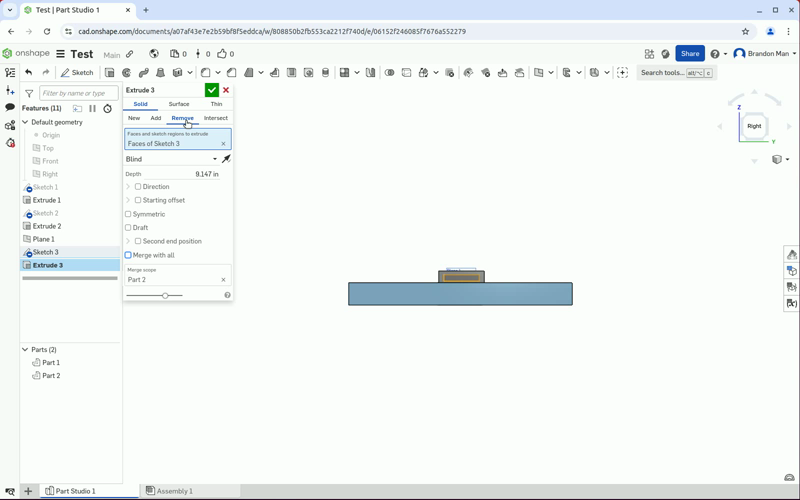
key(space)
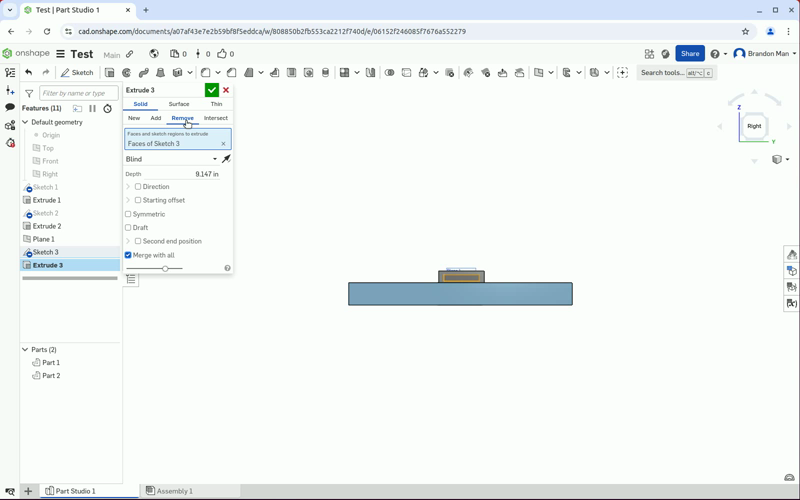
key(enter)
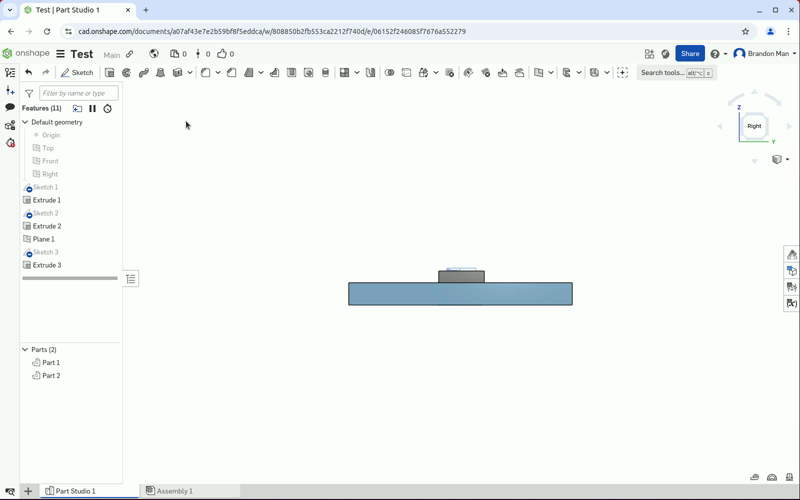
key(shift+h)
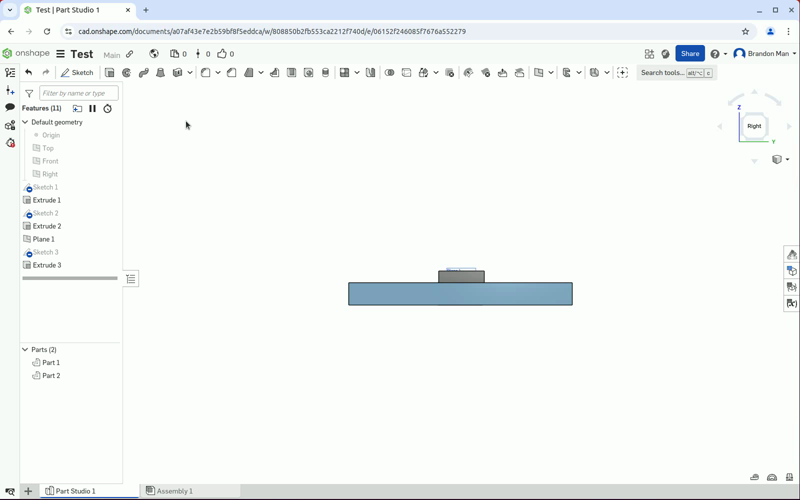
key(shift+h)
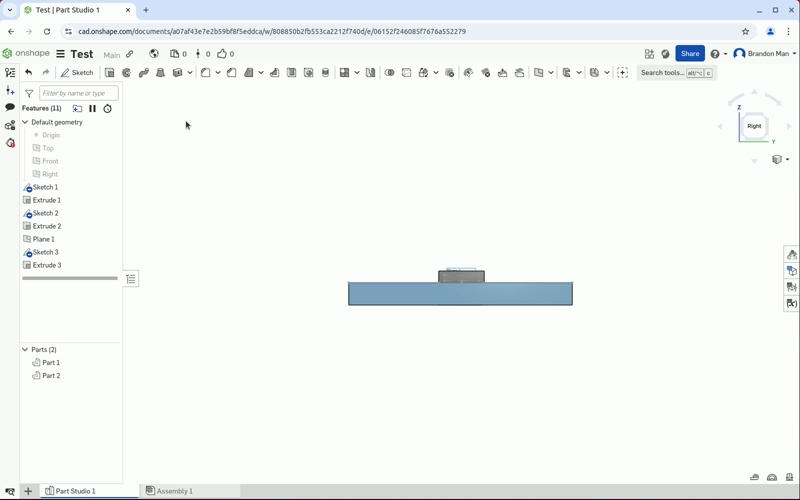
key(shift+7)
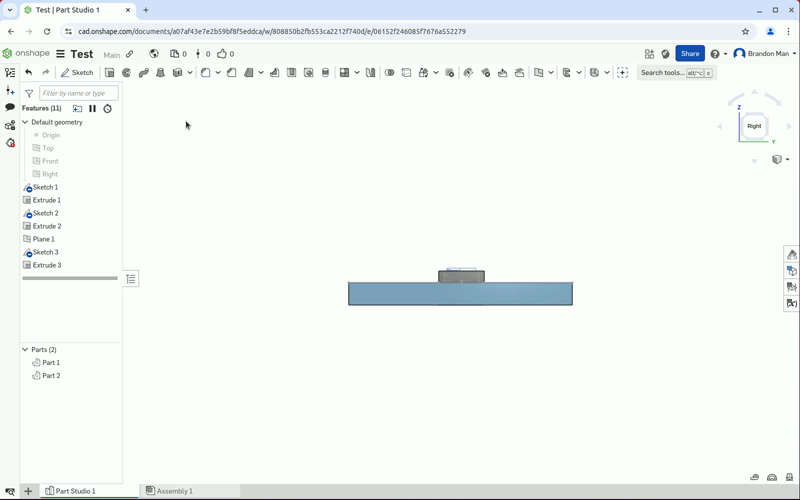
key(right, 2)
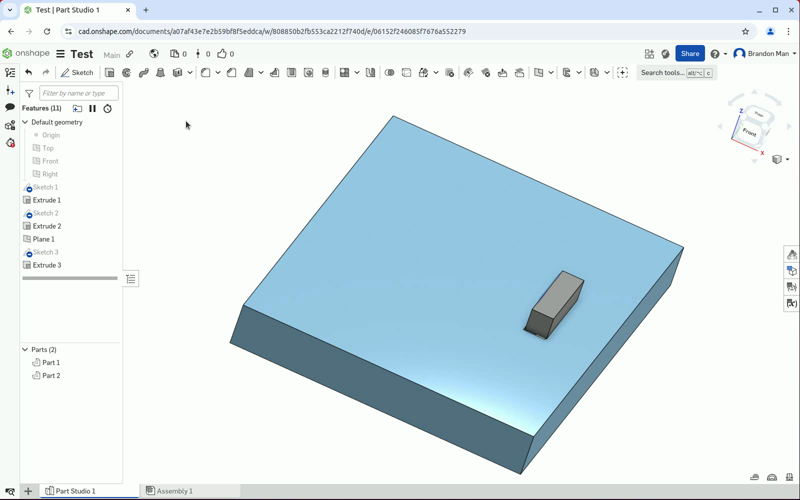
key(down, 2)
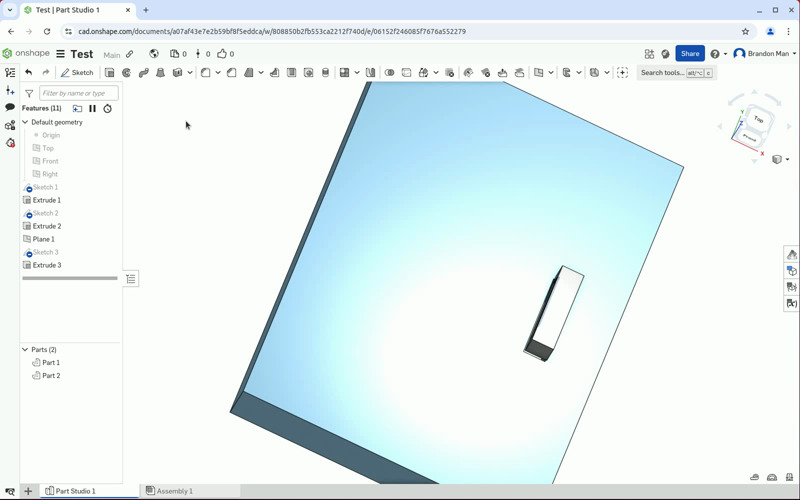
key(up, 2)
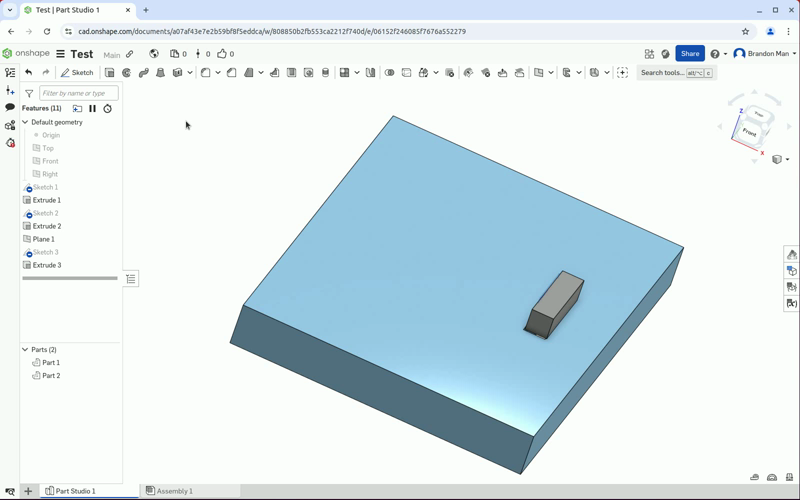
key(left, 2)
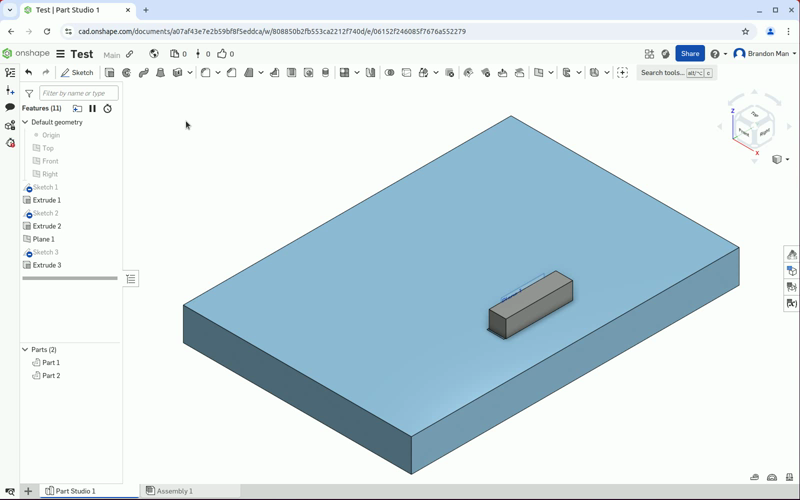
mouse_move(73, 189)
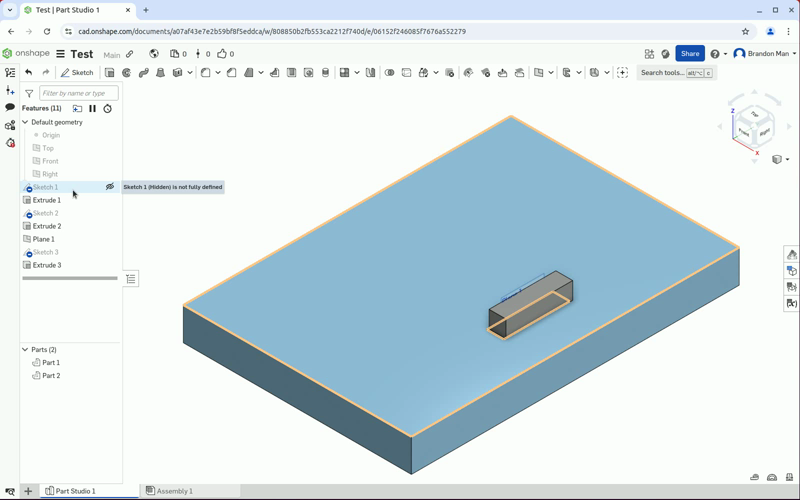
click(73, 189)